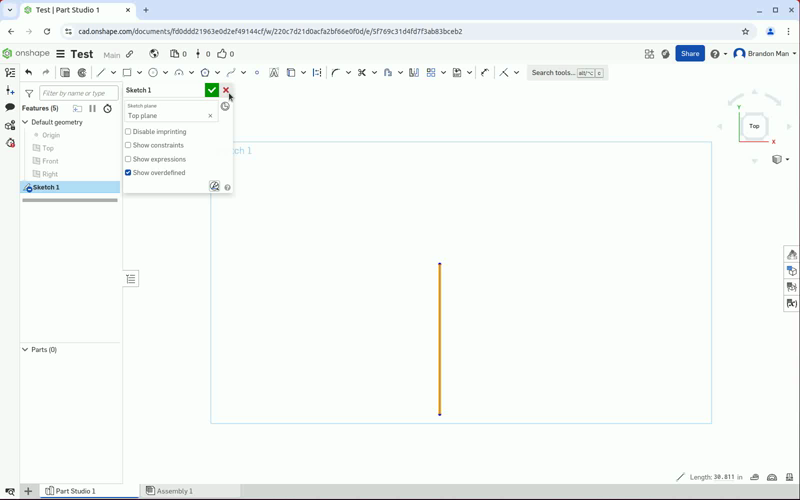
key(shift+h)
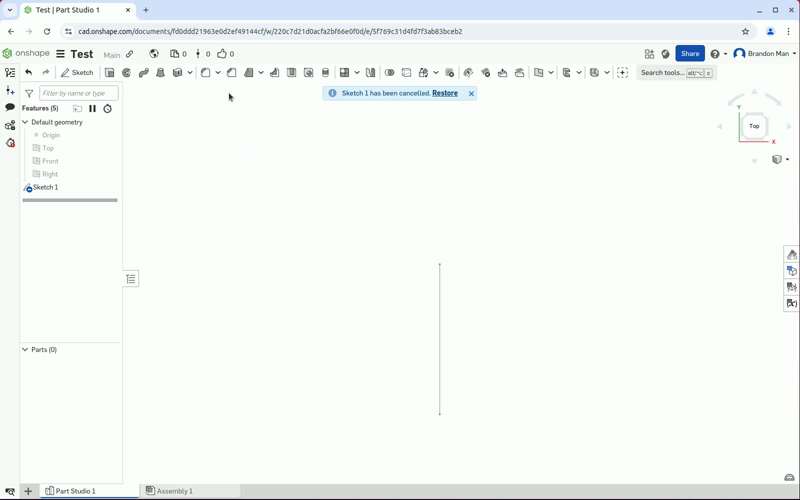
key(shift+s)
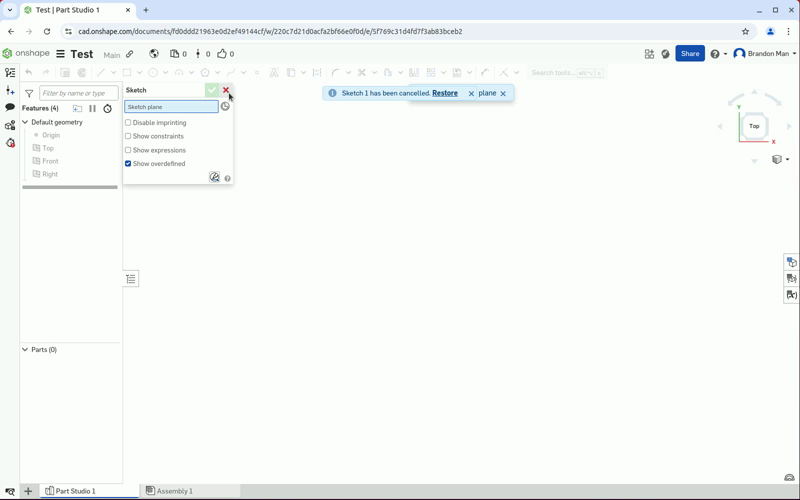
mouse_move(73, 150)
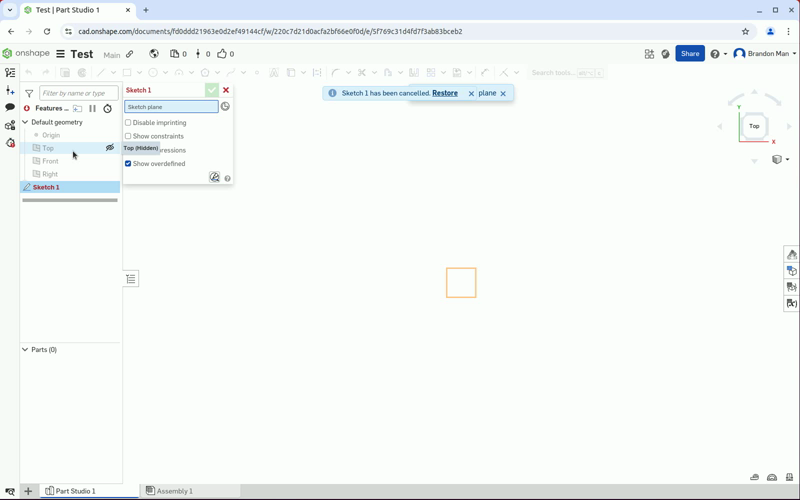
click(73, 150)
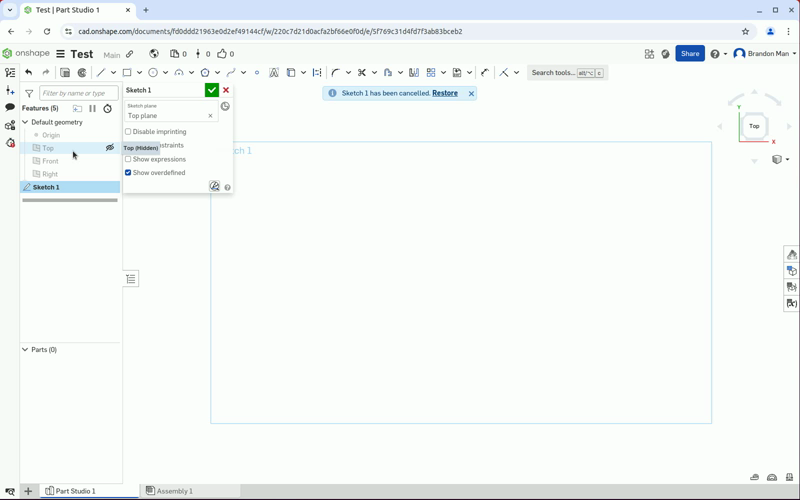
mouse_move(73, 352)
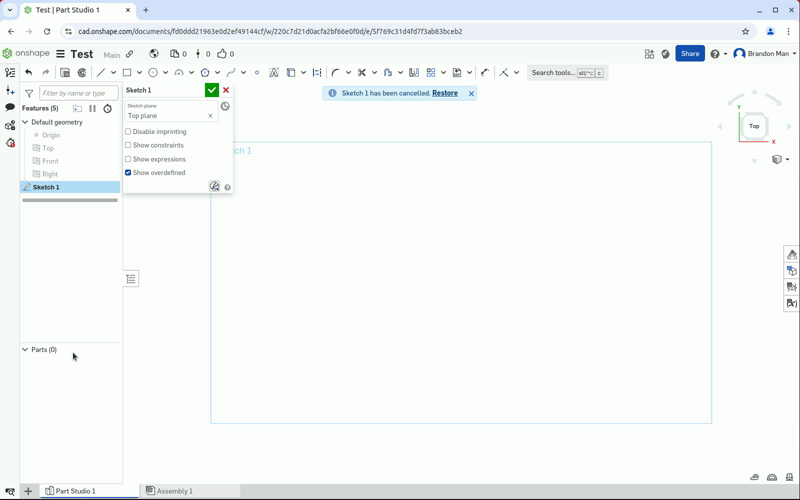
key(y)
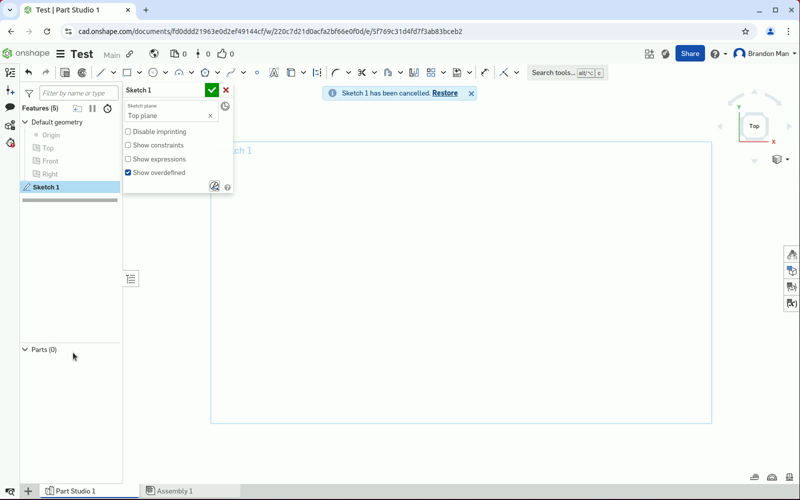
key(l)
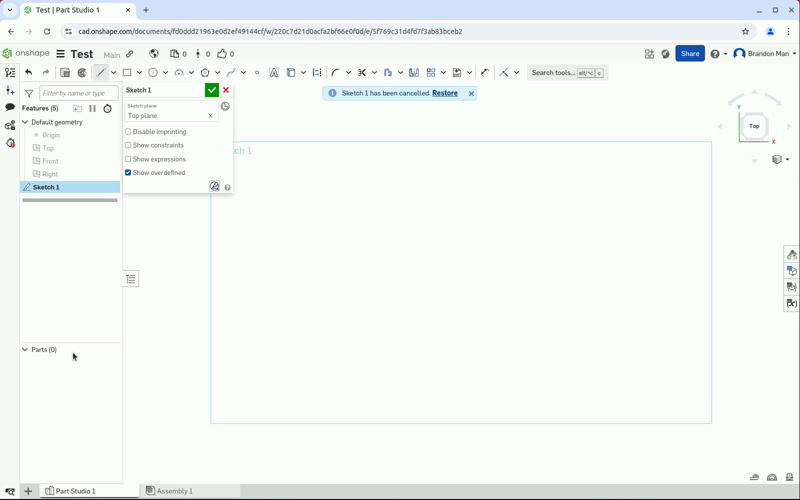
key_down(shift)
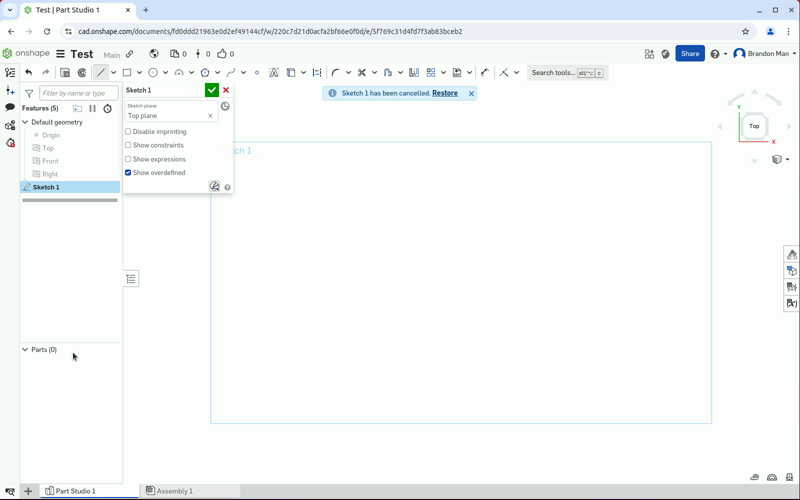
mouse_move(350, 349)
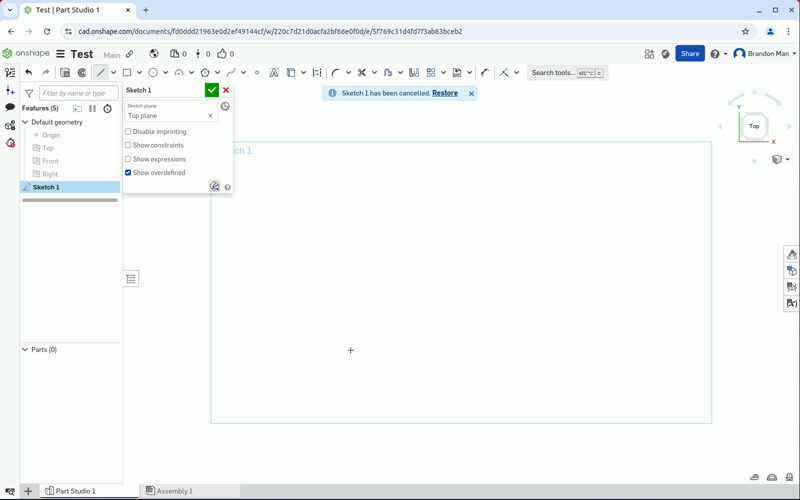
click(350, 349)
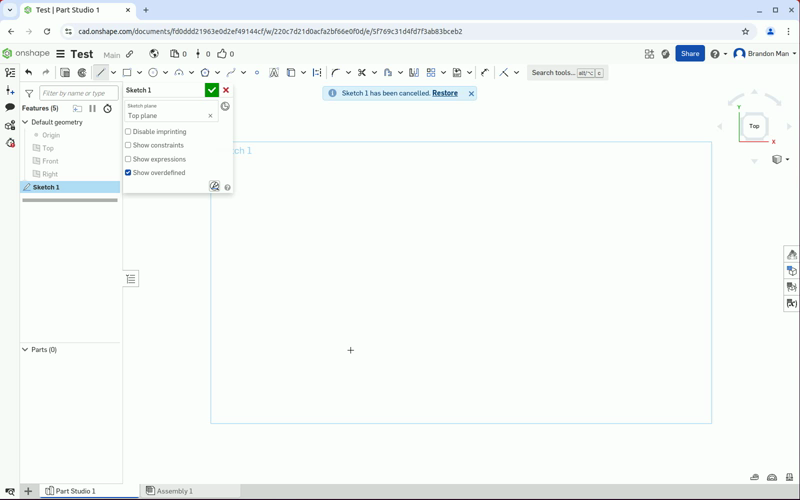
key_up(shift)
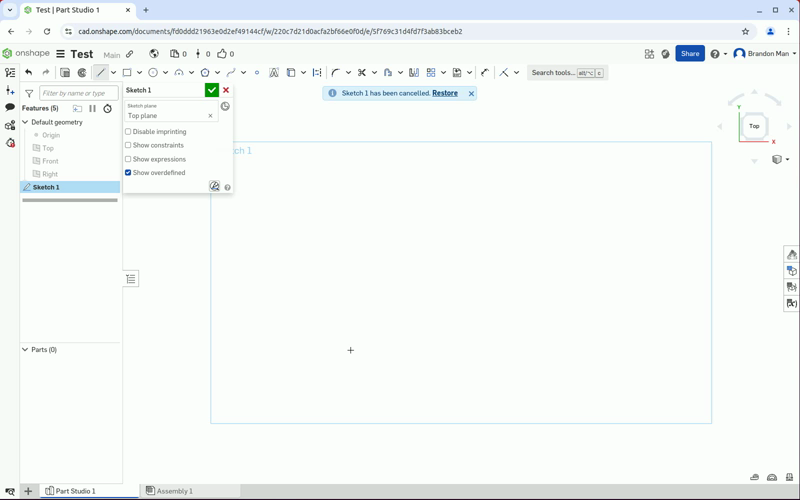
key_down(shift)
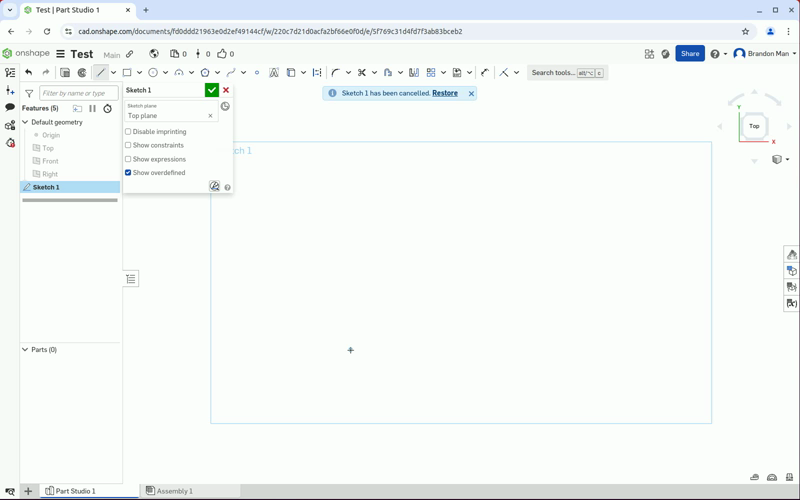
mouse_move(437, 361)
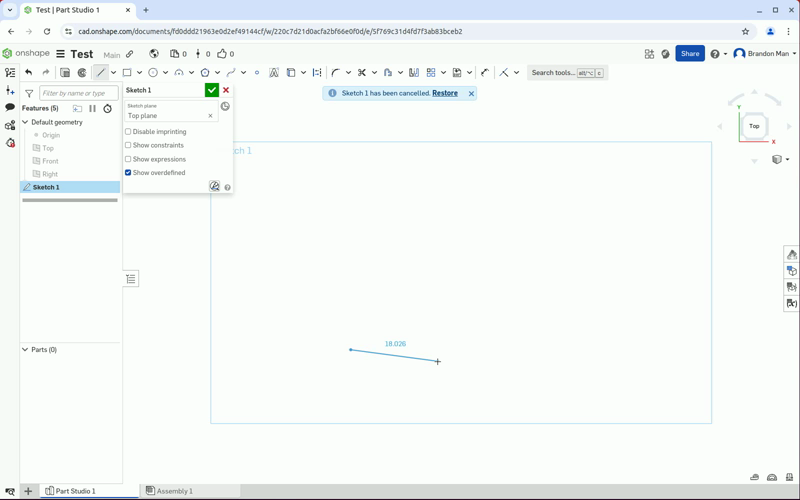
click(437, 361)
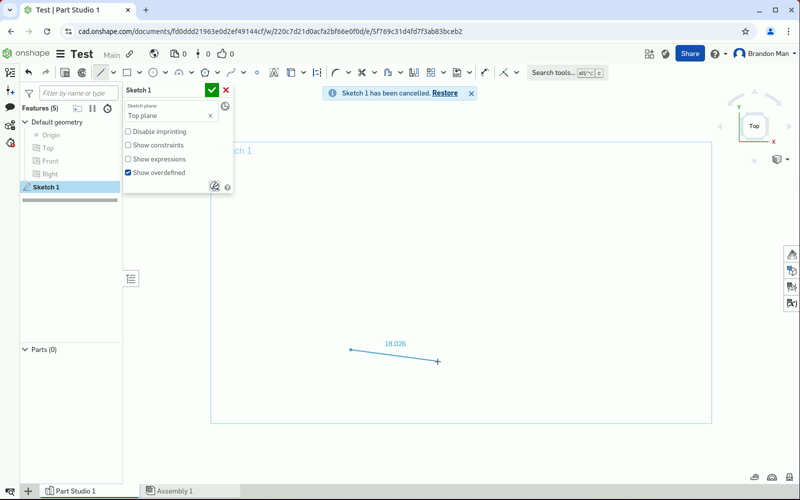
key_up(shift)
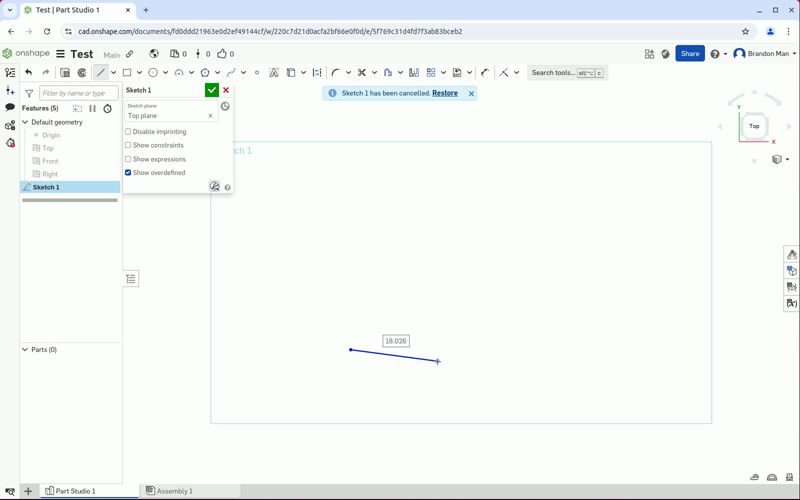
key_down(shift)
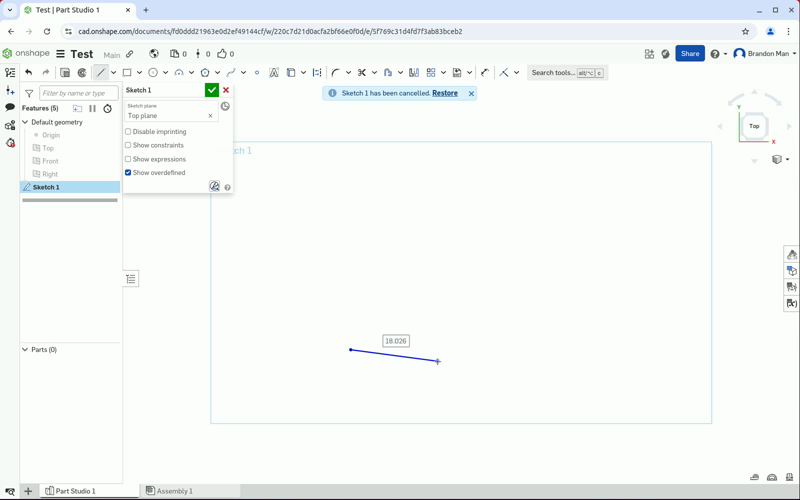
mouse_move(467, 361)
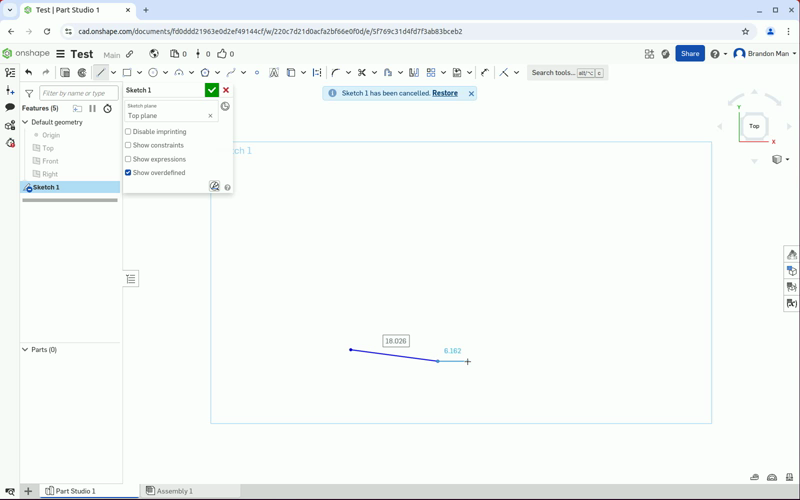
mouse_move(460, 361)
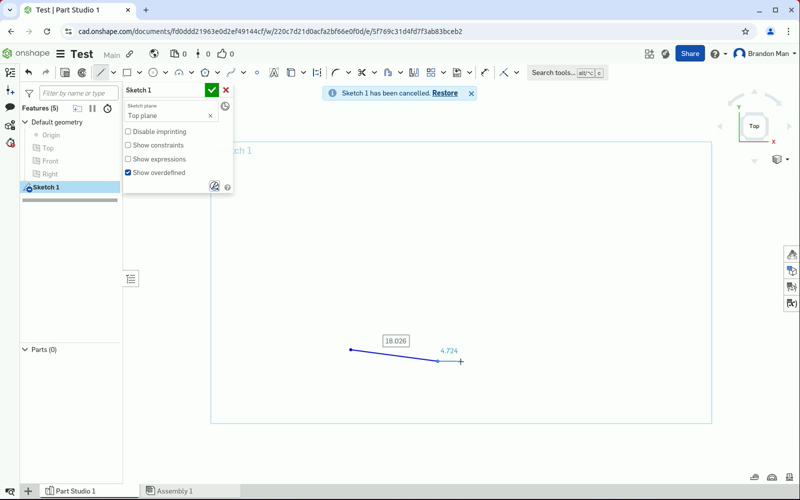
click(460, 361)
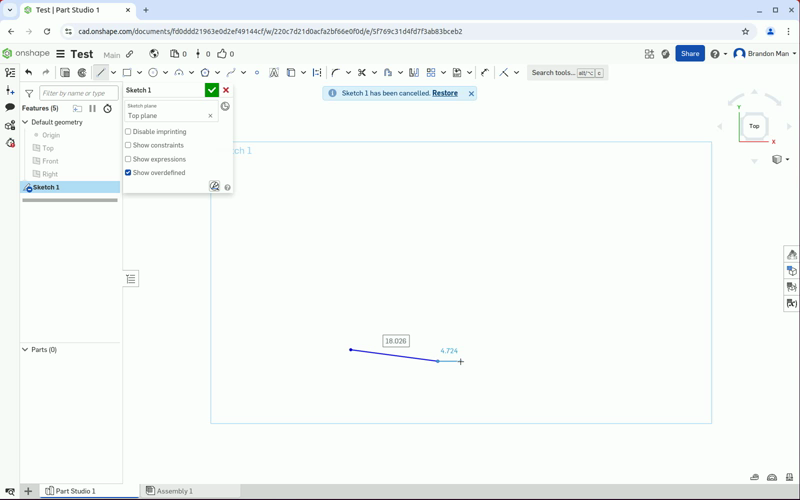
key_up(shift)
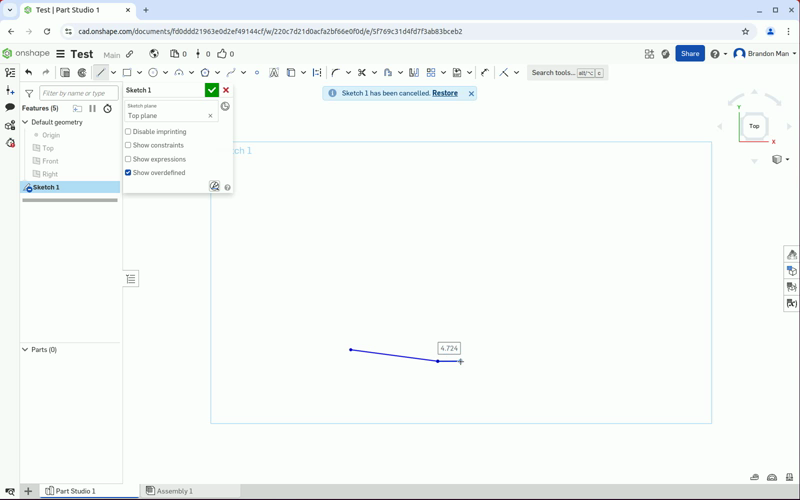
key_down(shift)
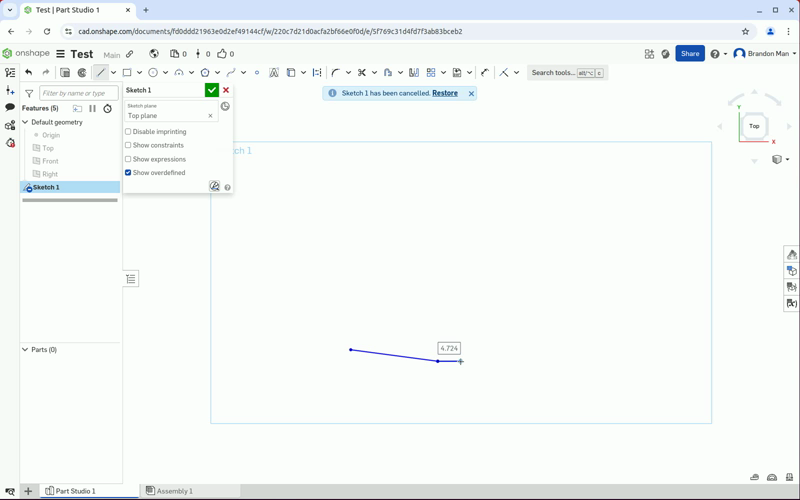
mouse_move(490, 361)
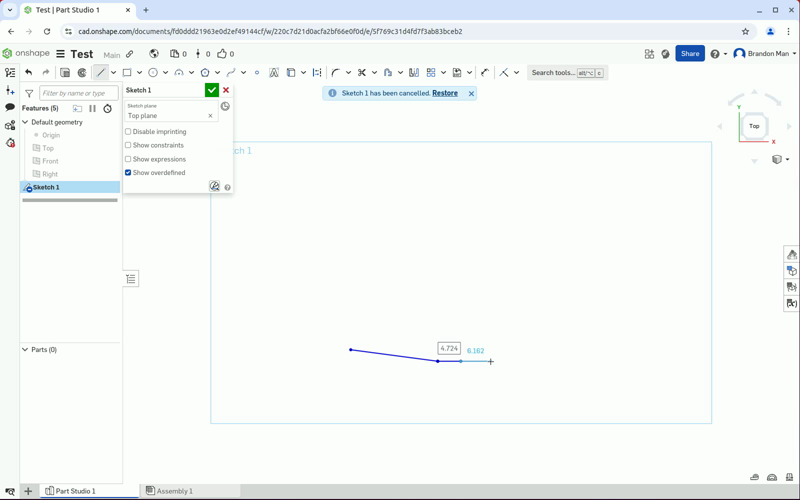
mouse_move(481, 361)
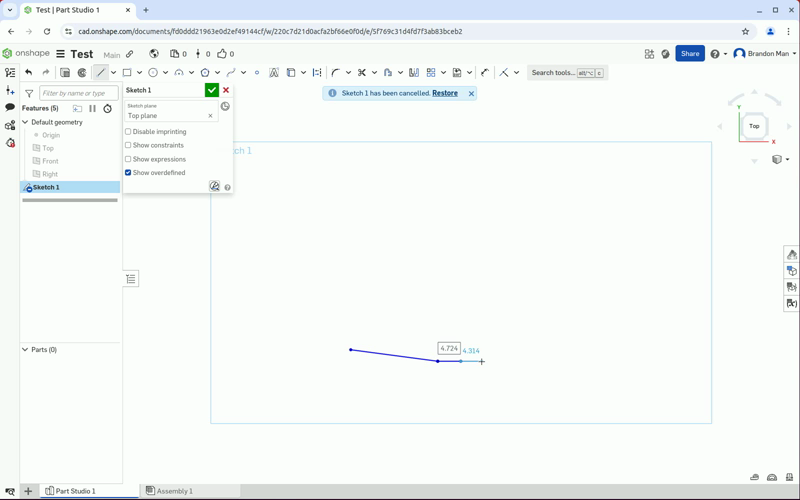
click(481, 361)
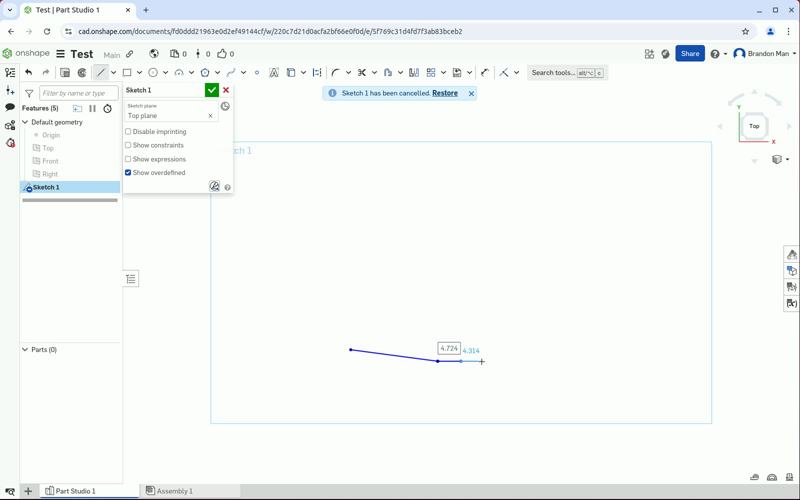
key_up(shift)
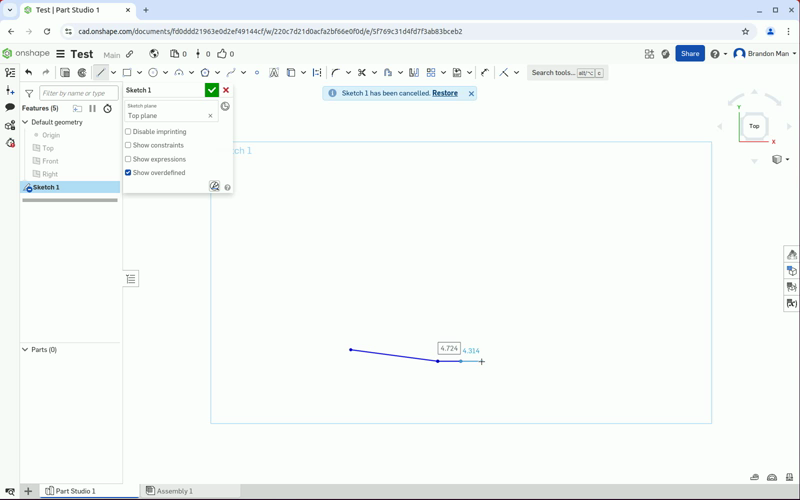
key_down(shift)
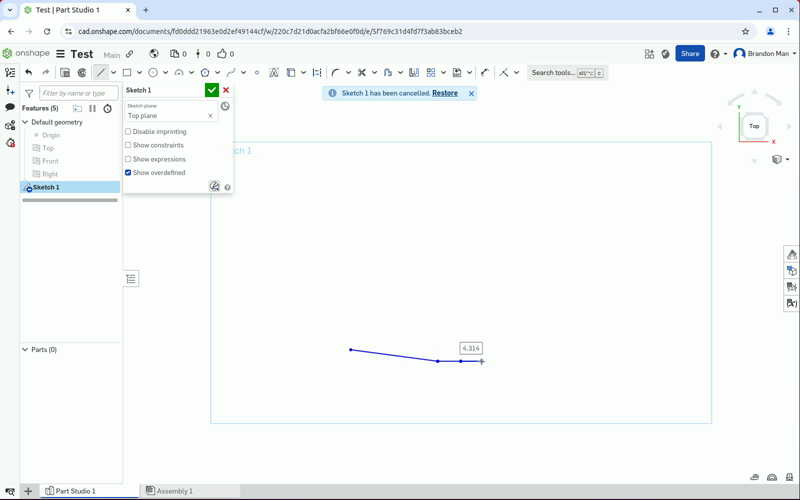
mouse_move(568, 349)
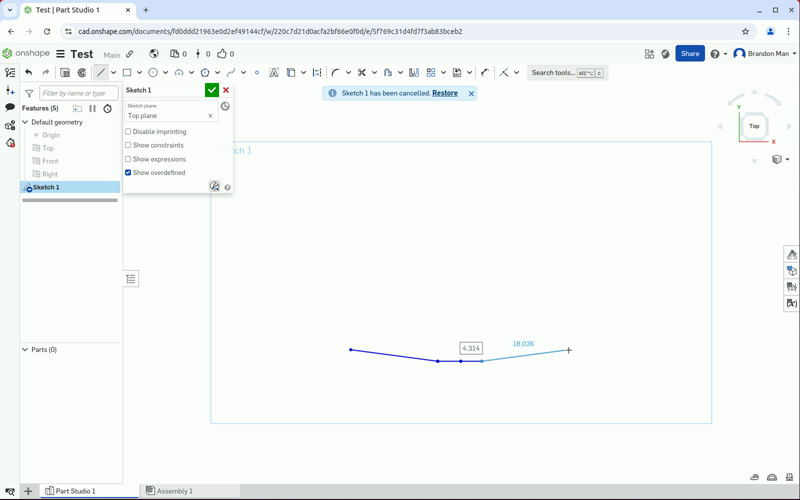
click(568, 349)
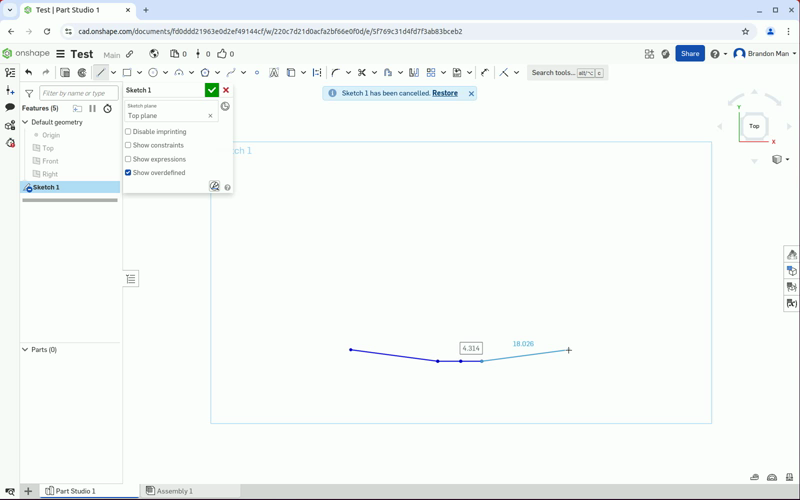
key_up(shift)
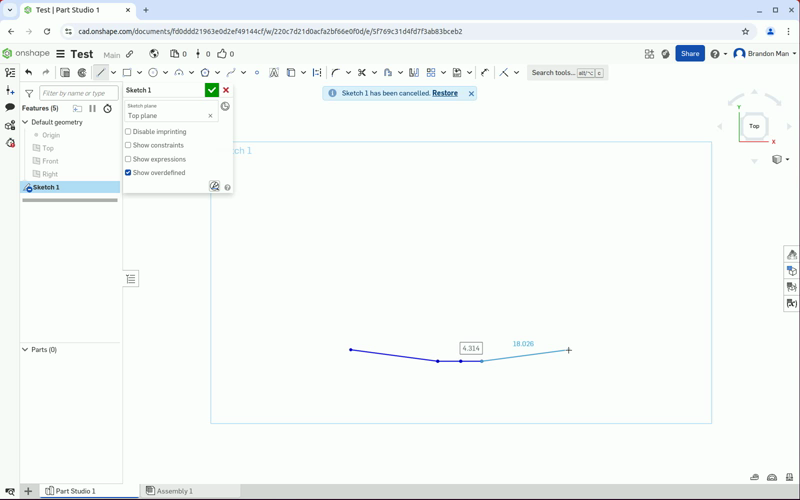
key_down(shift)
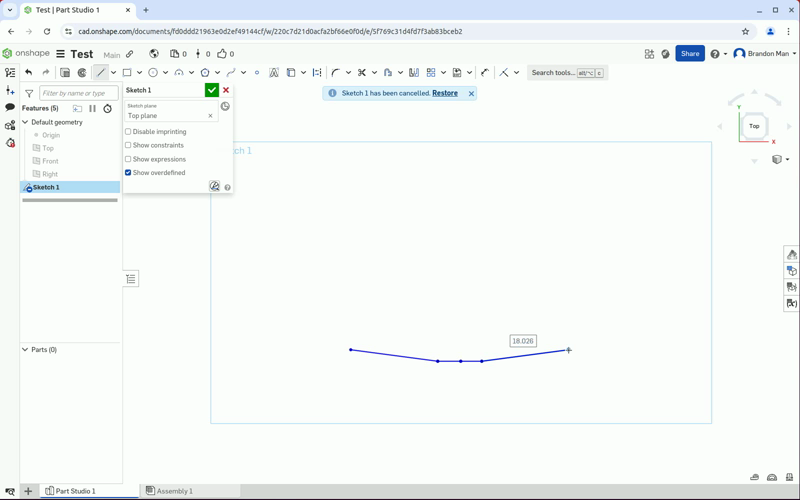
mouse_move(568, 262)
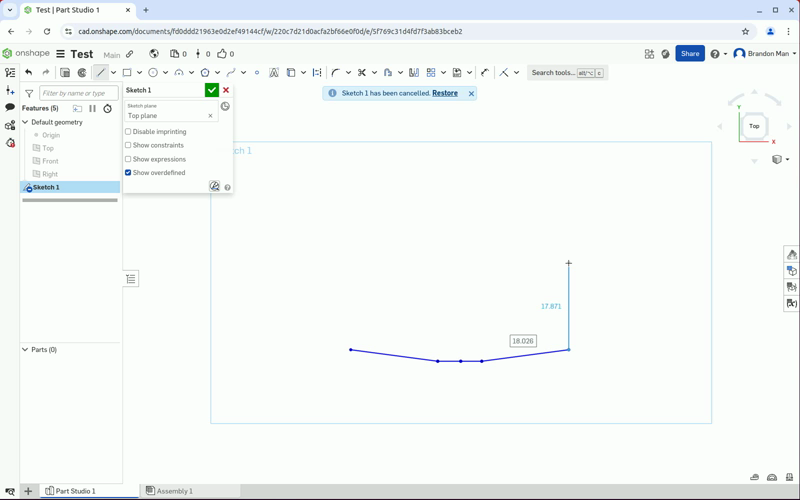
click(568, 262)
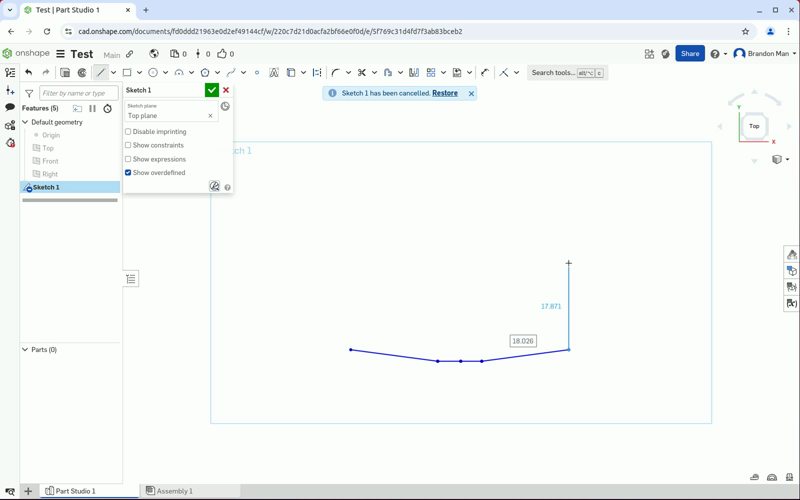
key_up(shift)
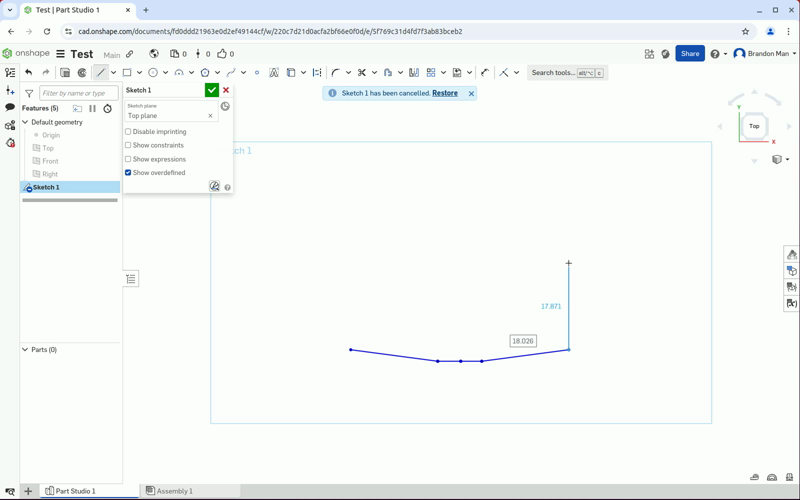
key_down(shift)
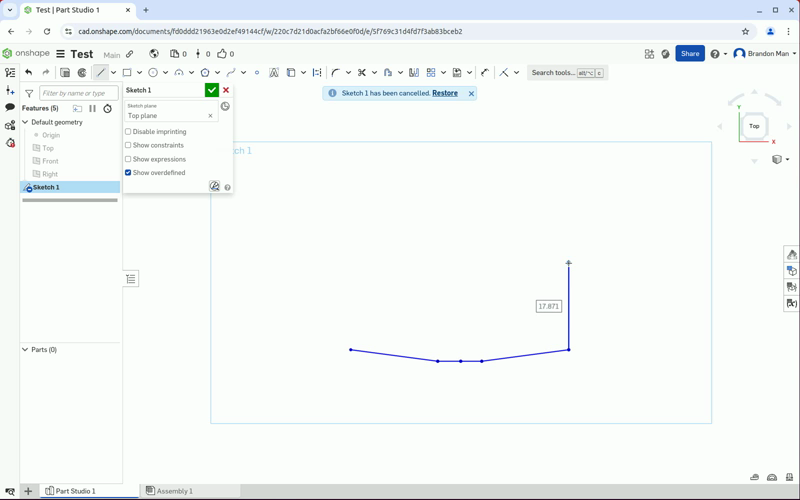
mouse_move(589, 262)
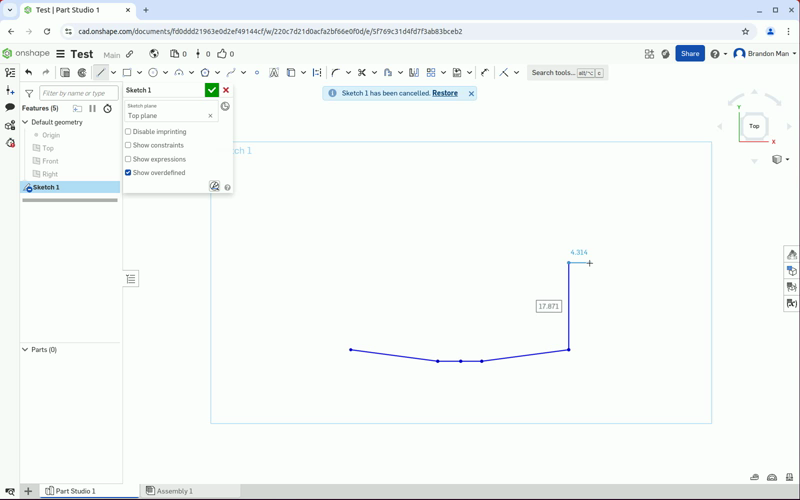
mouse_move(531, 262)
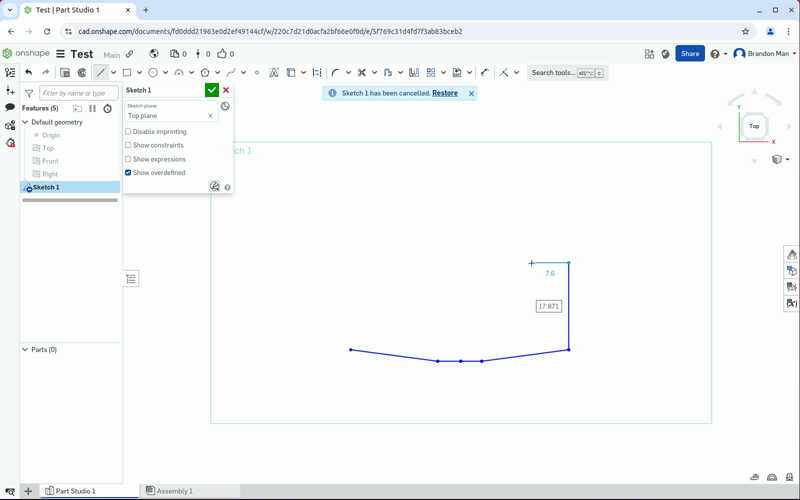
click(531, 262)
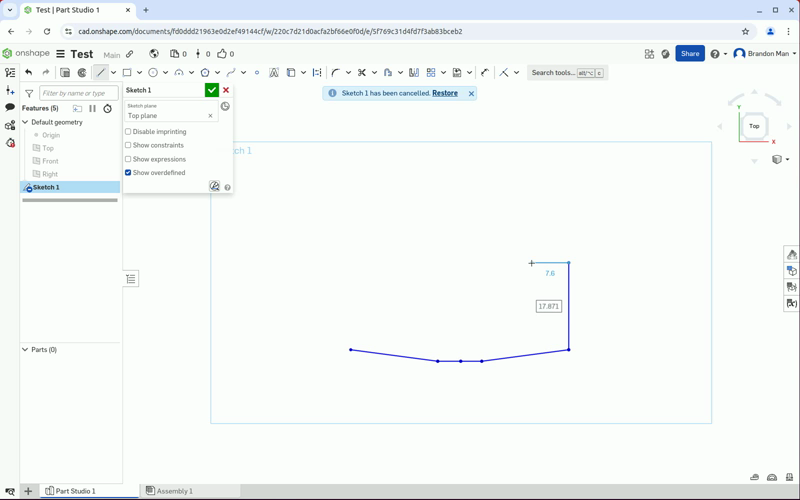
key_up(shift)
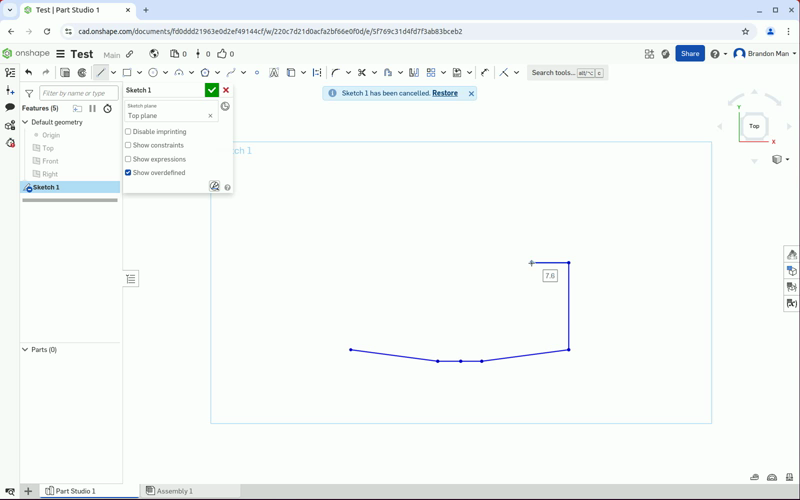
key_down(shift)
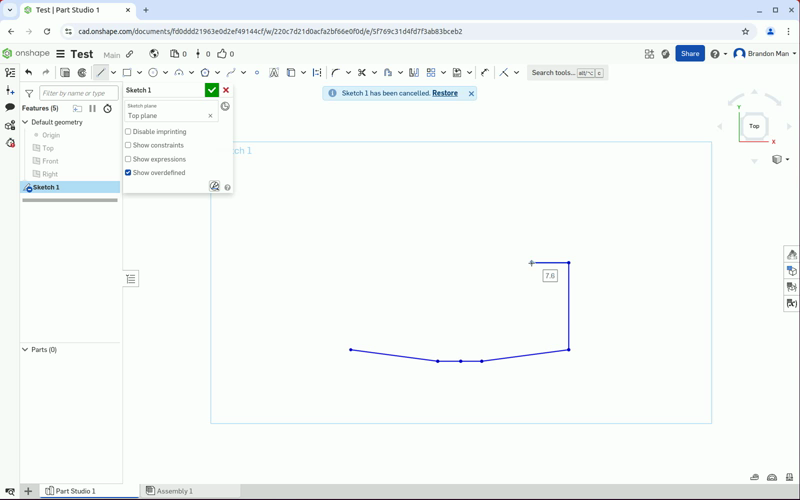
mouse_move(531, 342)
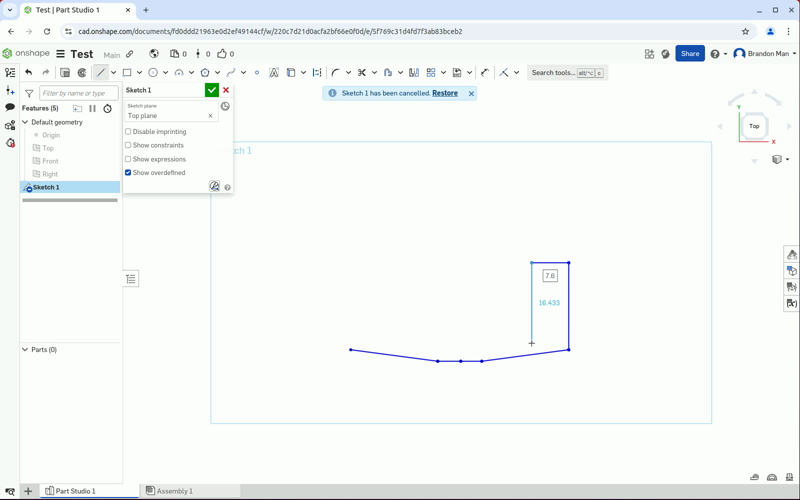
click(531, 342)
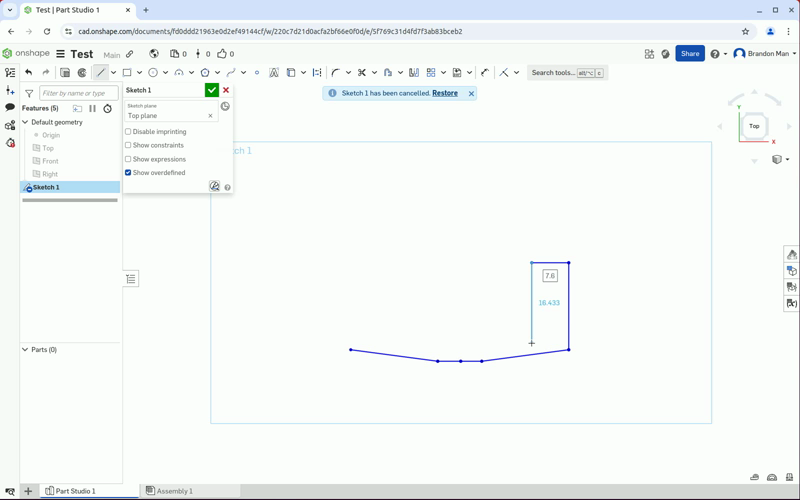
key_up(shift)
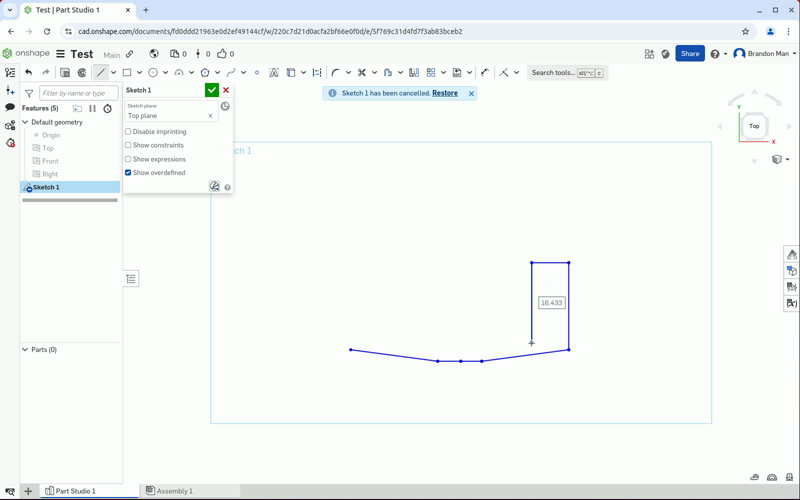
key_down(shift)
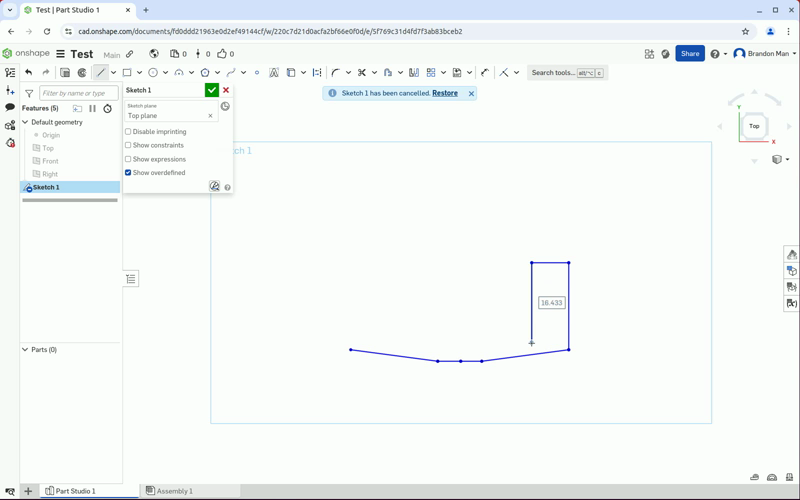
mouse_move(460, 342)
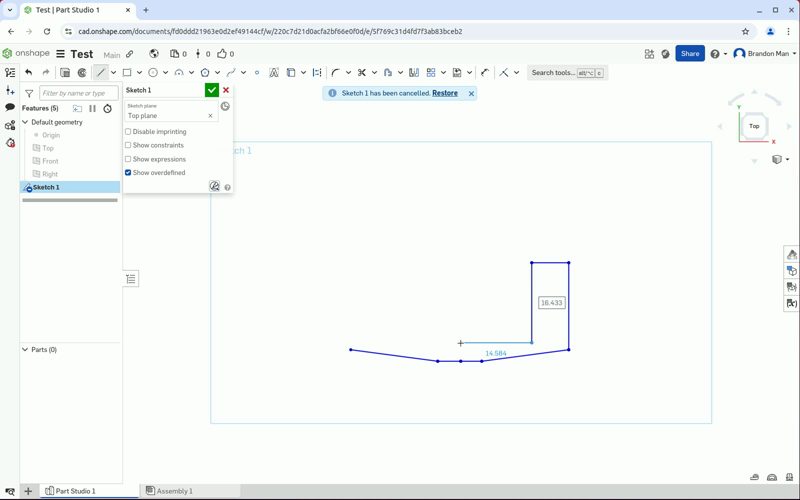
click(460, 342)
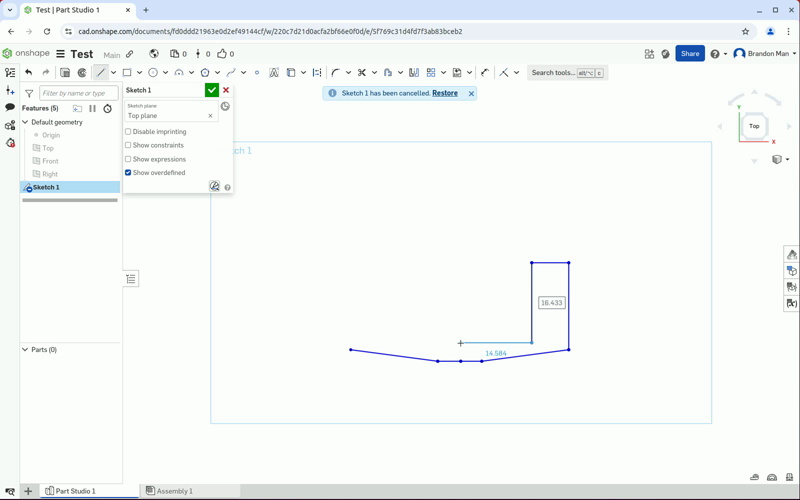
key_up(shift)
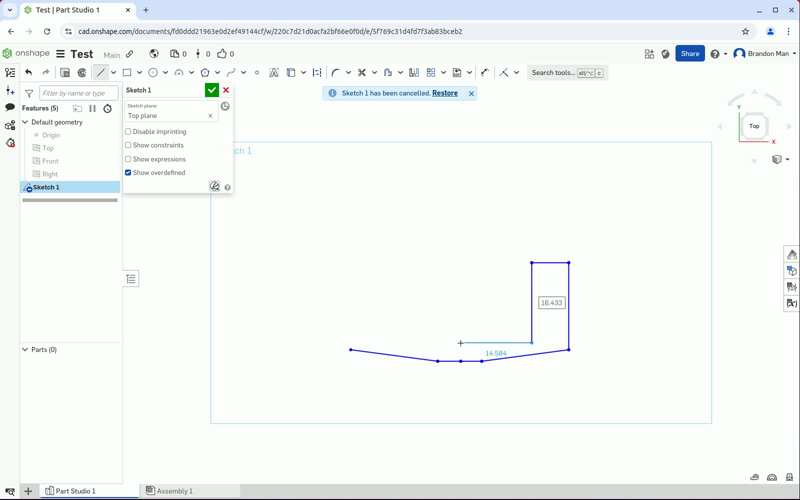
key_down(shift)
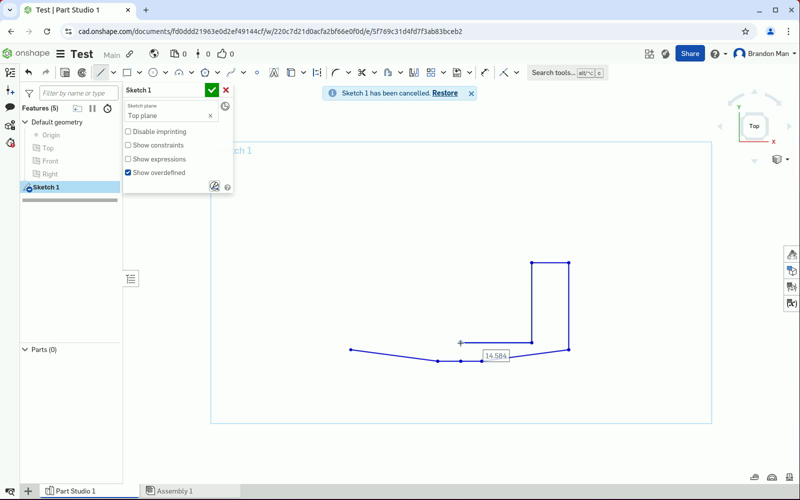
mouse_move(387, 342)
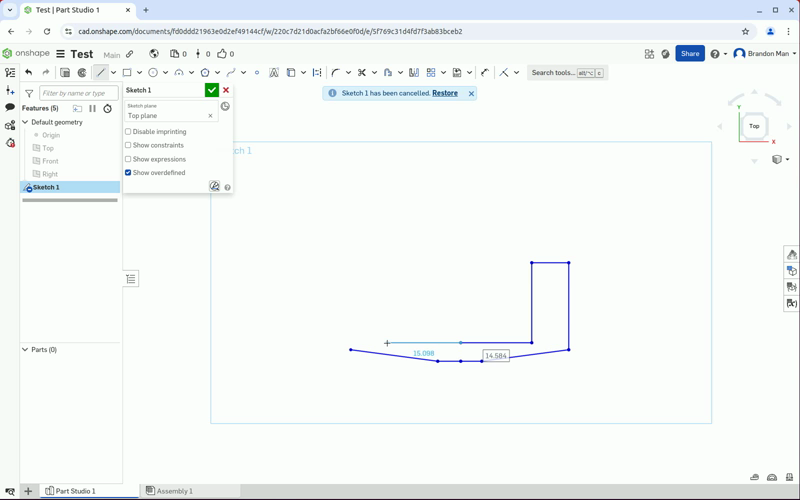
click(387, 342)
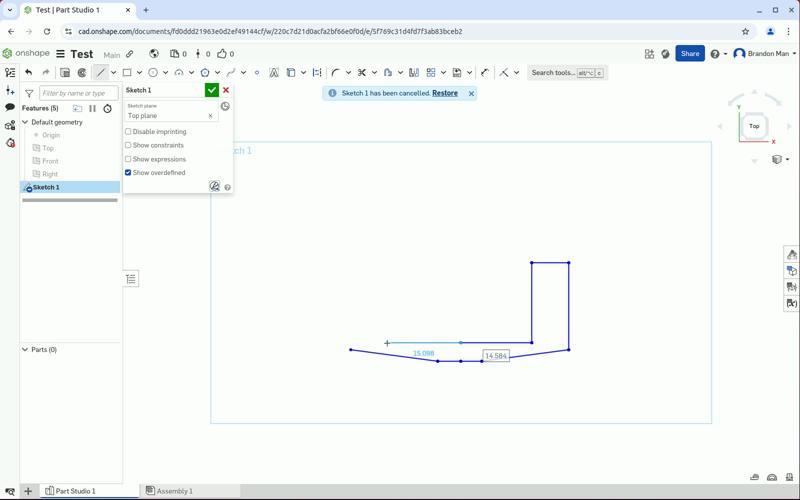
key_up(shift)
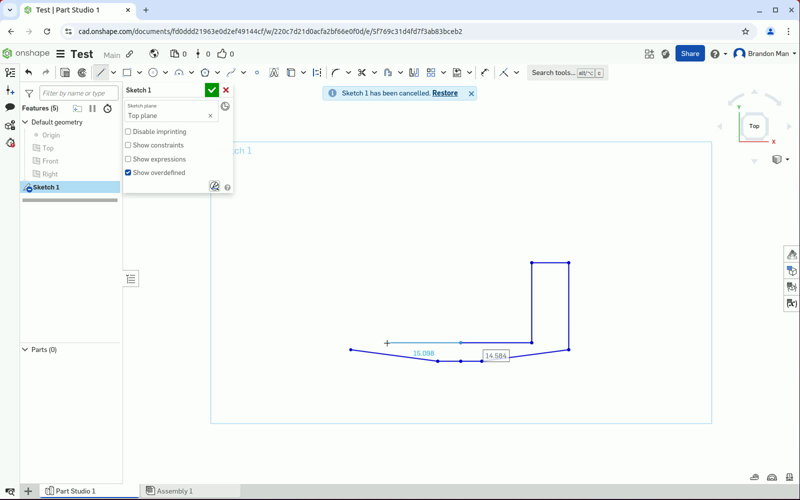
key_down(shift)
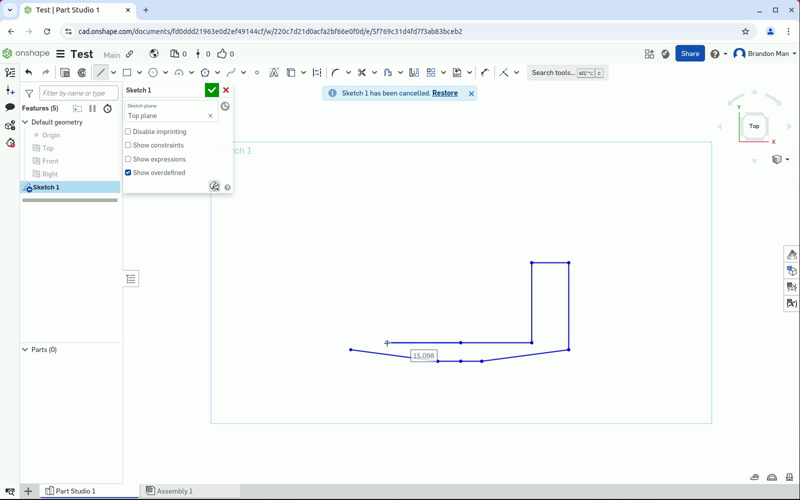
mouse_move(387, 262)
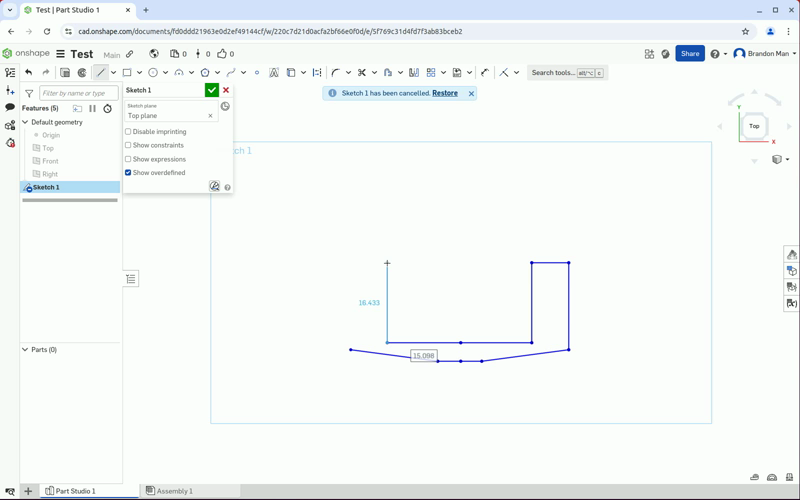
click(387, 262)
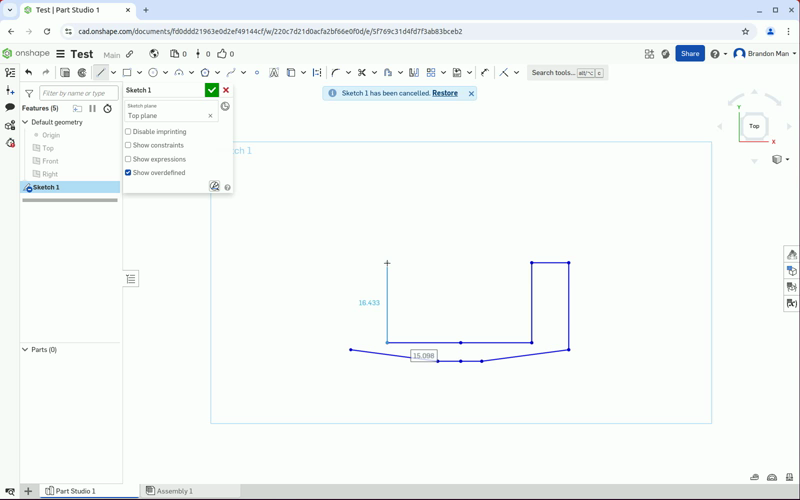
key_up(shift)
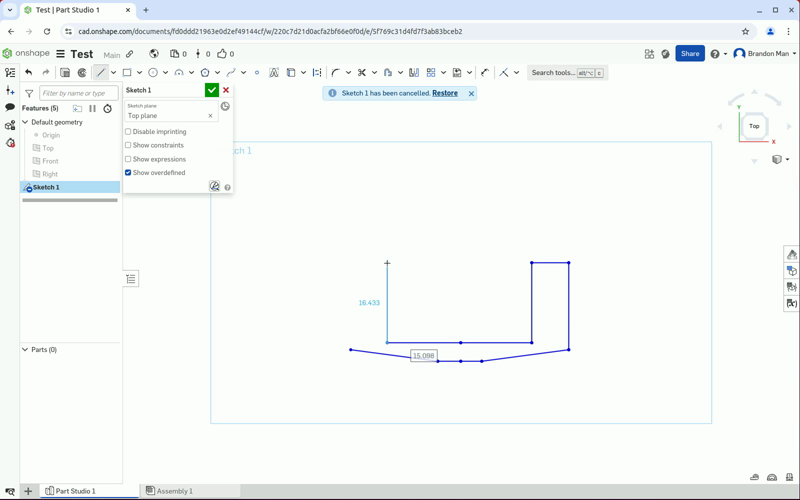
key_down(shift)
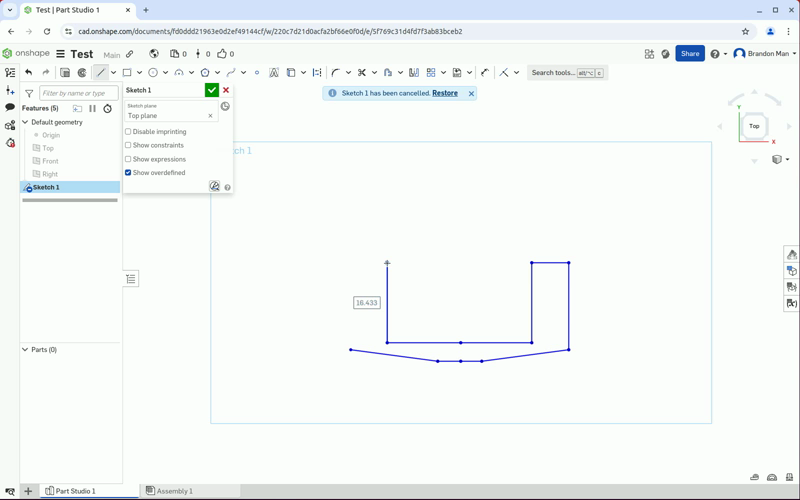
mouse_move(417, 262)
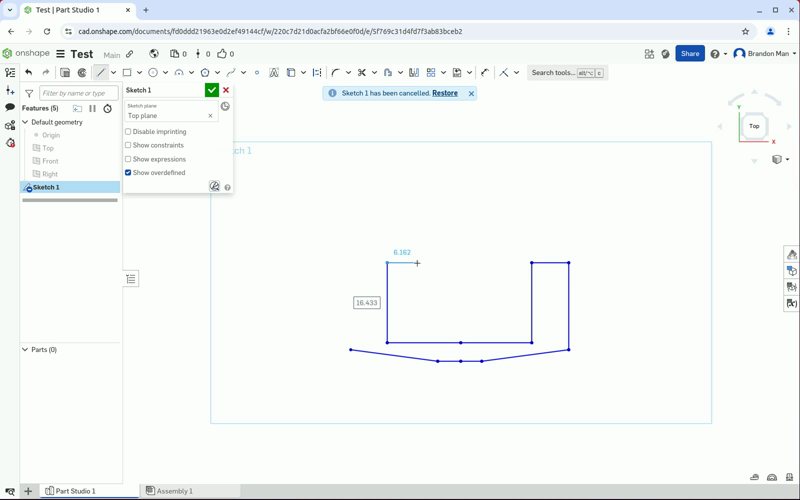
mouse_move(350, 262)
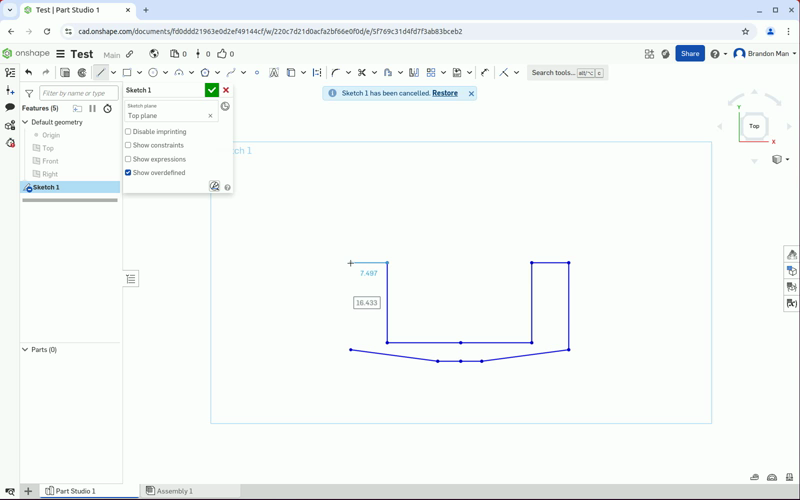
click(350, 262)
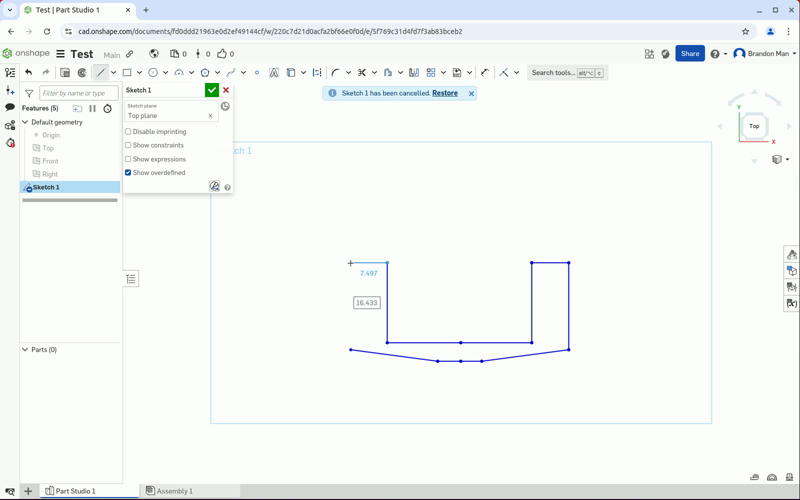
key_up(shift)
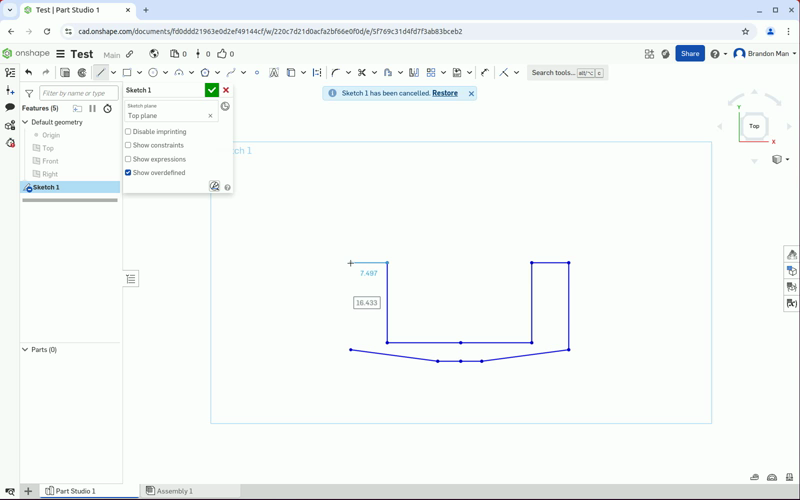
key_down(shift)
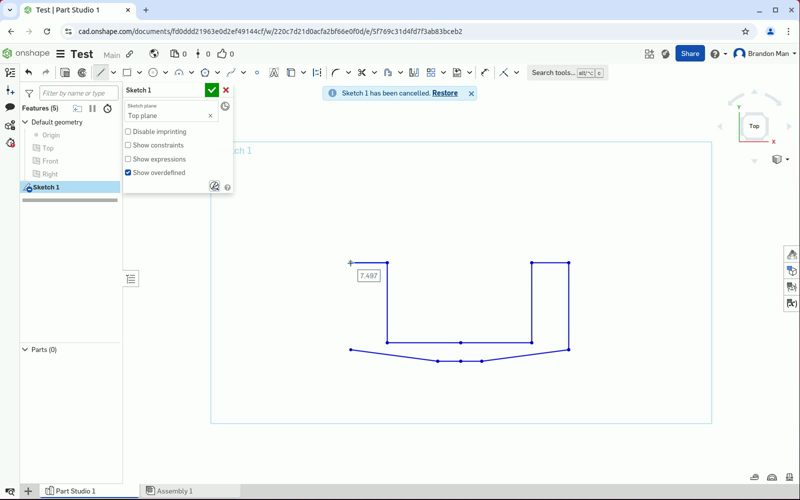
mouse_move(350, 349)
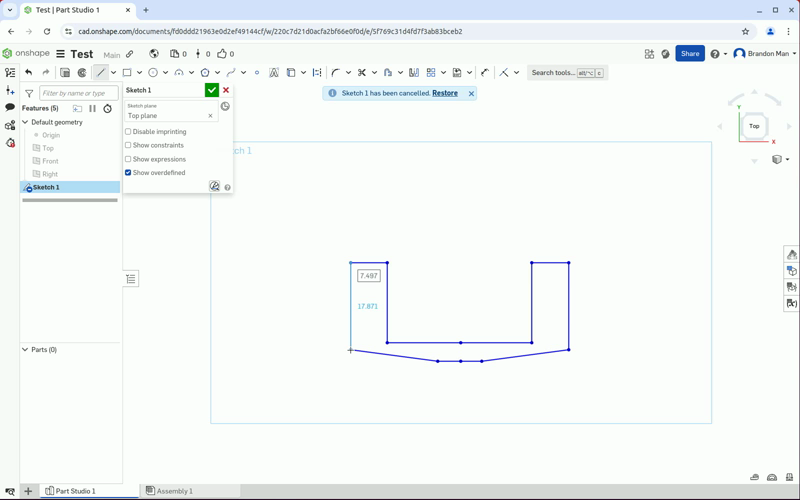
key_up(shift)
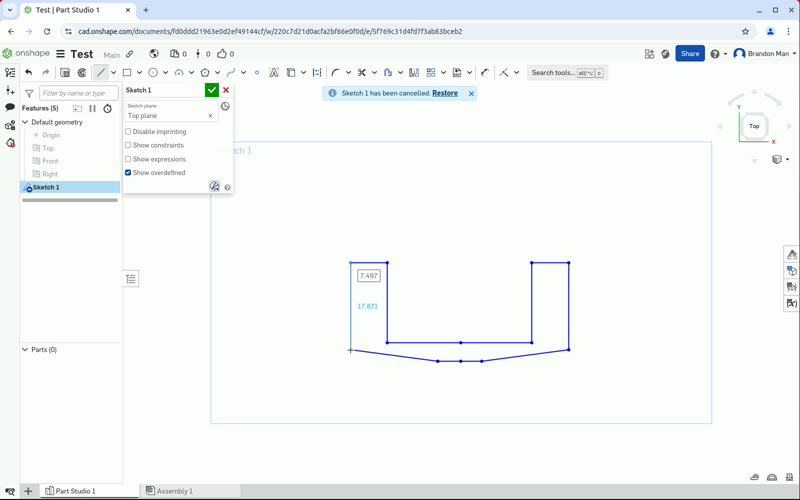
click(350, 349)
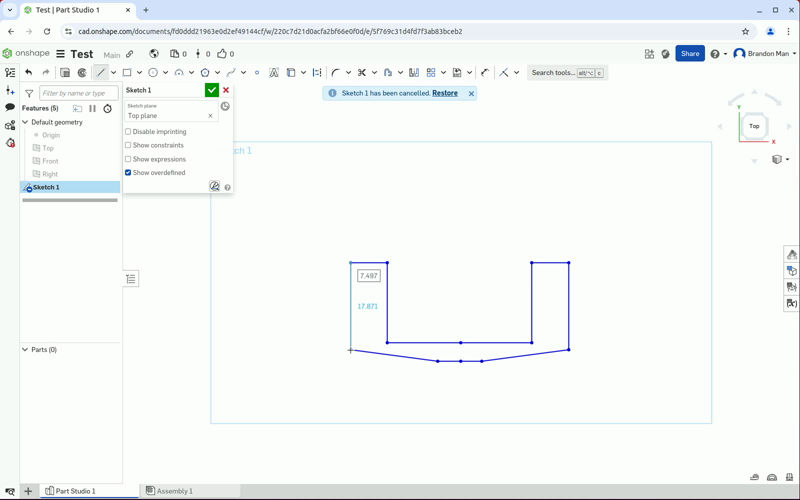
key(esc)
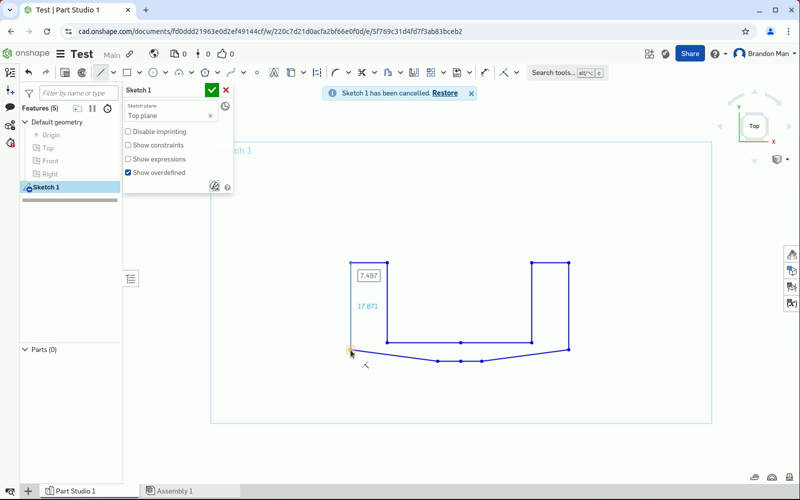
mouse_move(359, 287)
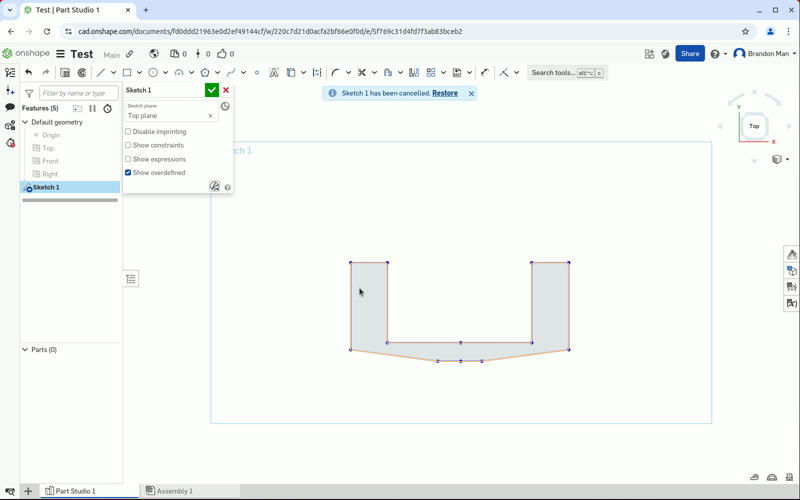
click(359, 287)
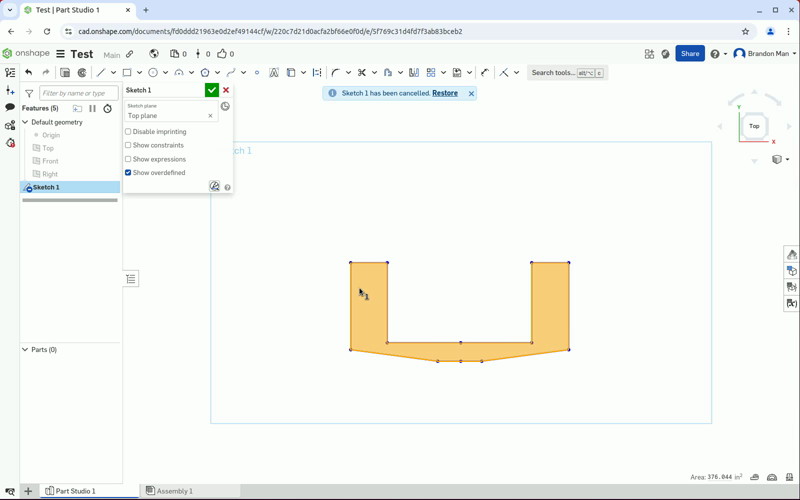
mouse_move(73, 352)
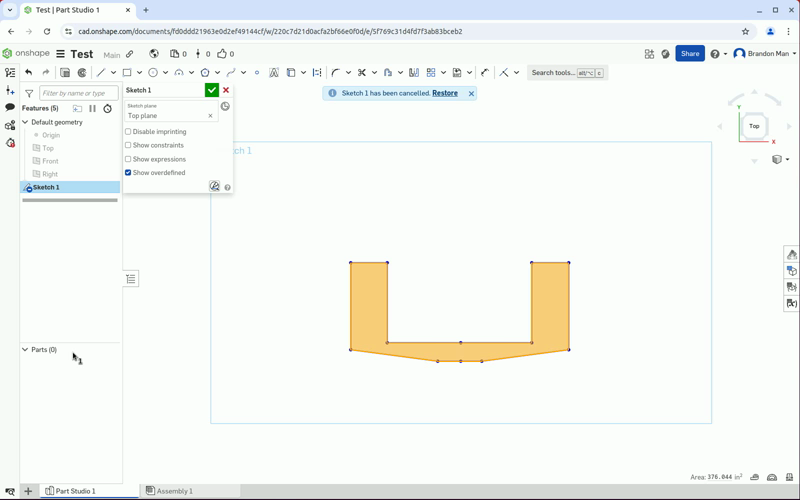
key(shift+y)
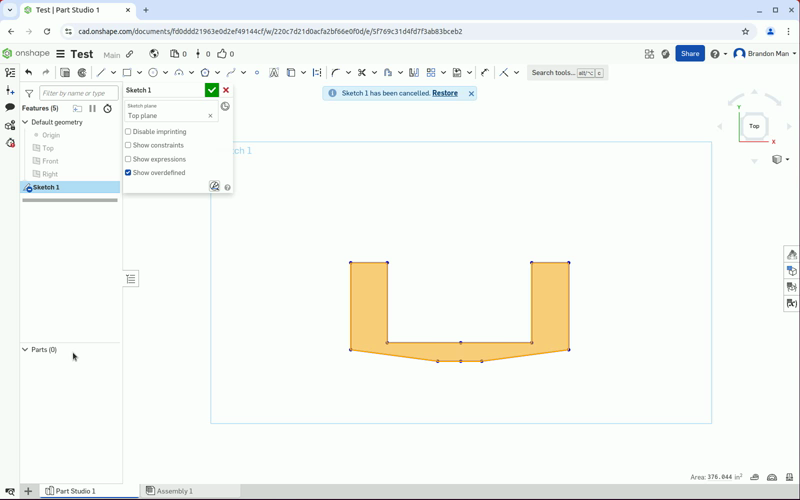
key(shift+e)
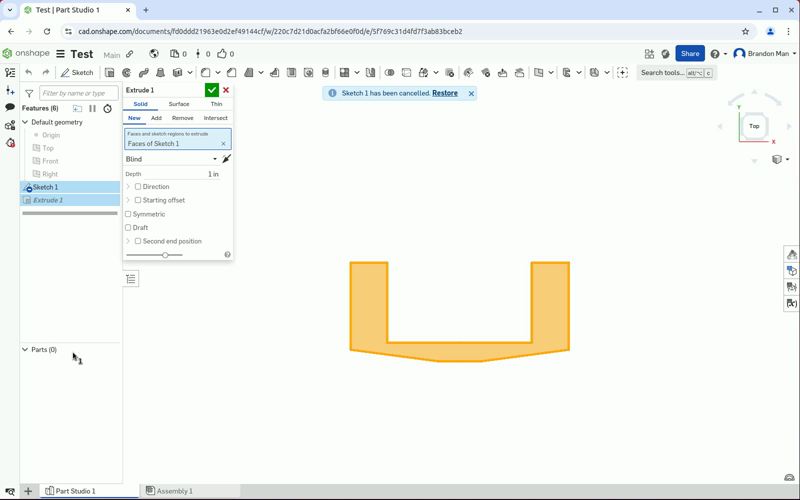
mouse_move(143, 106)
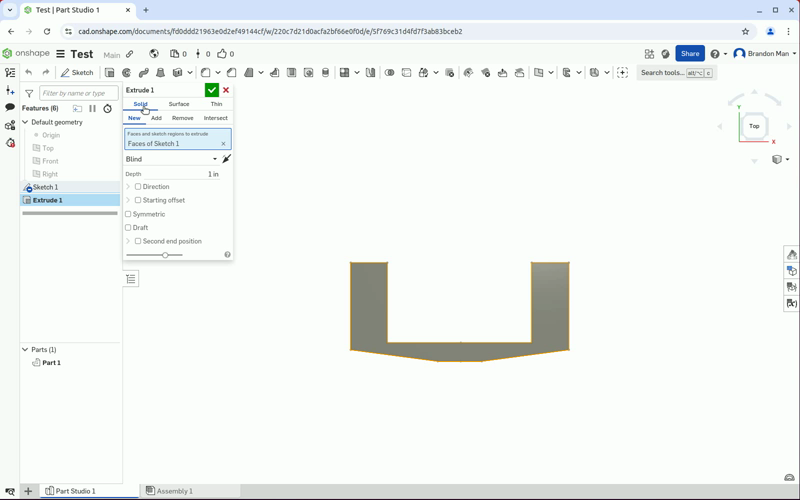
click(143, 106)
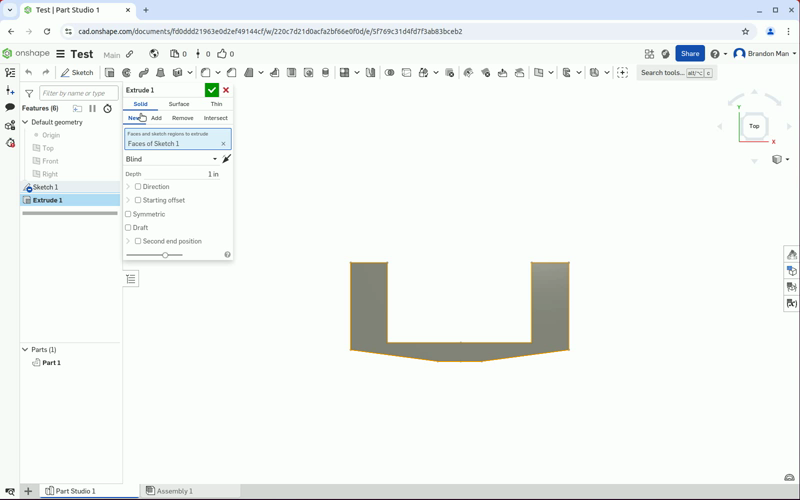
mouse_move(137, 120)
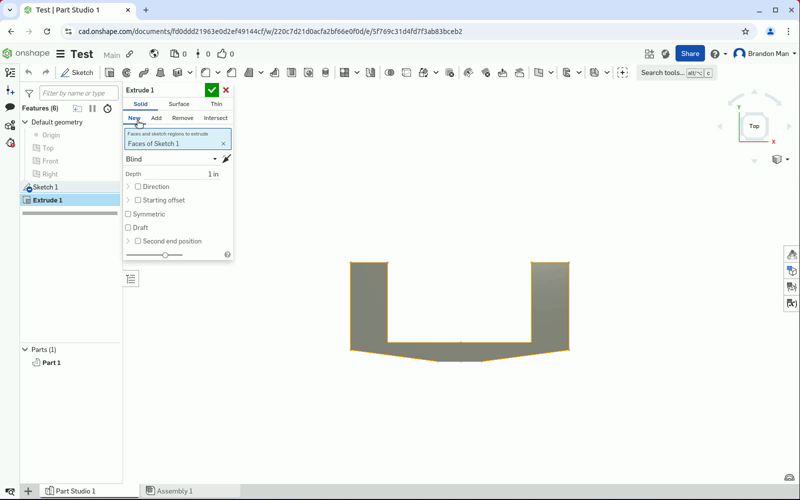
click(137, 120)
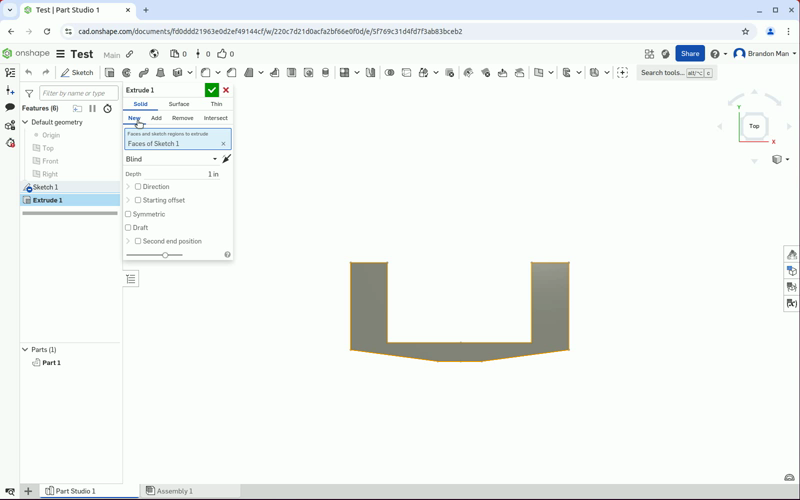
key(tab, 4)
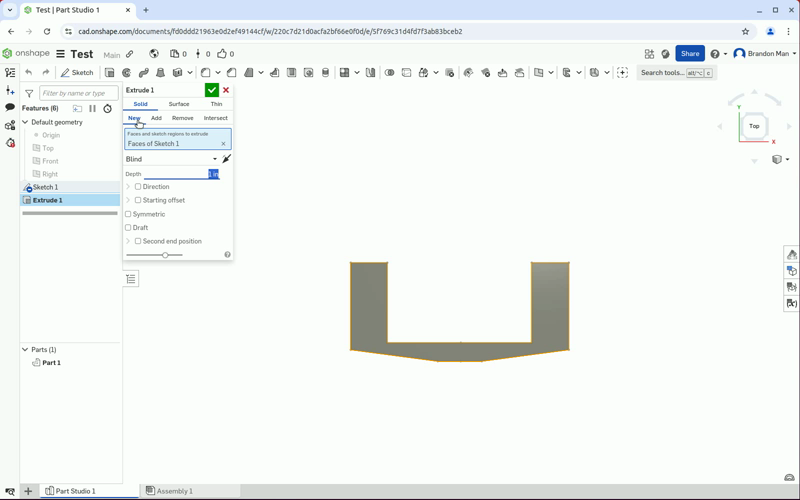
text(0.481)
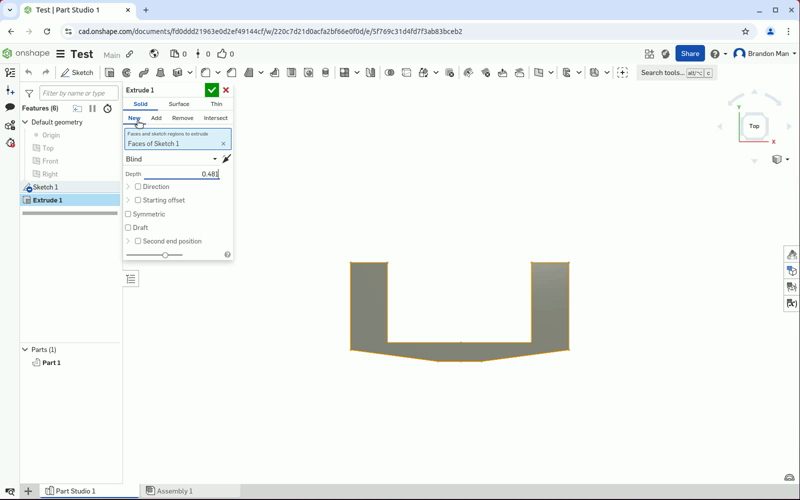
key(enter)
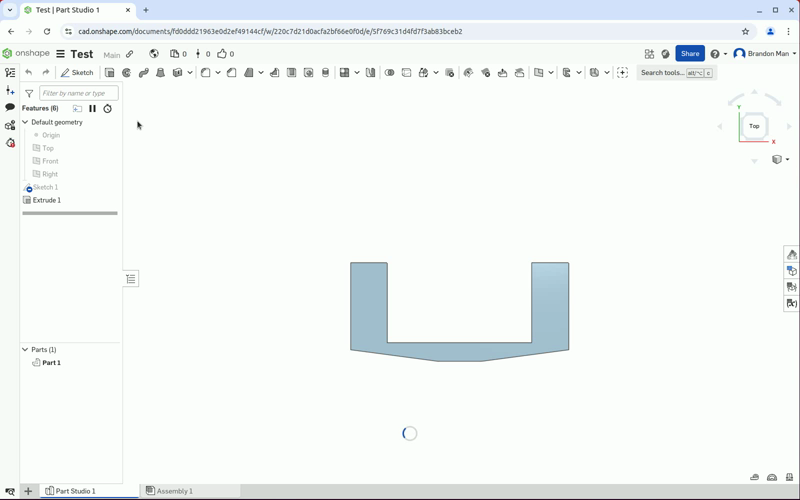
key(shift+h)
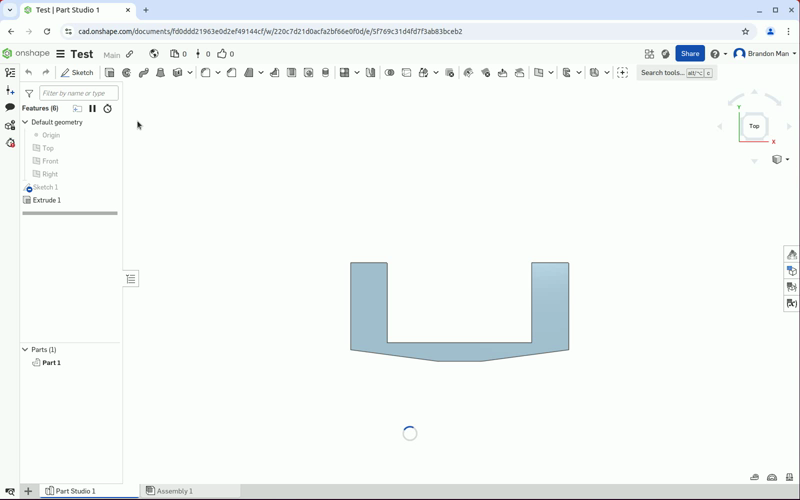
key(shift+h)
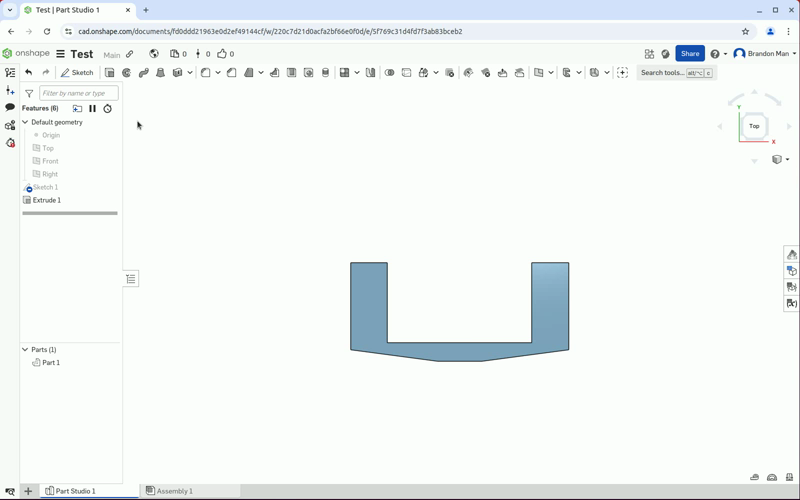
mouse_move(73, 189)
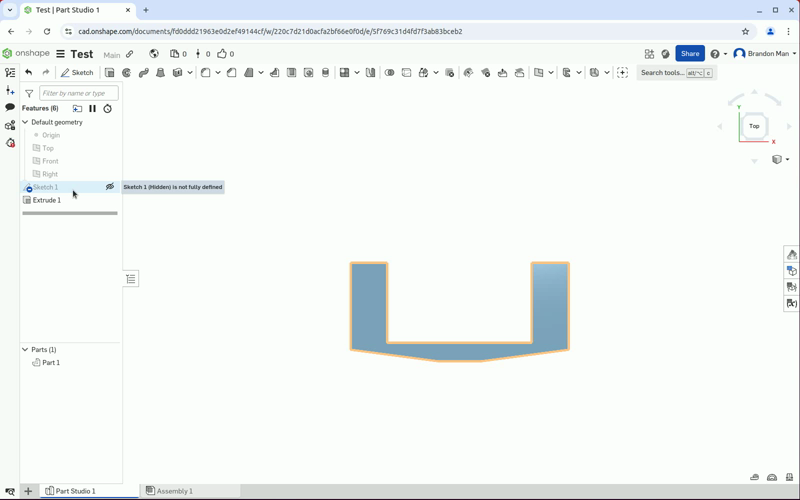
click(73, 189)
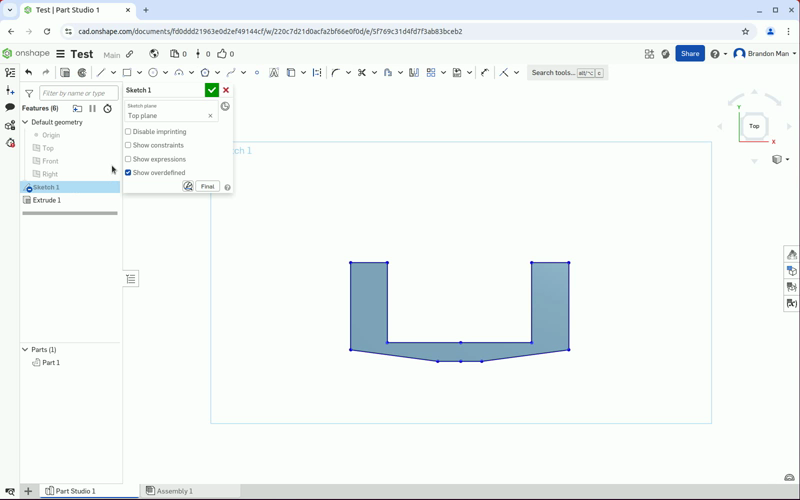
mouse_move(229, 92)
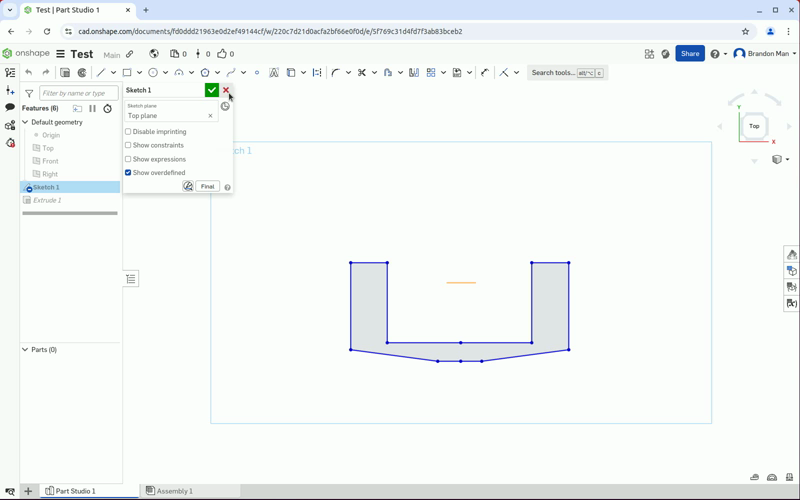
click(229, 92)
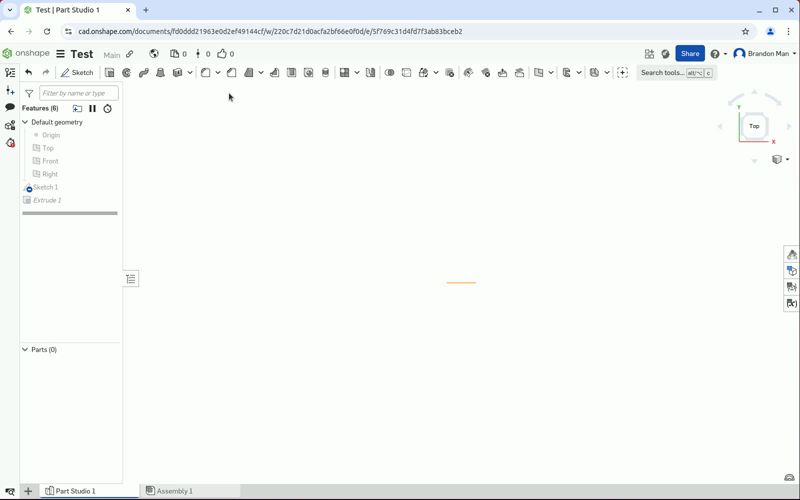
mouse_move(541, 75)
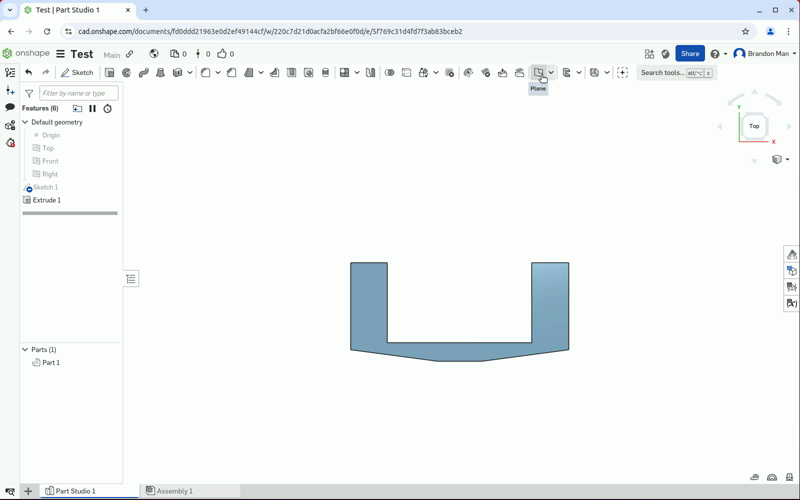
click(541, 75)
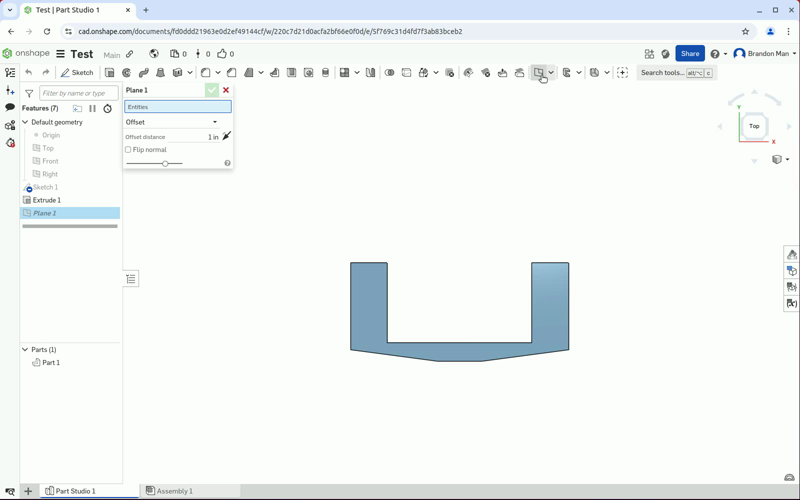
mouse_move(73, 150)
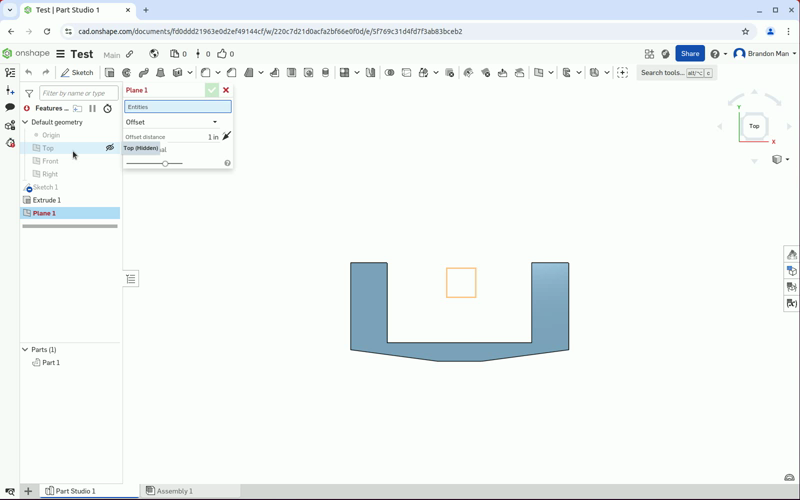
click(73, 150)
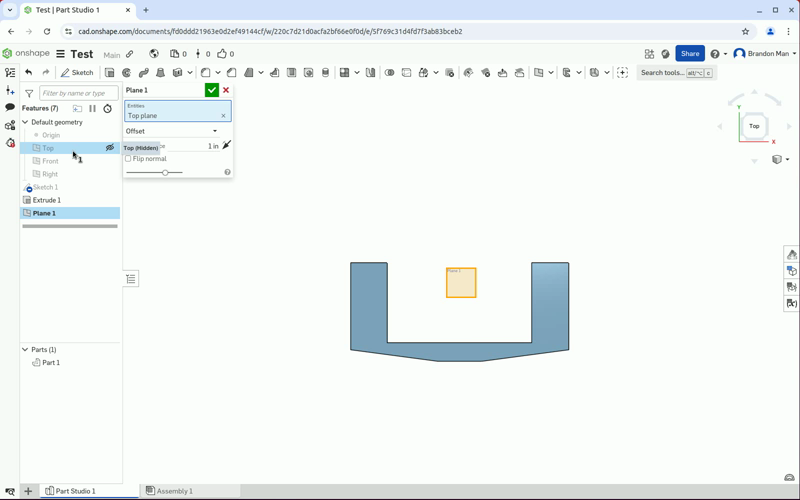
key(tab, 2)
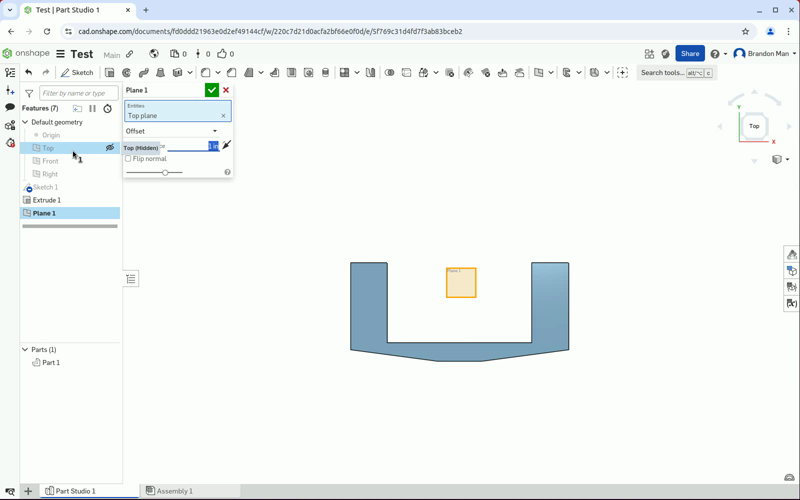
text(0.493)
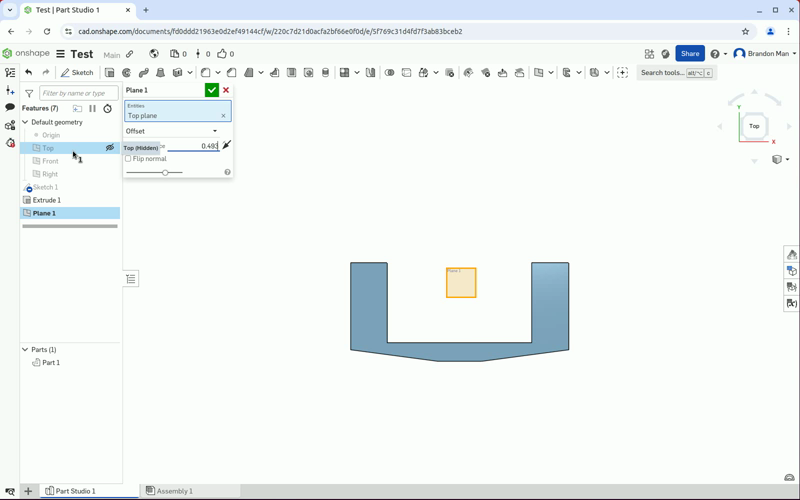
key(enter, 2)
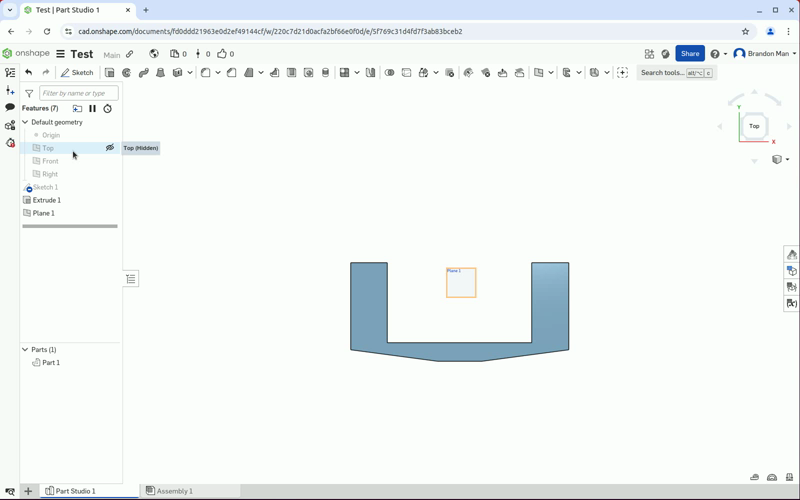
key(shift+s)
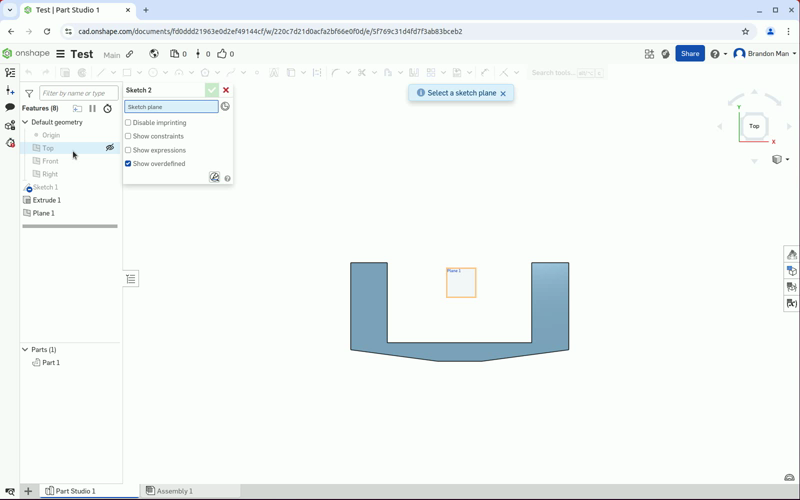
mouse_move(73, 215)
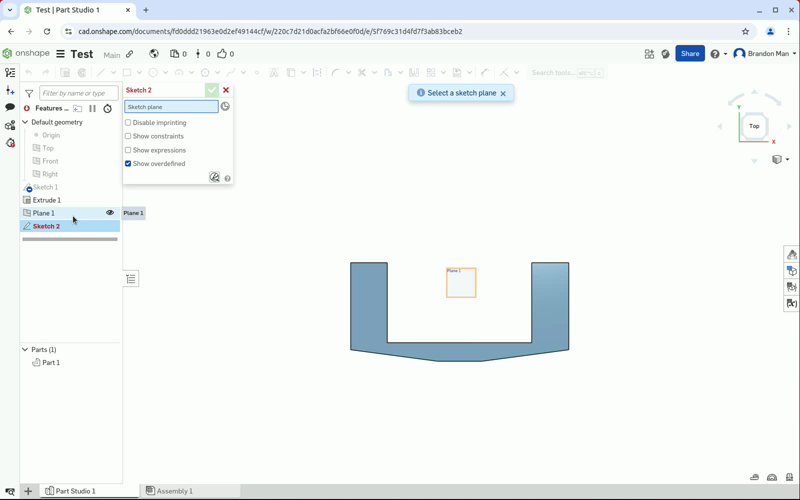
click(73, 215)
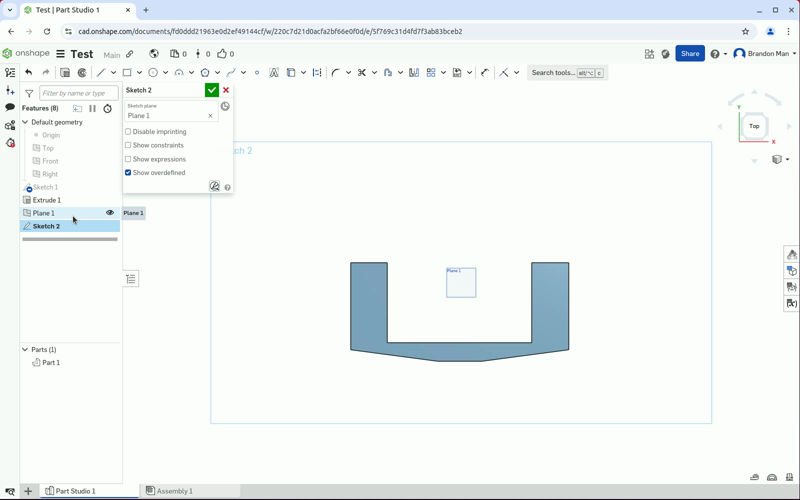
mouse_move(73, 352)
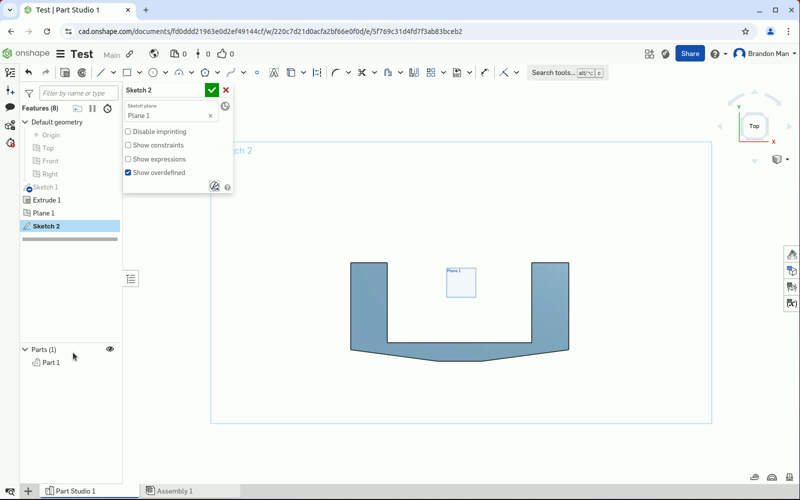
key(y)
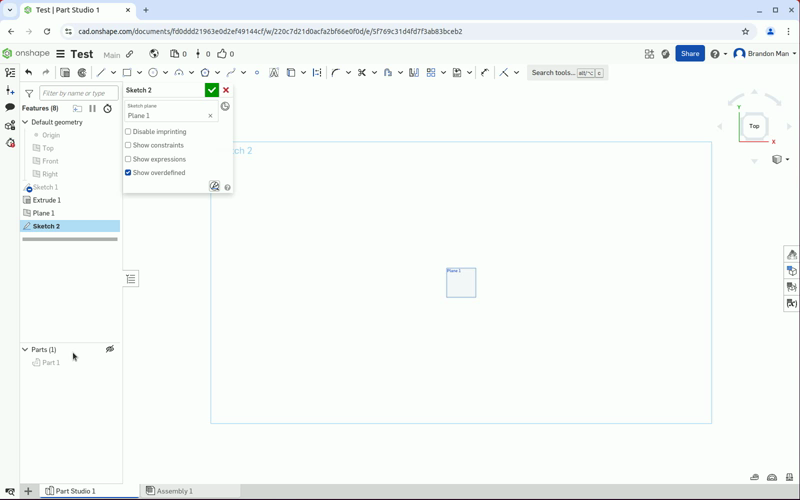
key(l)
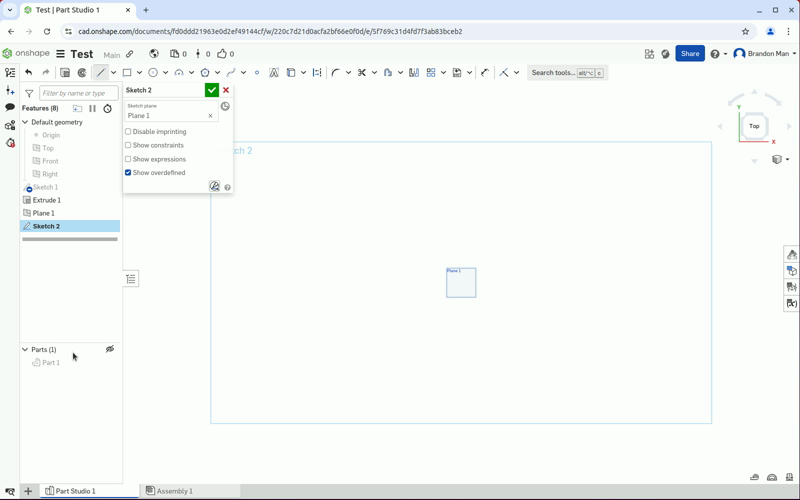
key_down(shift)
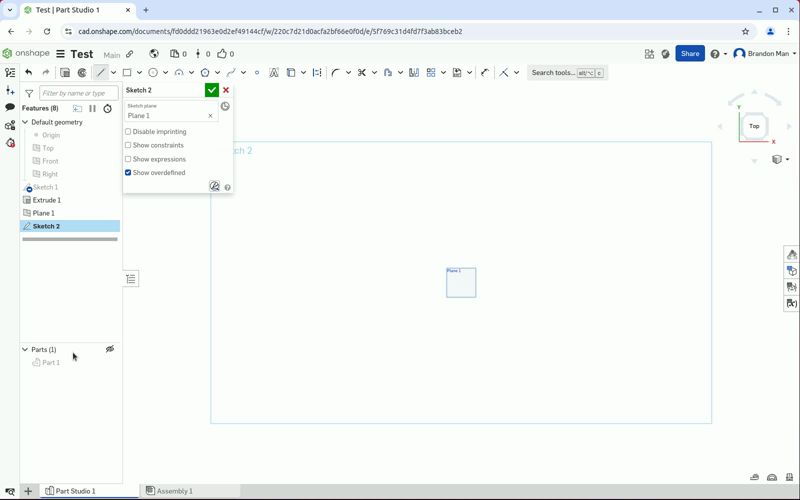
mouse_move(350, 349)
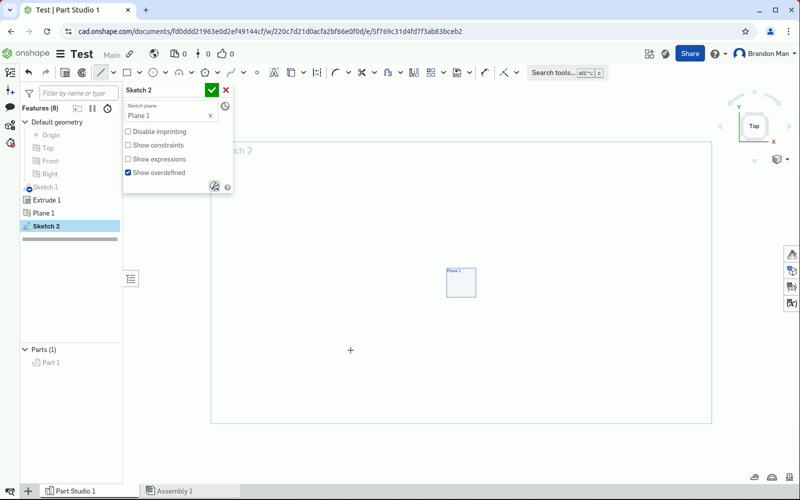
click(350, 349)
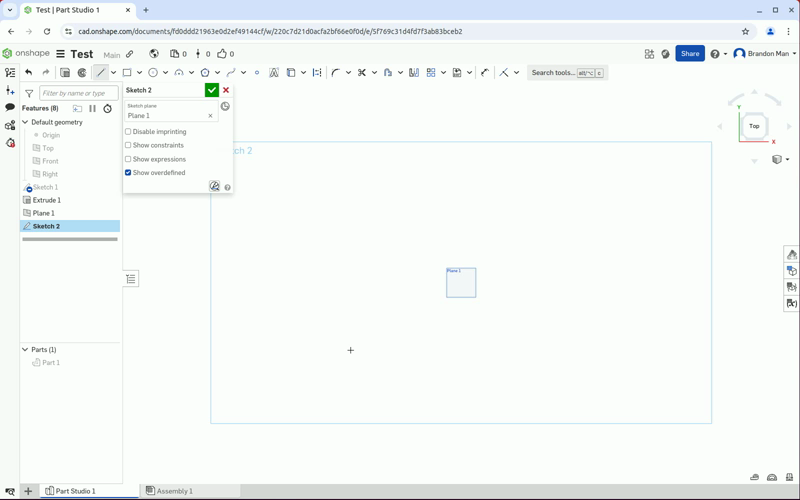
key_up(shift)
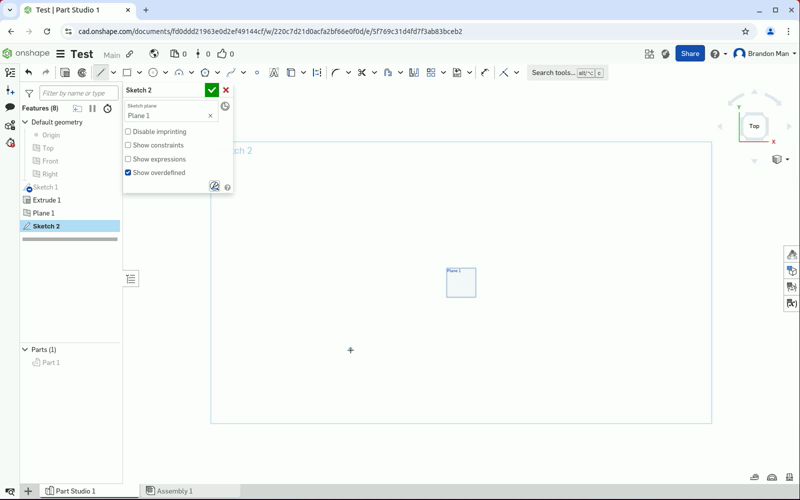
key_down(shift)
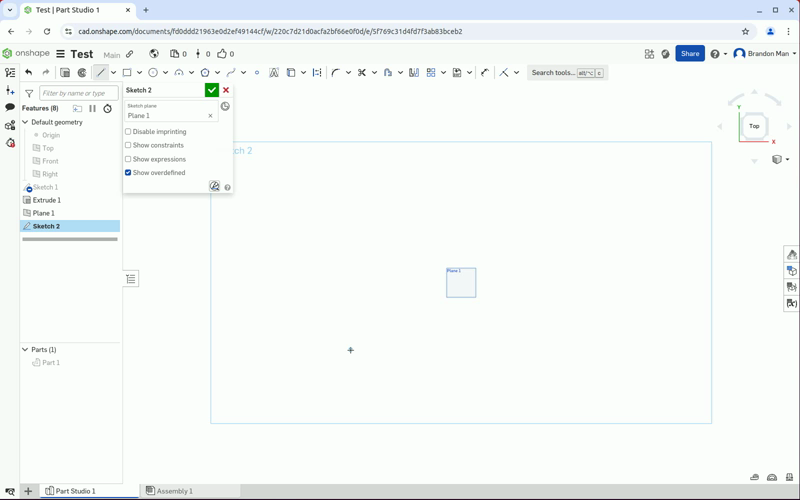
mouse_move(437, 361)
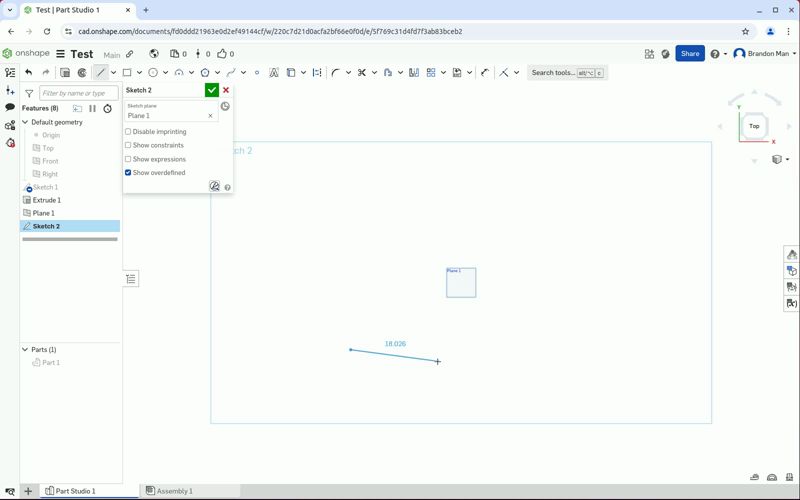
click(437, 361)
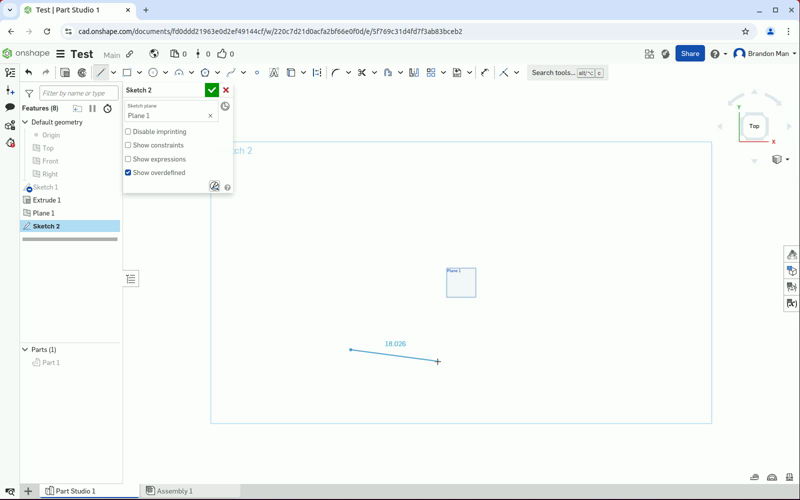
key_up(shift)
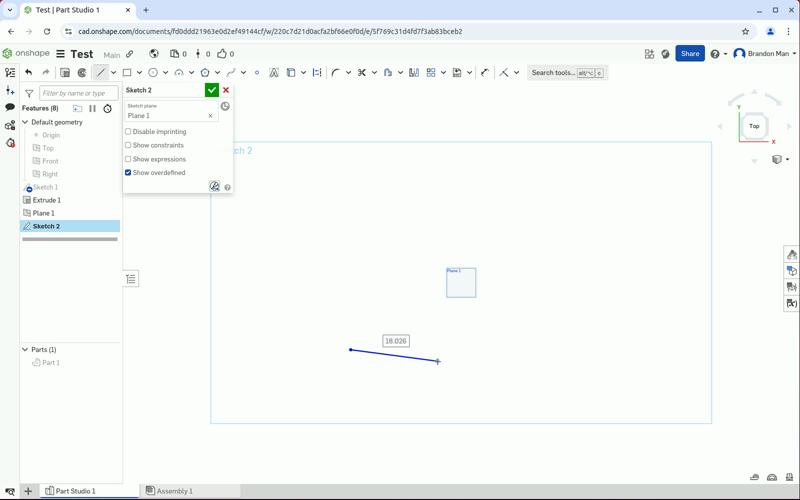
key_down(shift)
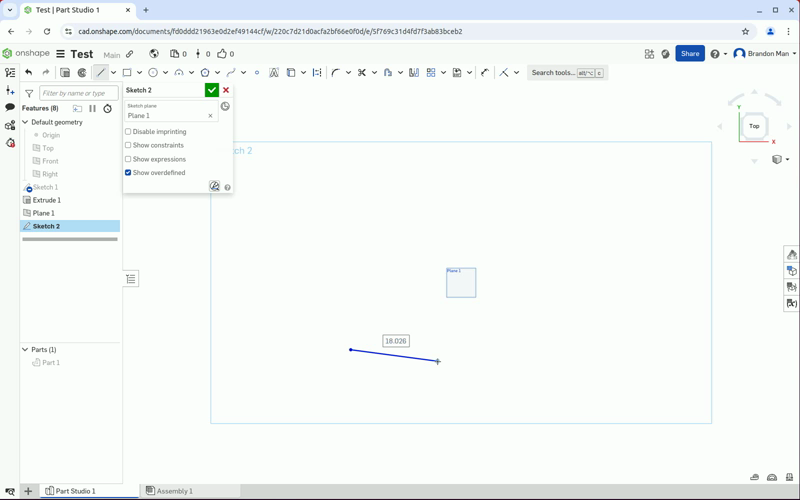
mouse_move(467, 361)
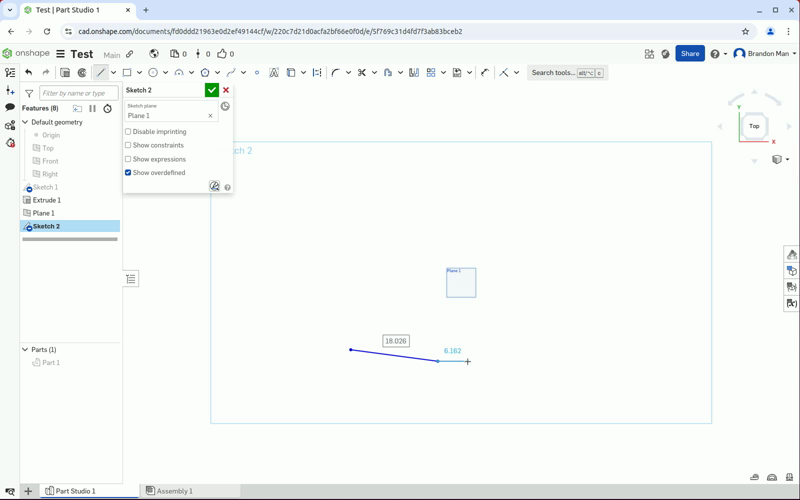
mouse_move(481, 361)
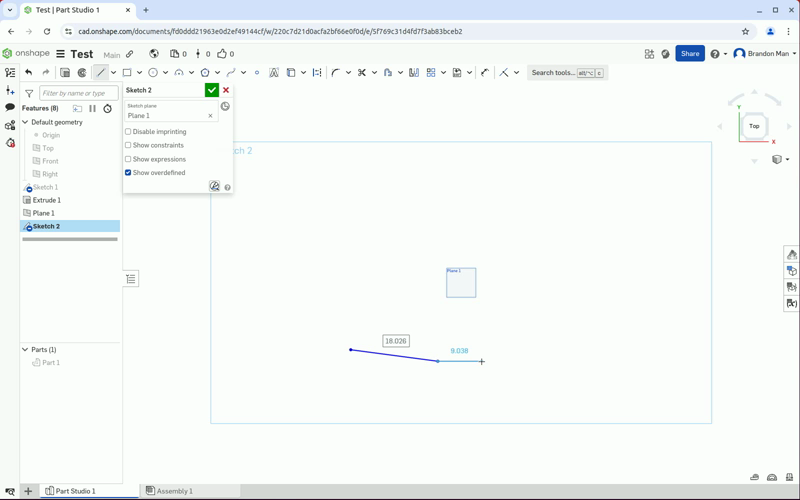
click(481, 361)
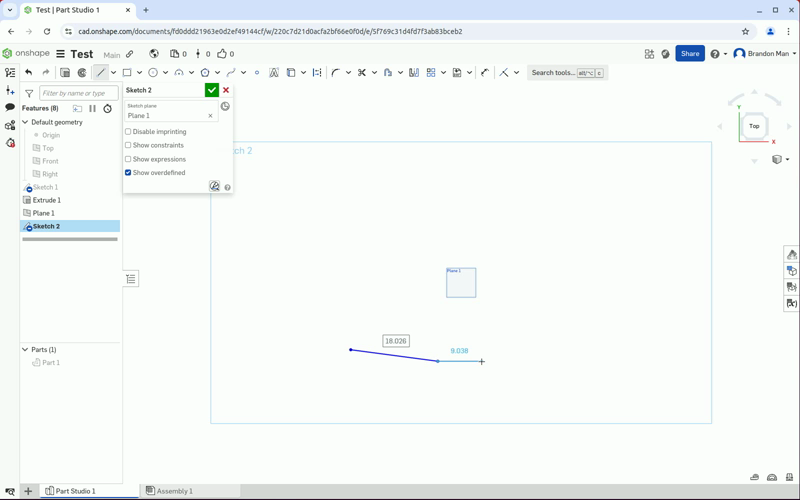
key_up(shift)
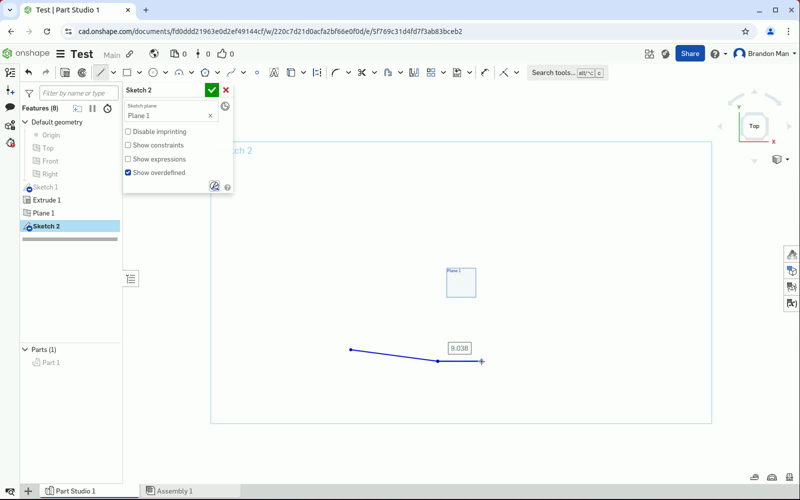
key_down(shift)
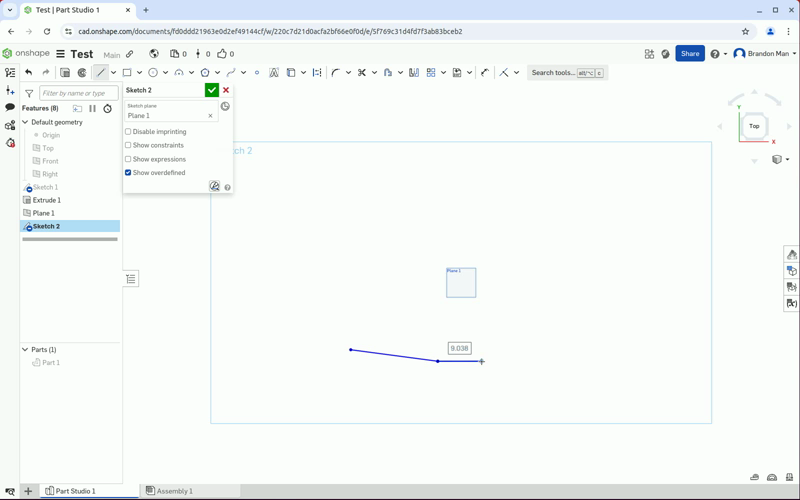
mouse_move(568, 349)
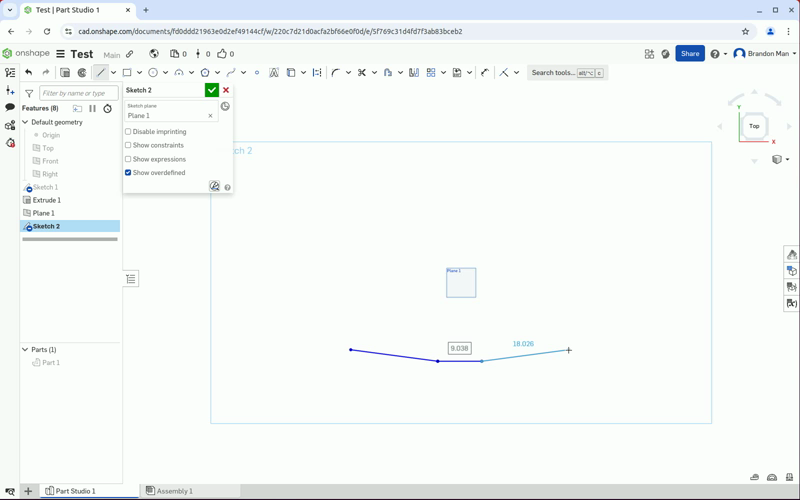
click(568, 349)
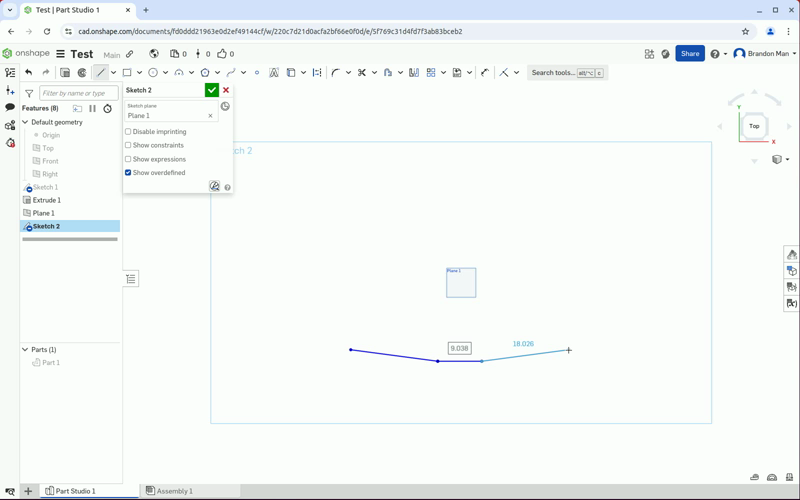
key_up(shift)
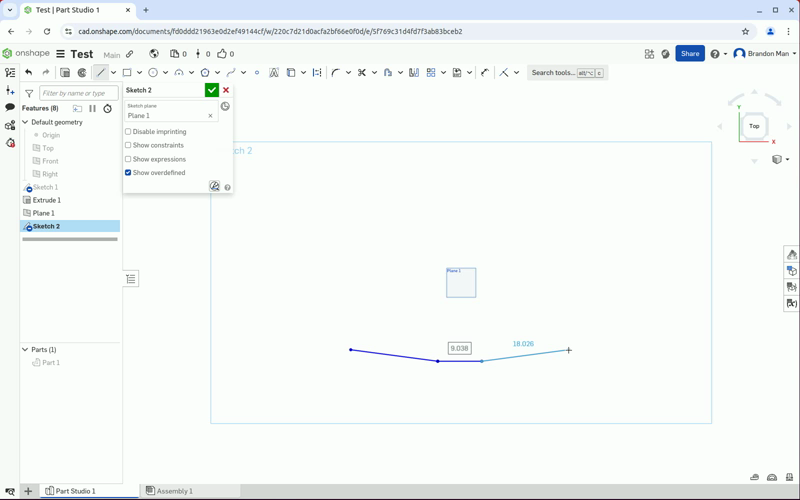
key_down(shift)
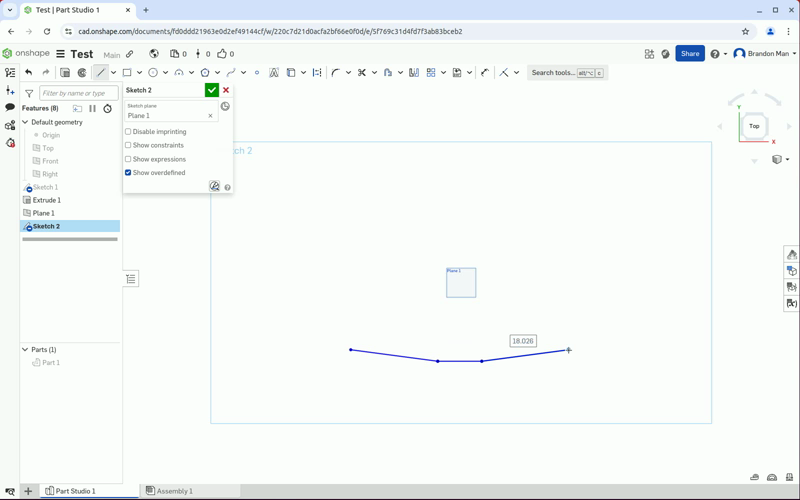
mouse_move(589, 349)
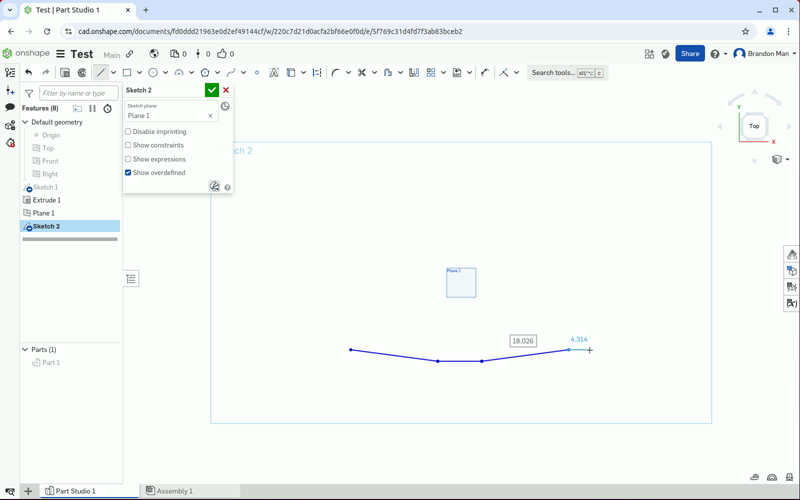
mouse_move(568, 347)
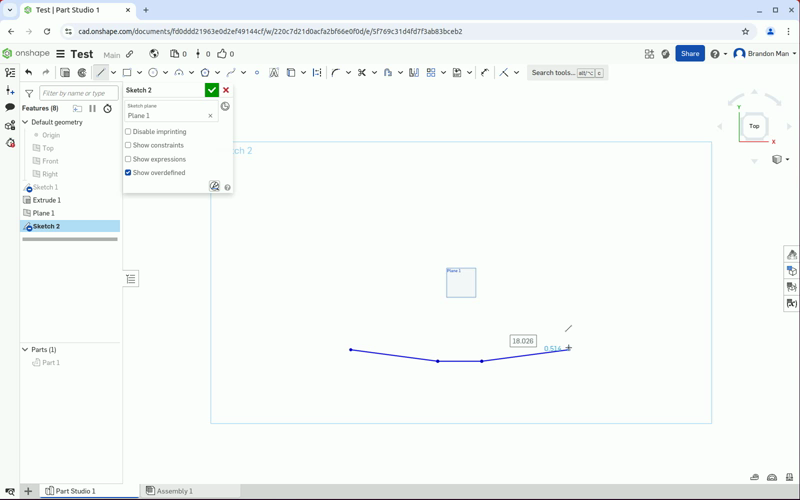
scroll(6)
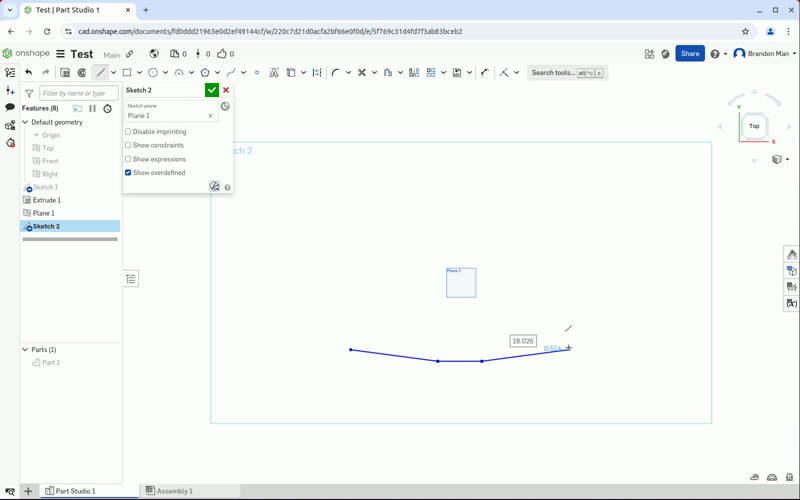
scroll(6)
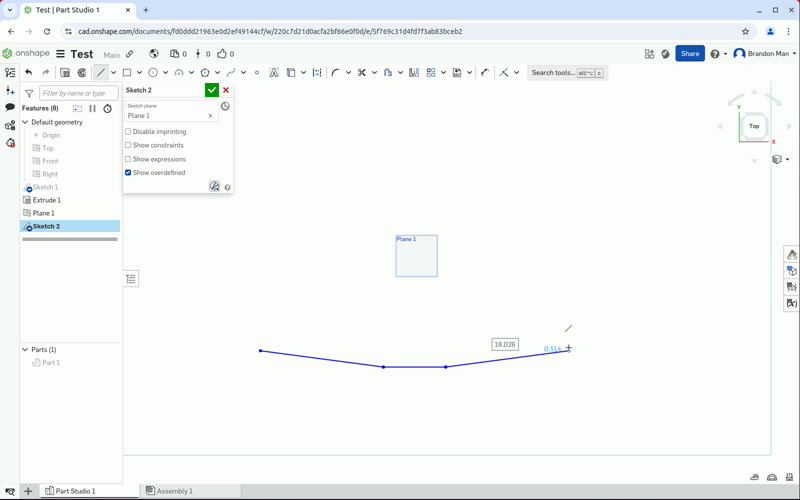
scroll(6)
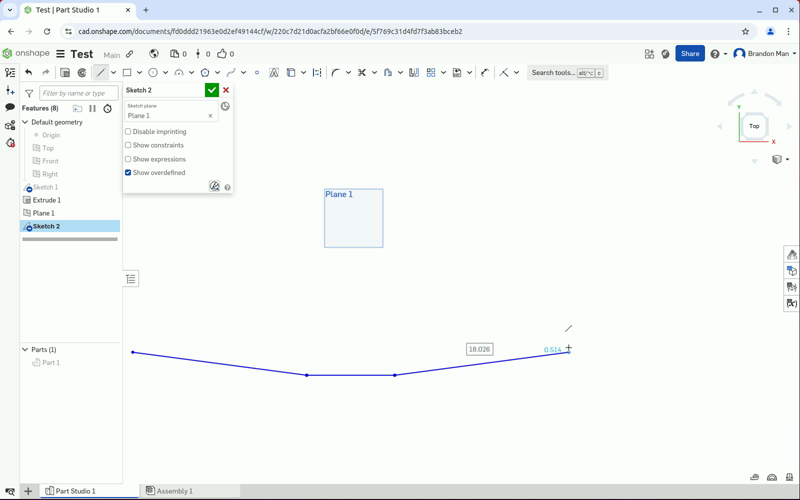
scroll(6)
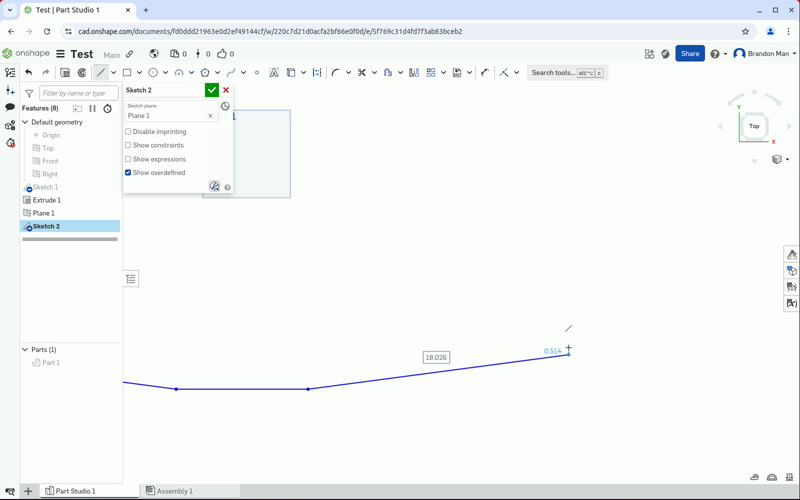
scroll(6)
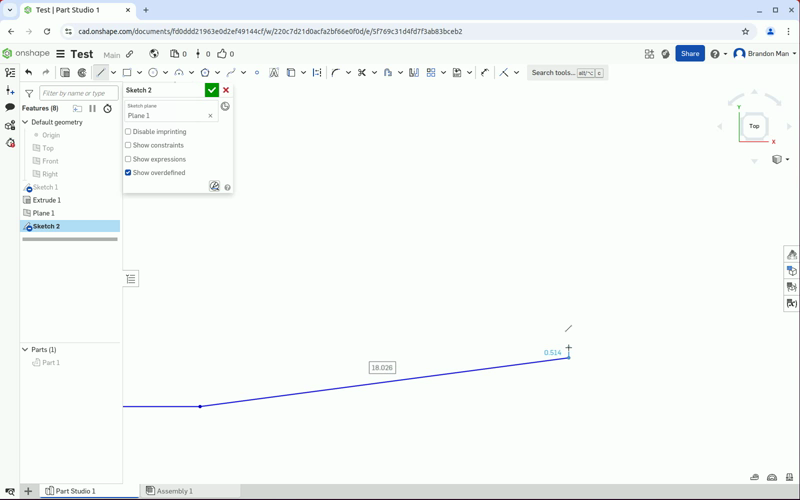
scroll(6)
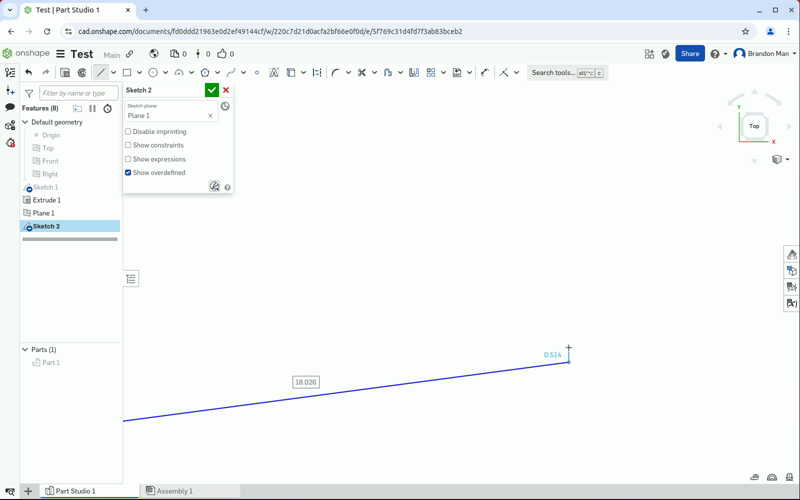
scroll(6)
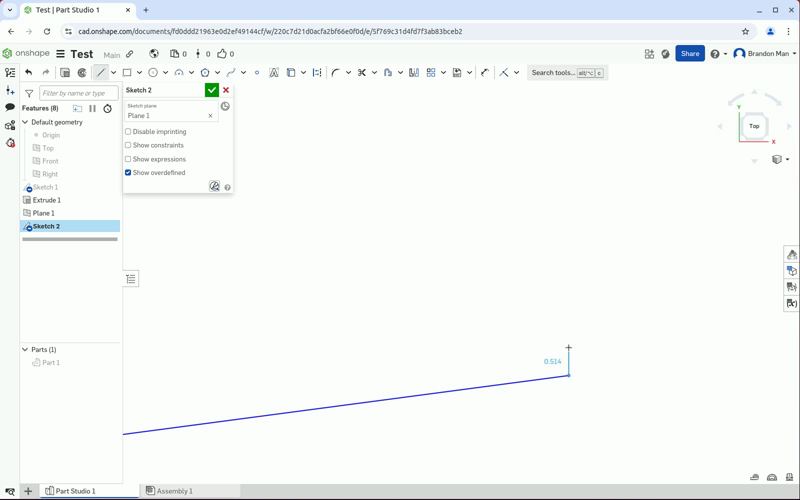
click(568, 347)
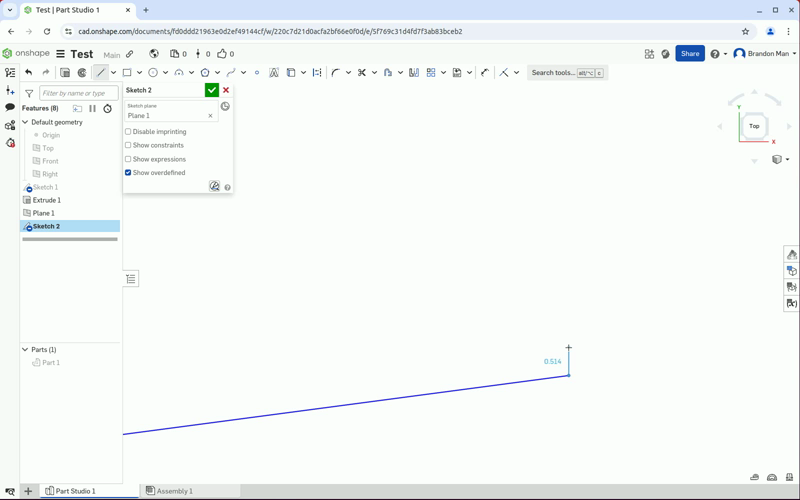
scroll(-6)
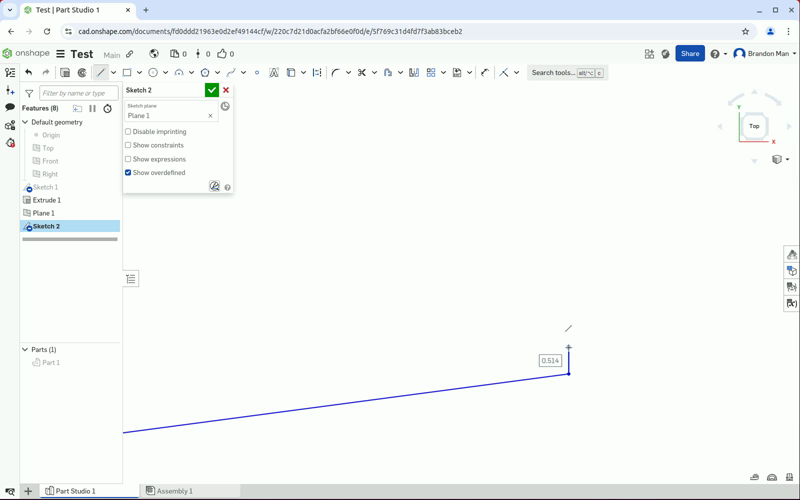
scroll(-6)
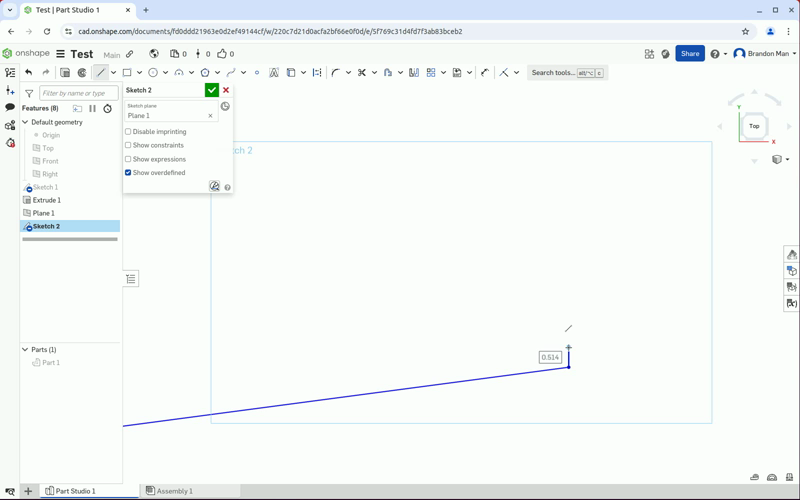
scroll(-6)
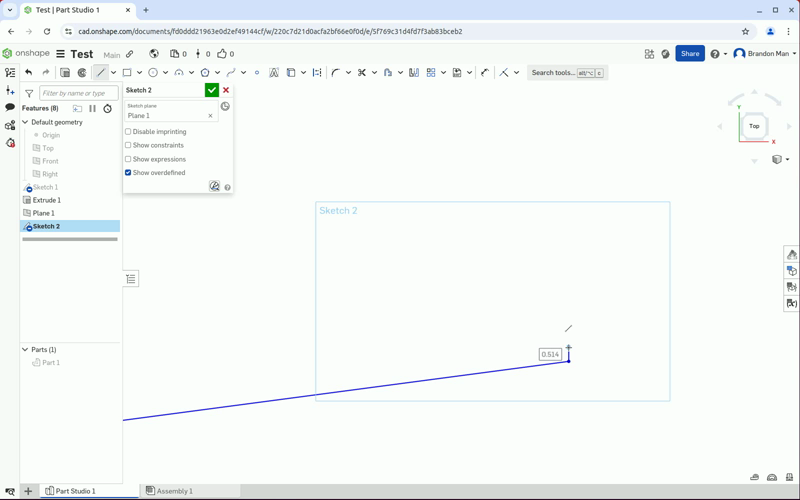
scroll(-6)
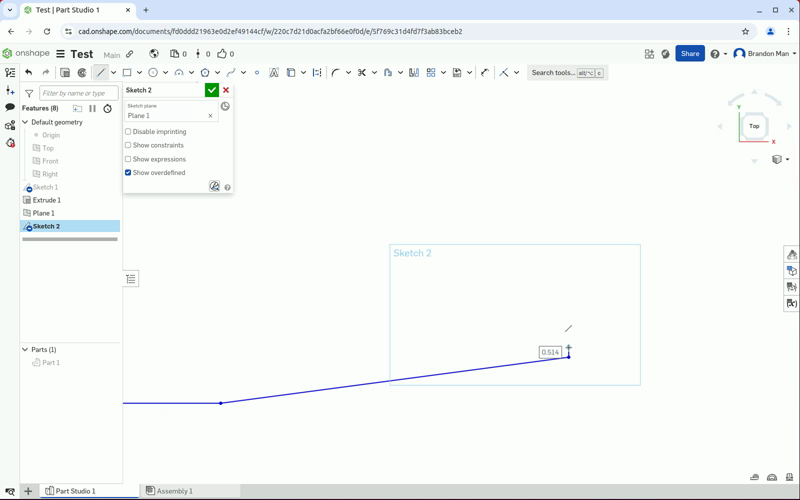
scroll(-6)
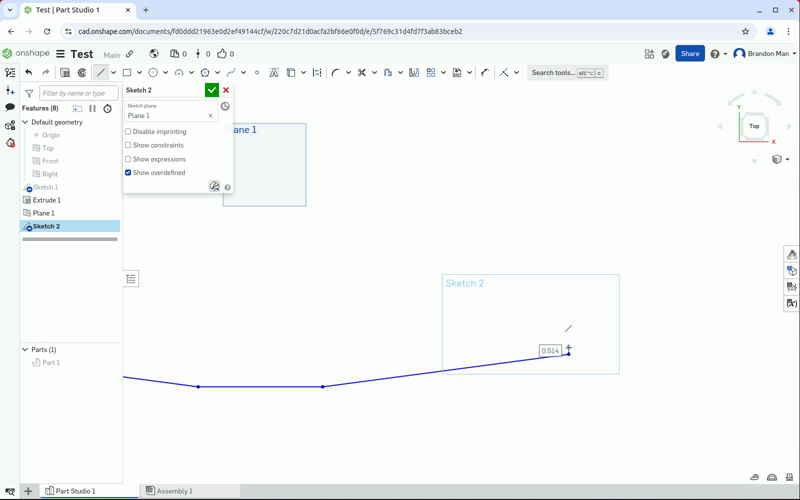
scroll(-6)
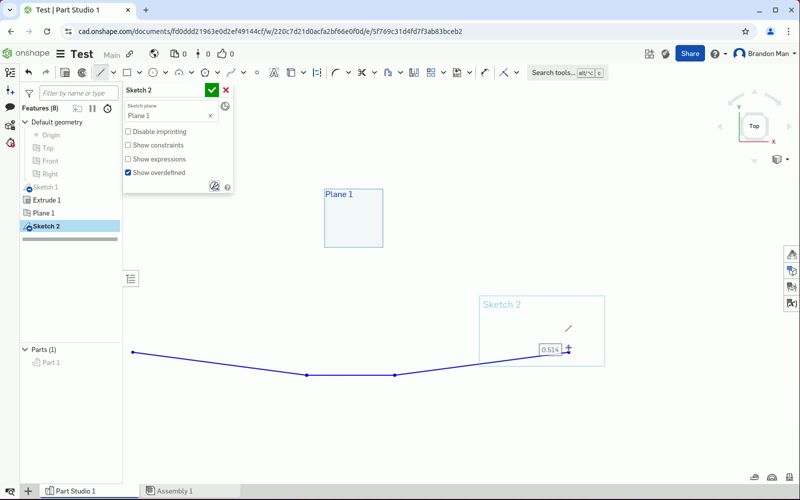
scroll(-6)
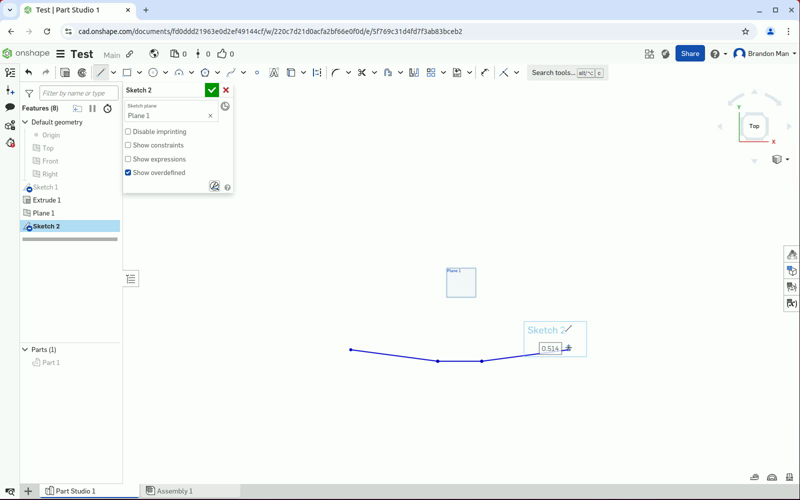
key_up(shift)
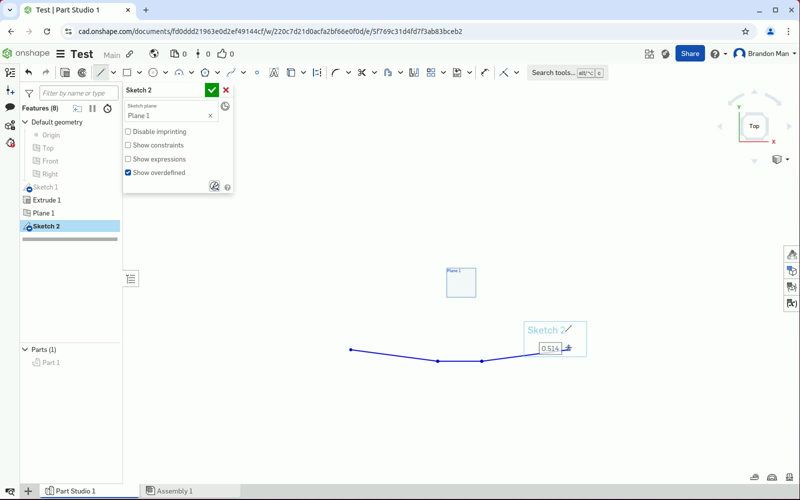
key_down(shift)
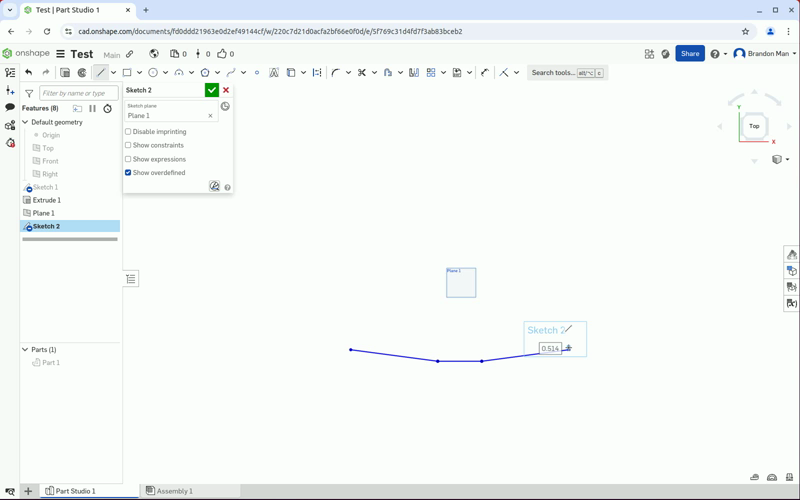
mouse_move(481, 358)
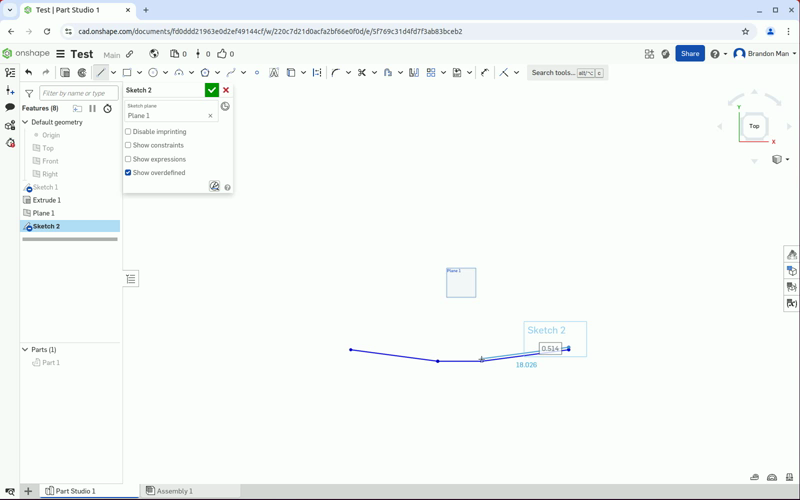
scroll(6)
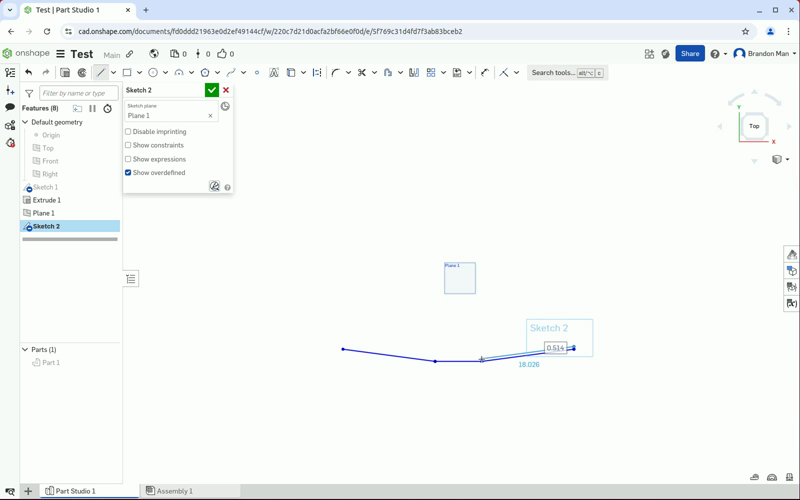
scroll(6)
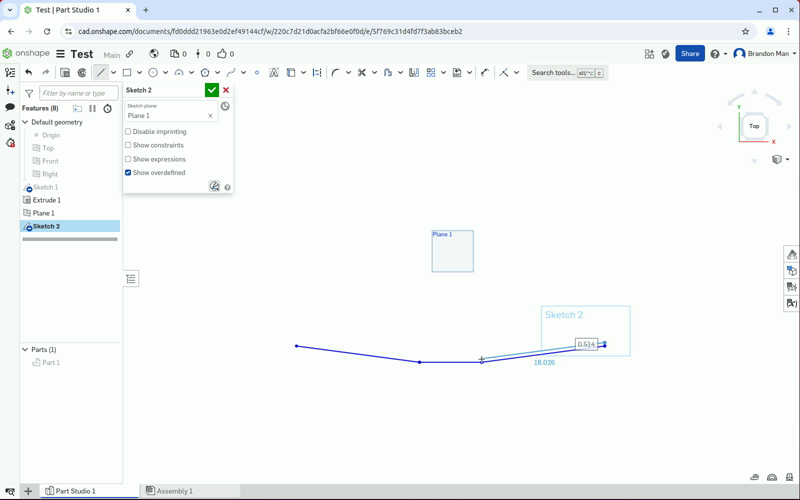
scroll(6)
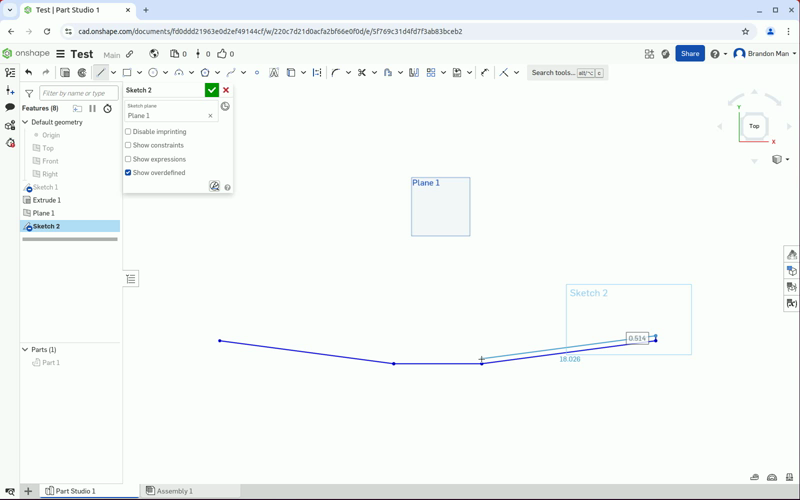
scroll(6)
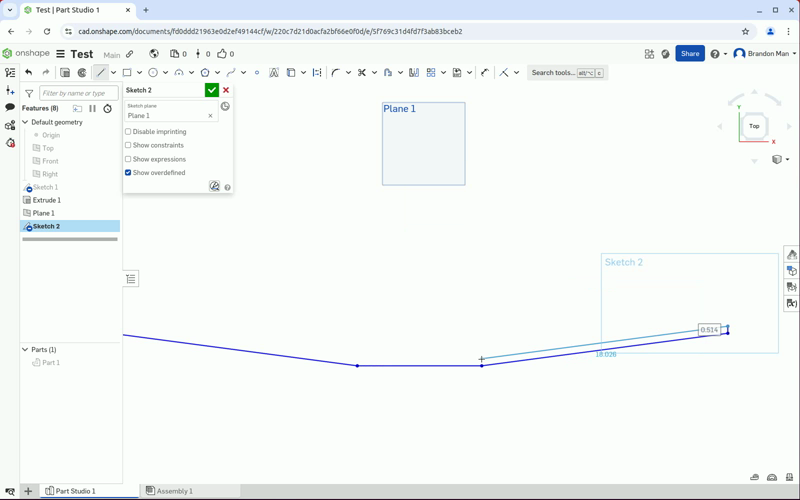
scroll(6)
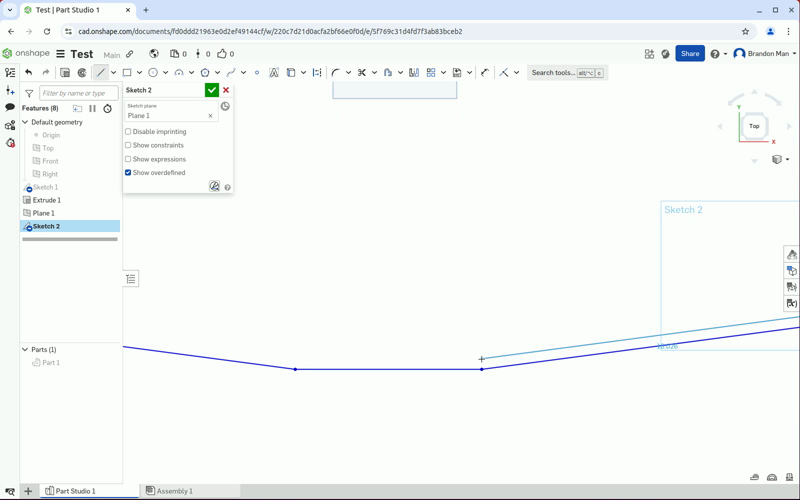
scroll(6)
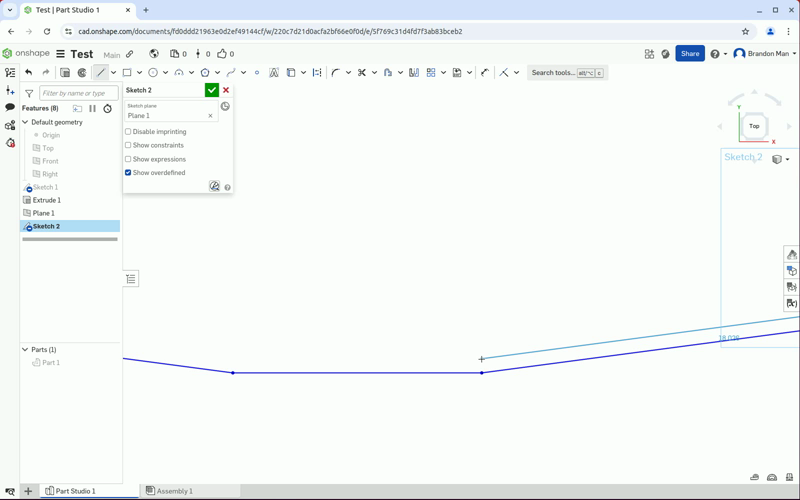
scroll(6)
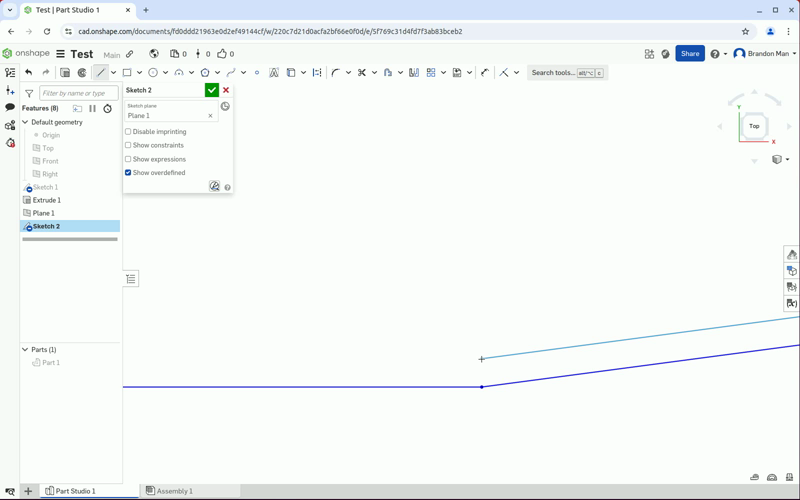
click(481, 358)
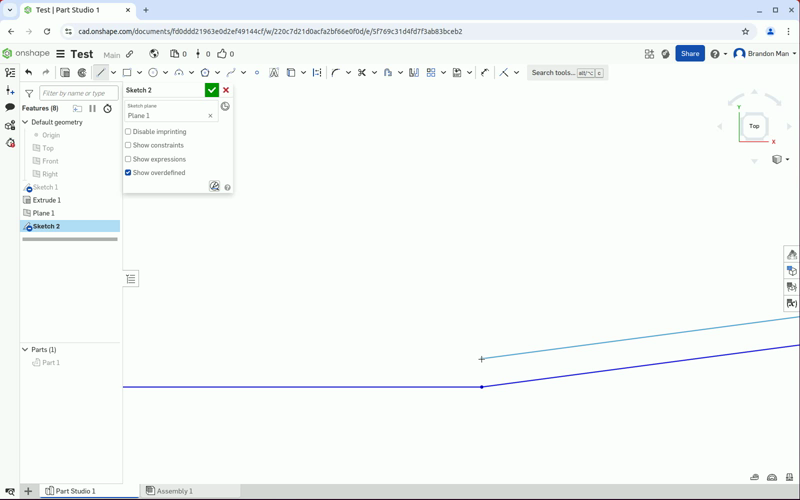
scroll(-6)
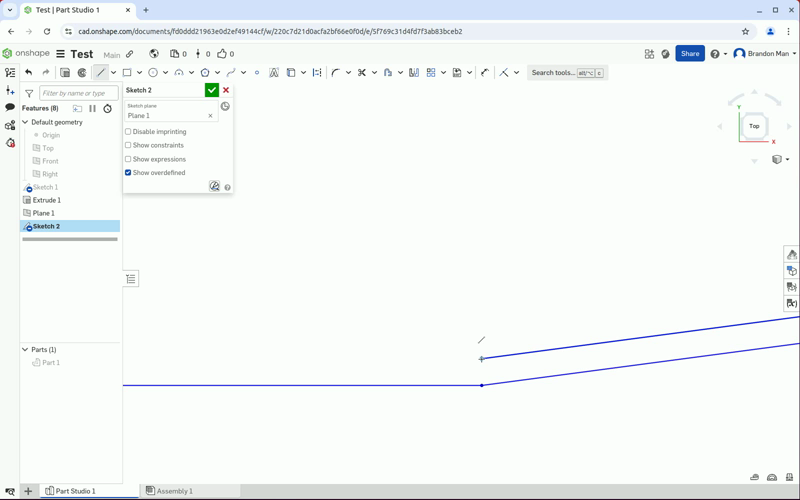
scroll(-6)
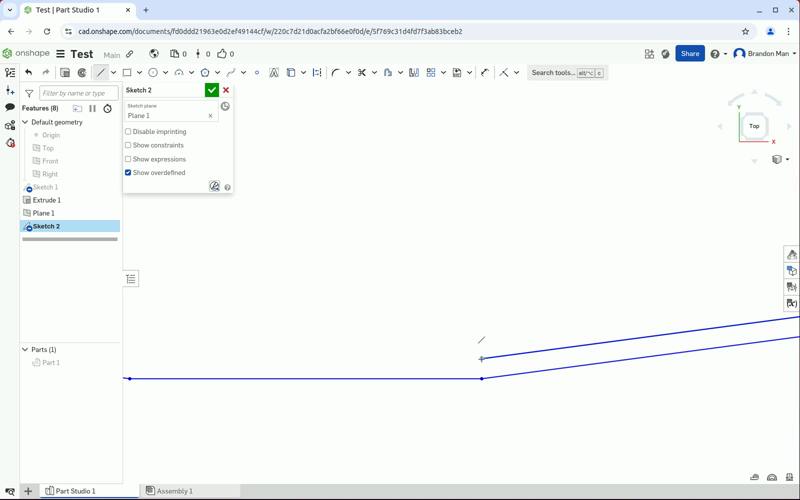
scroll(-6)
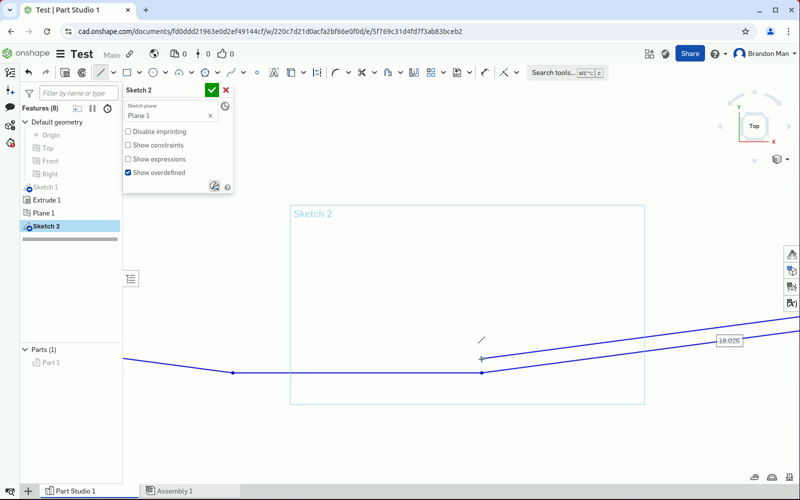
scroll(-6)
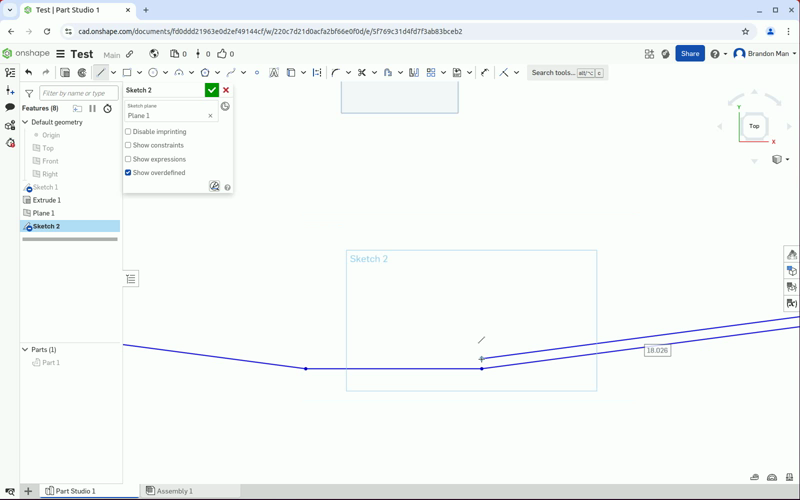
scroll(-6)
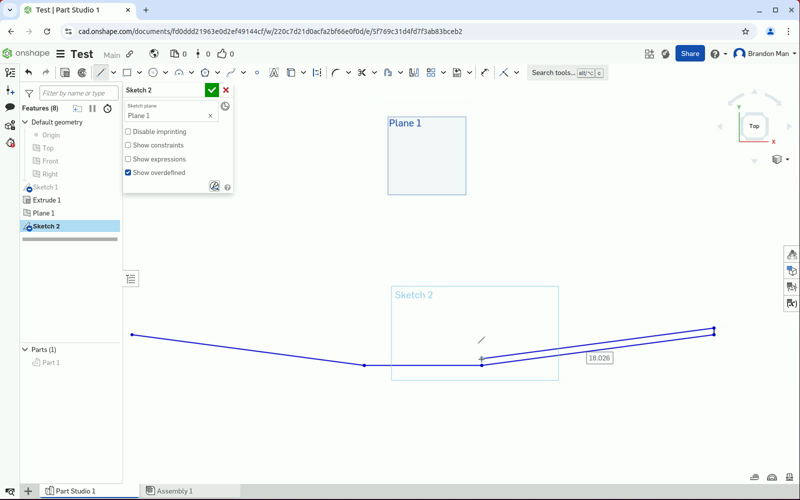
scroll(-6)
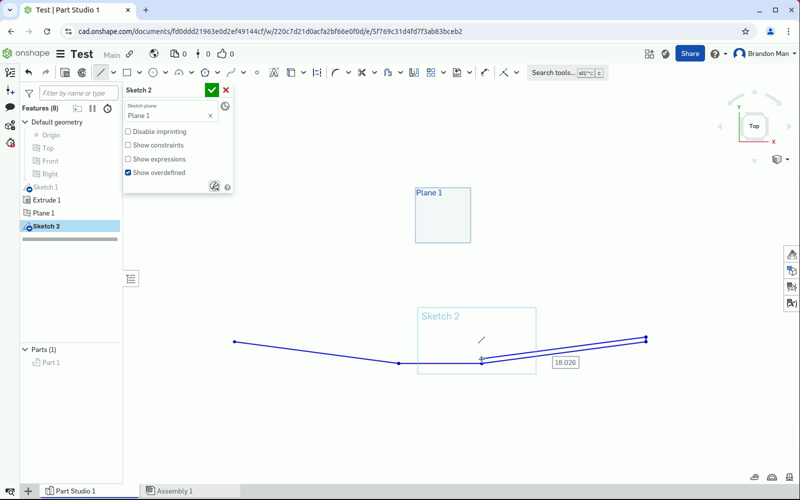
scroll(-6)
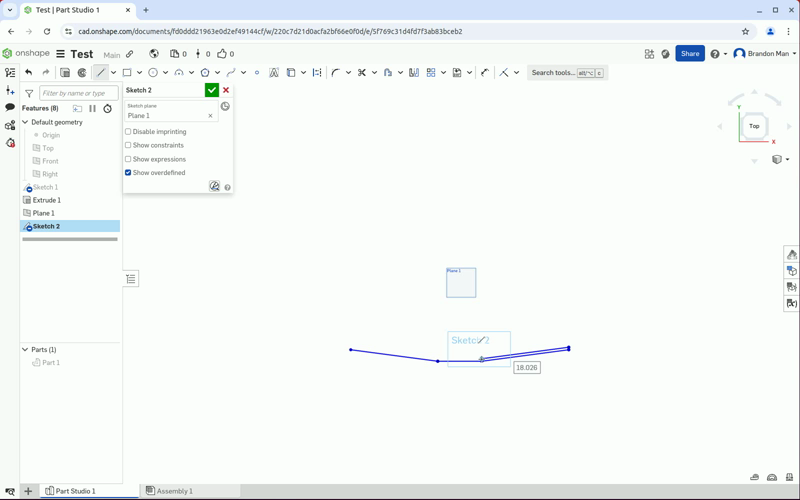
key_up(shift)
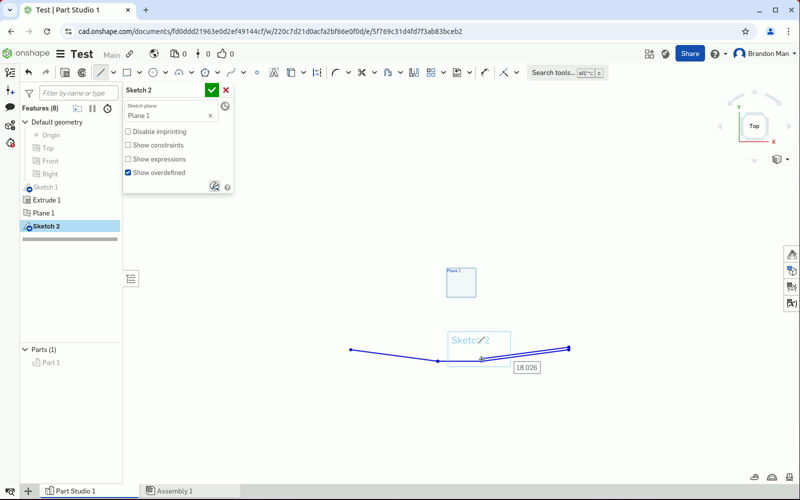
key_down(shift)
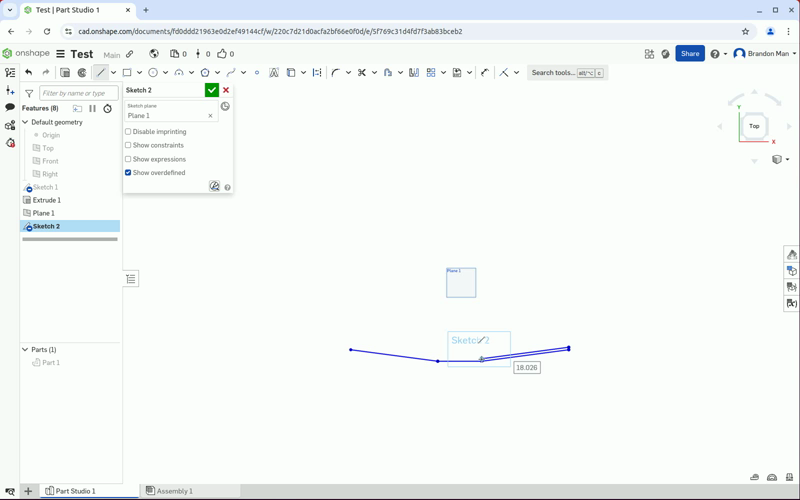
mouse_move(511, 358)
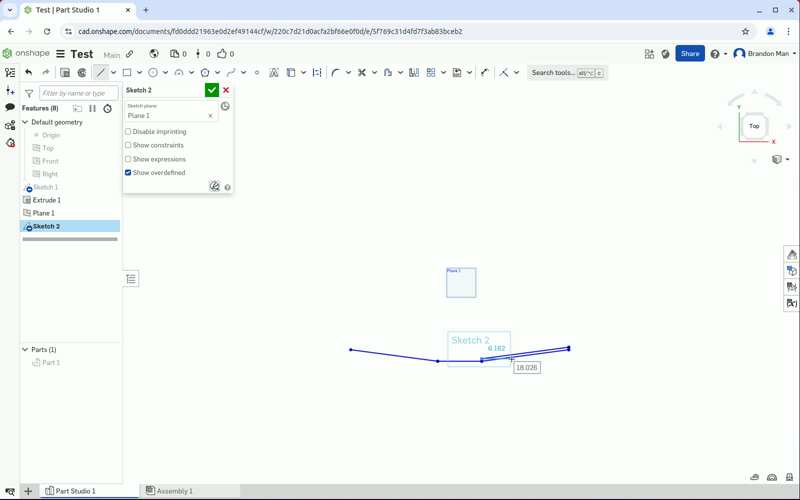
mouse_move(437, 358)
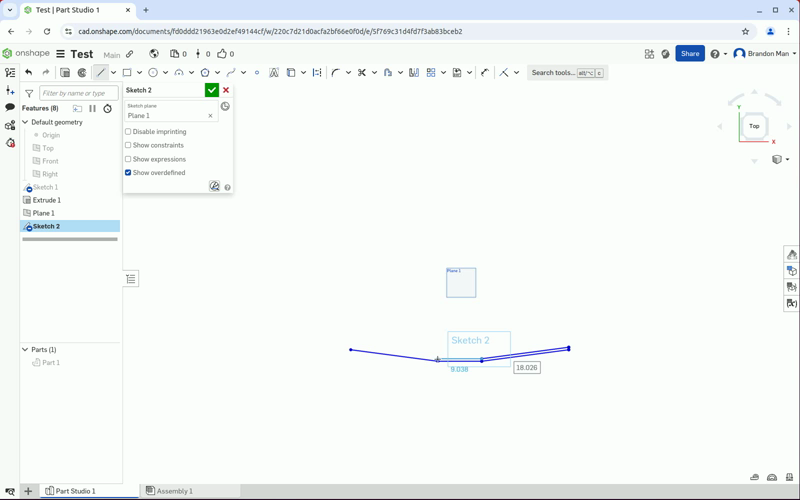
scroll(6)
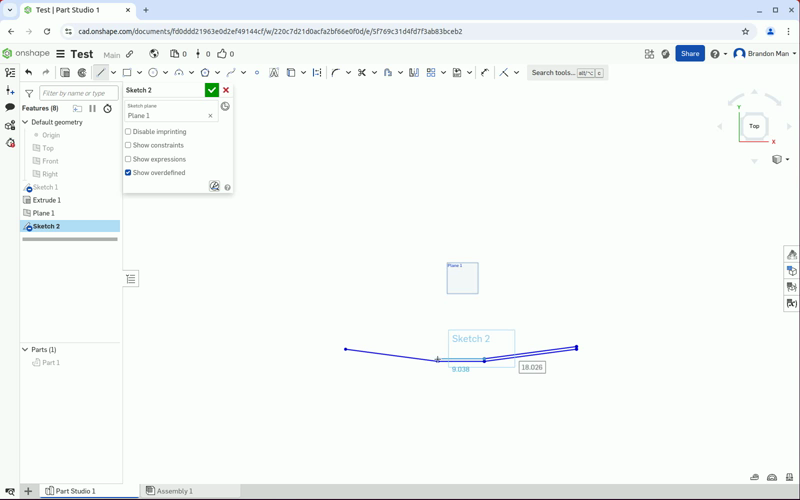
scroll(6)
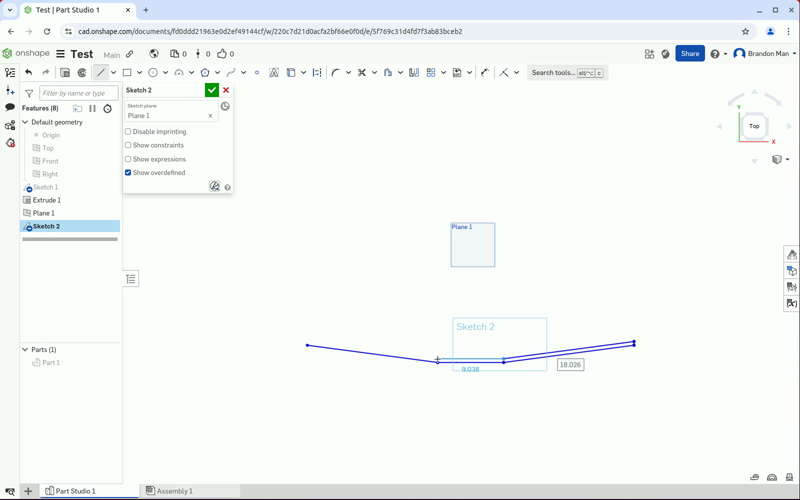
scroll(6)
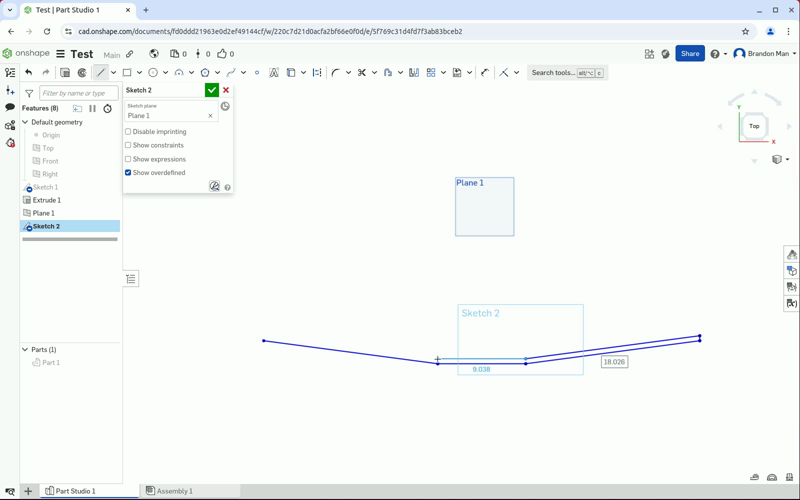
scroll(6)
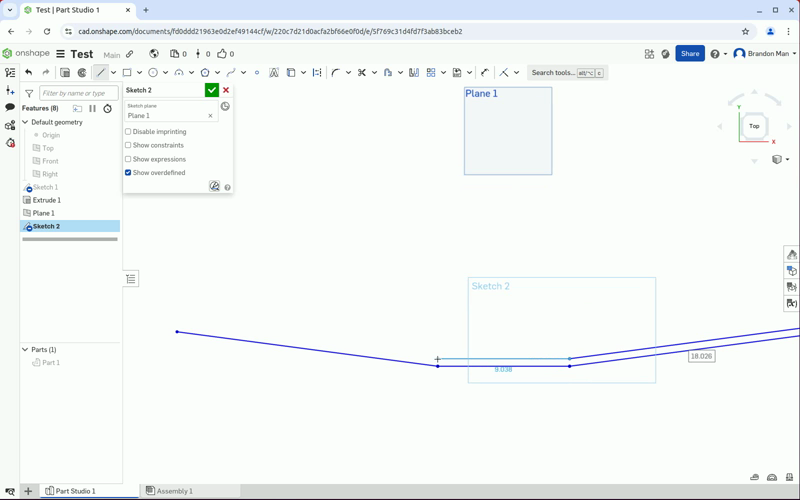
scroll(6)
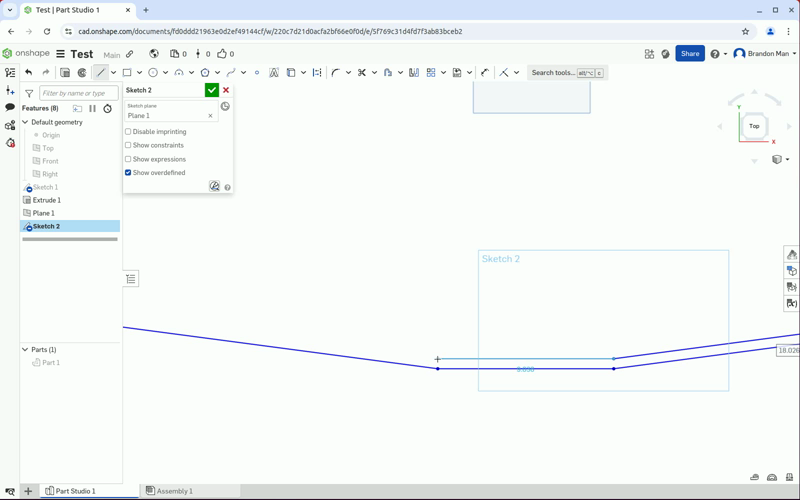
scroll(6)
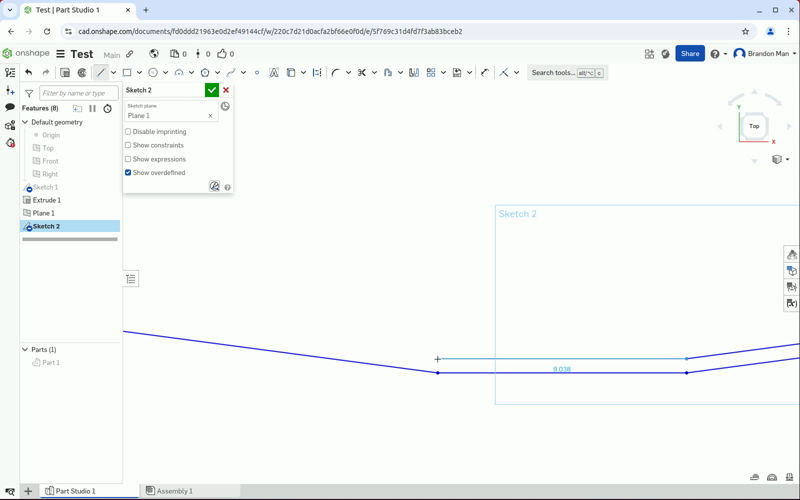
scroll(6)
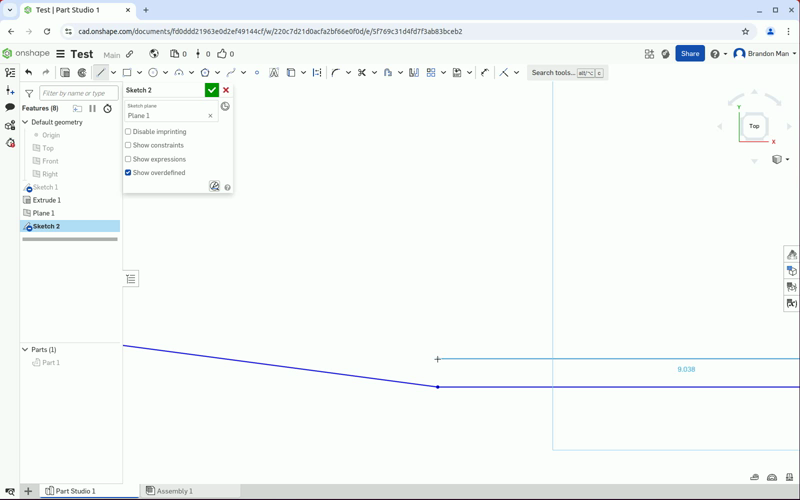
click(437, 358)
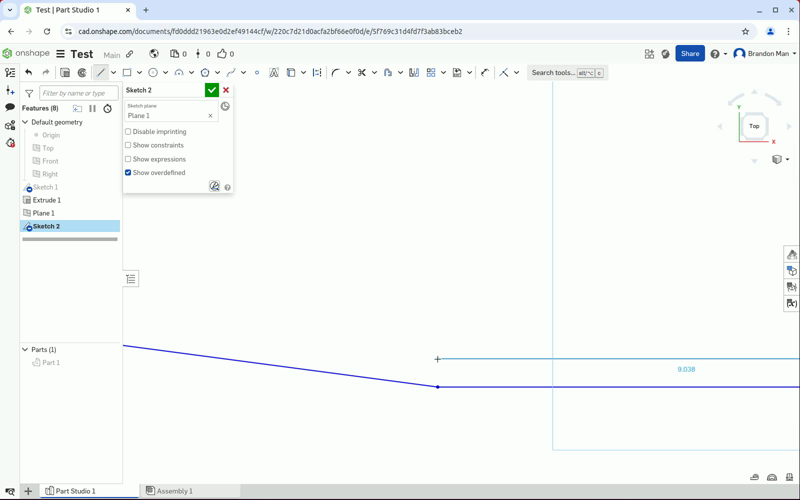
scroll(-6)
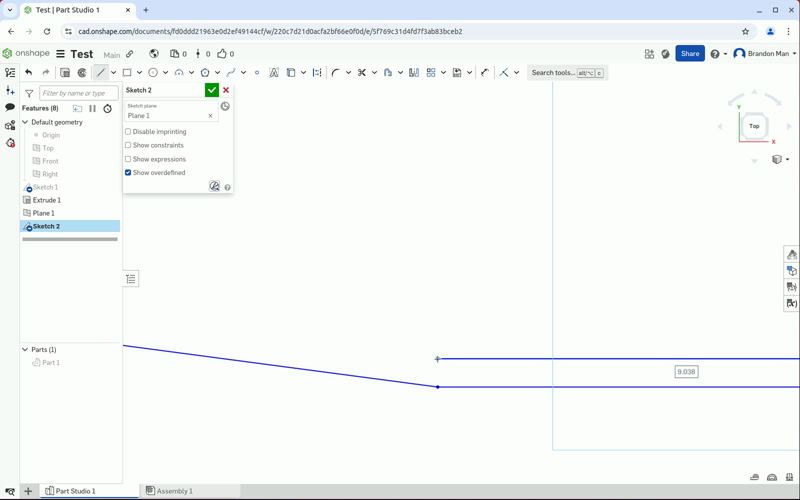
scroll(-6)
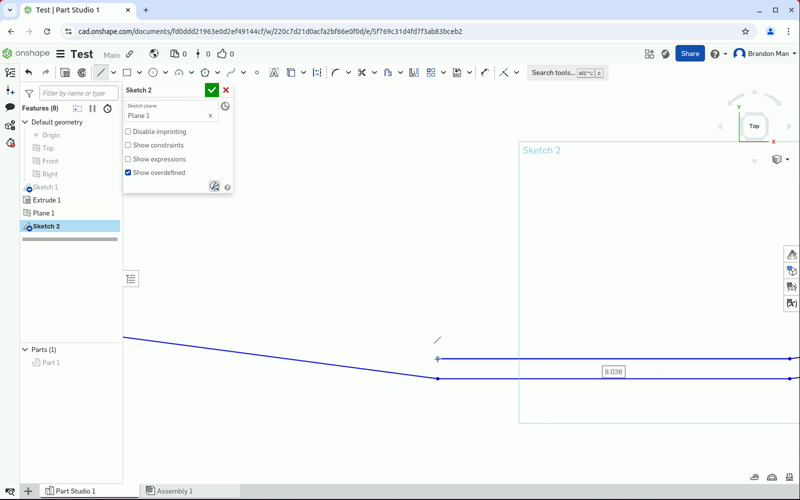
scroll(-6)
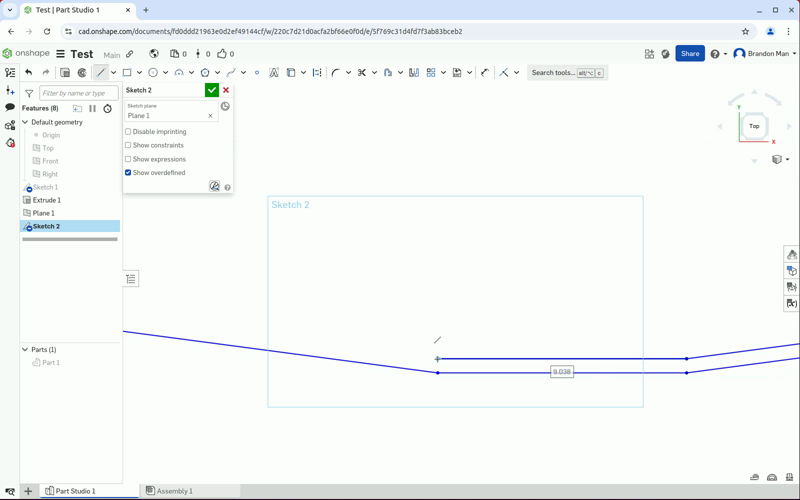
scroll(-6)
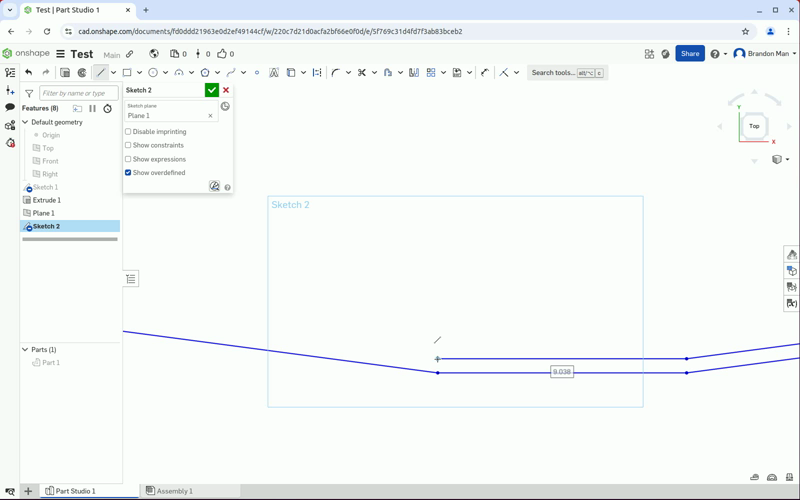
scroll(-6)
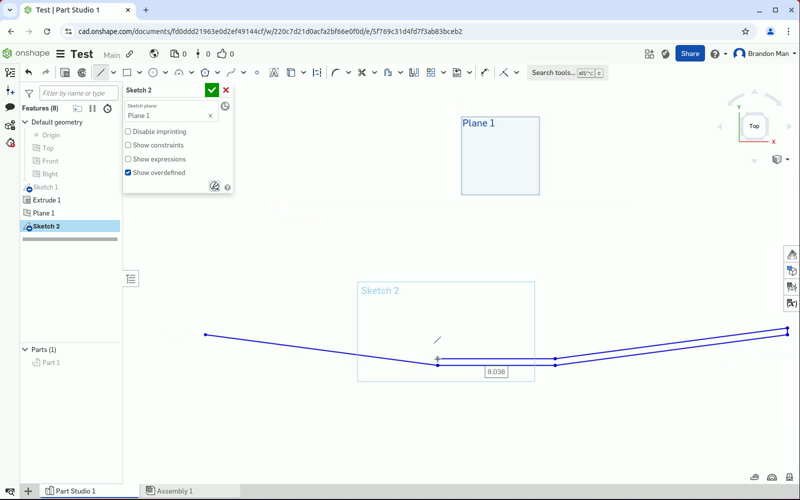
scroll(-6)
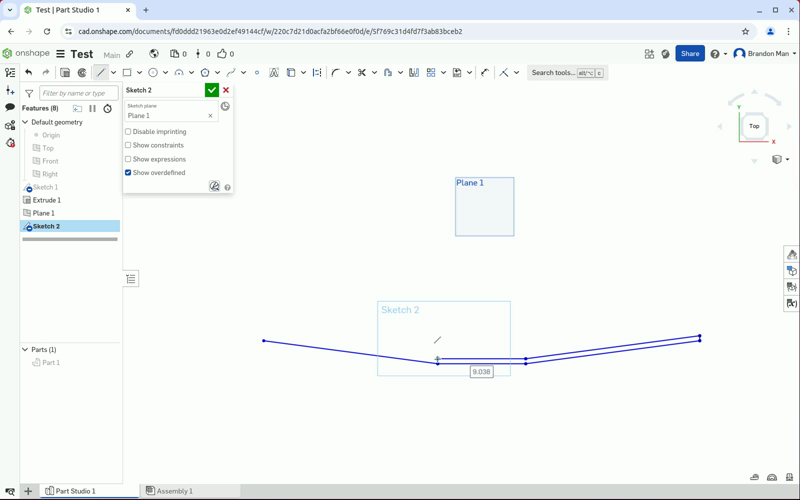
scroll(-6)
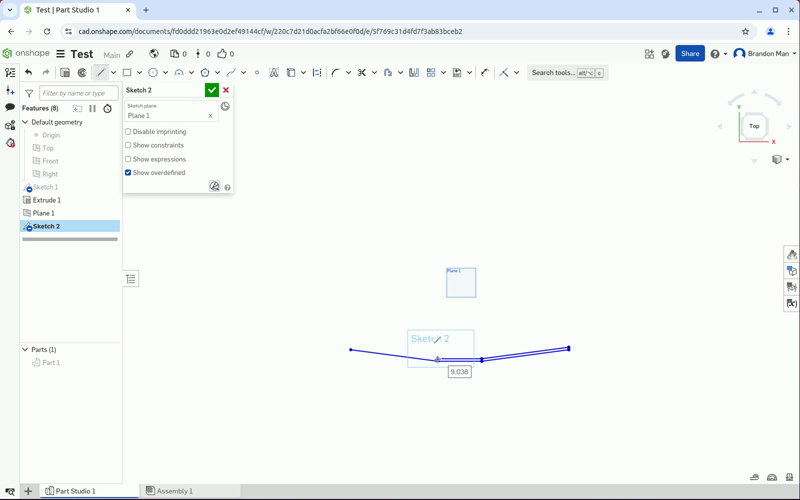
key_up(shift)
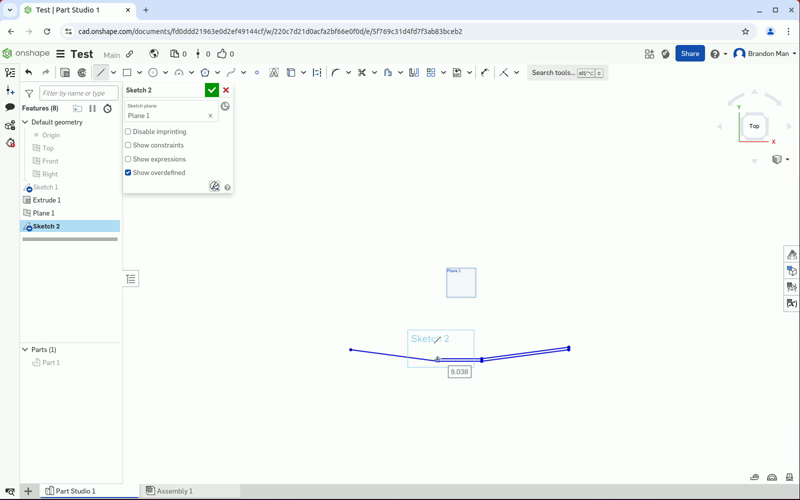
key_down(shift)
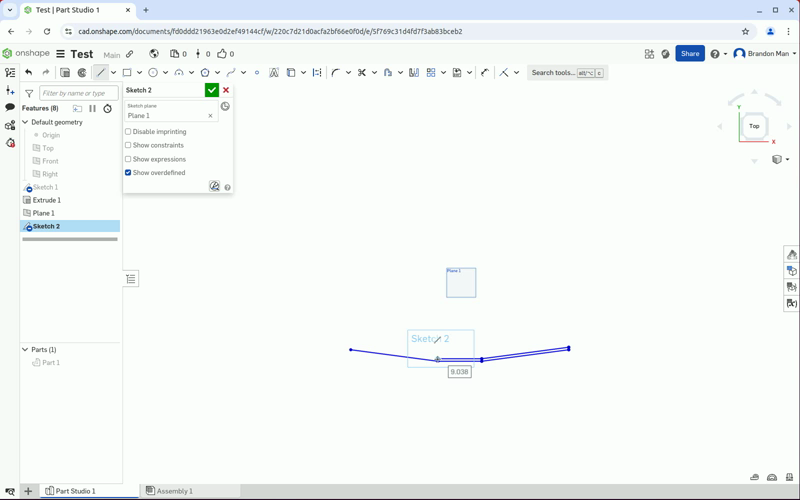
mouse_move(350, 347)
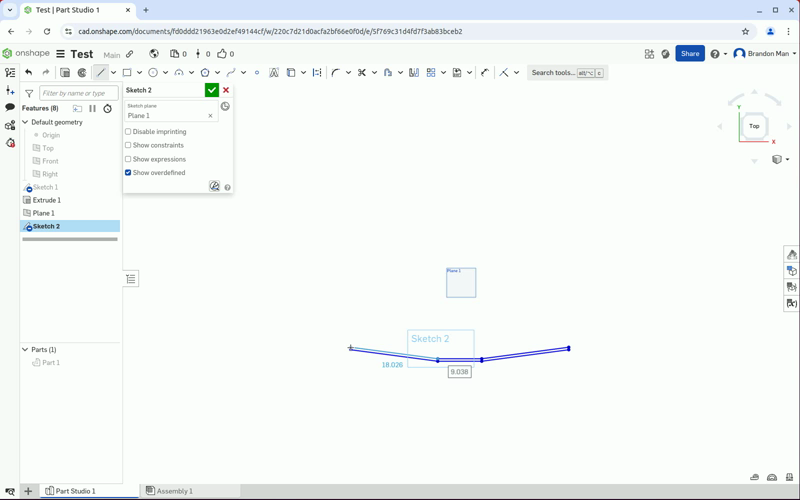
scroll(6)
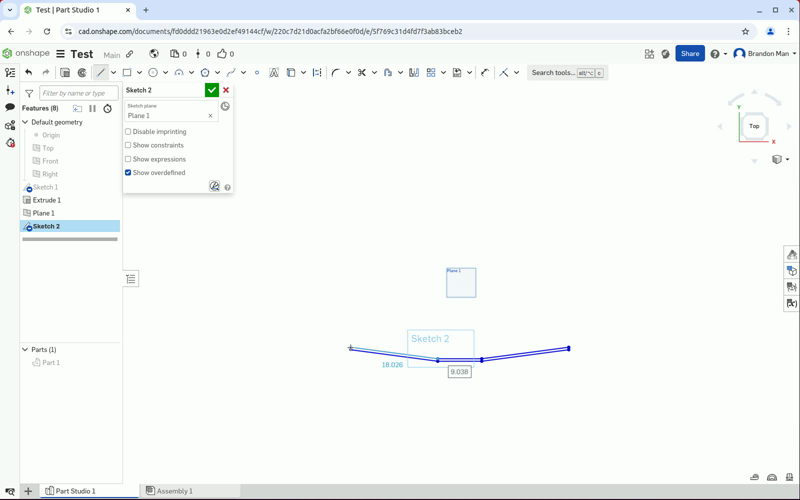
scroll(6)
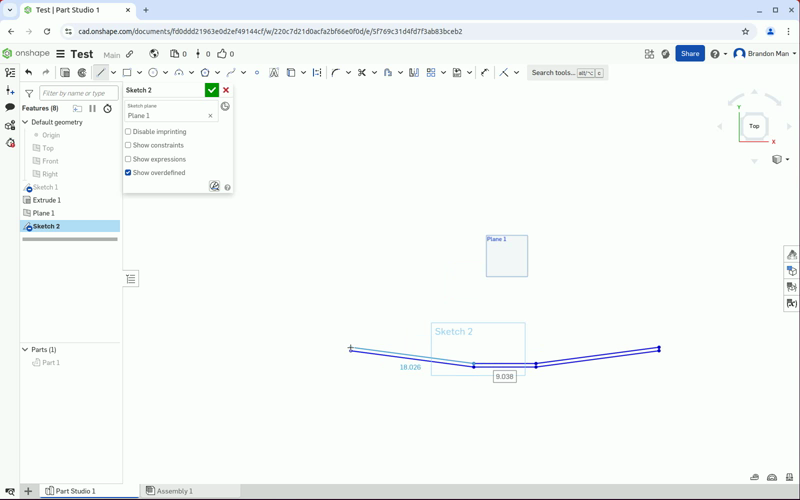
scroll(6)
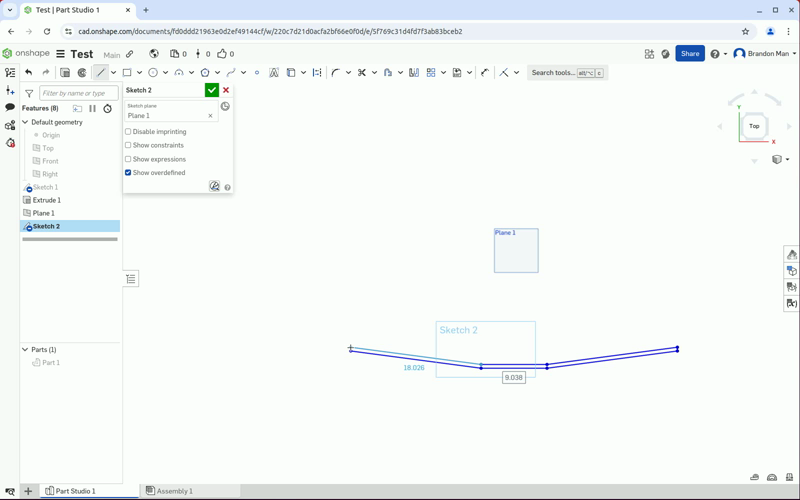
scroll(6)
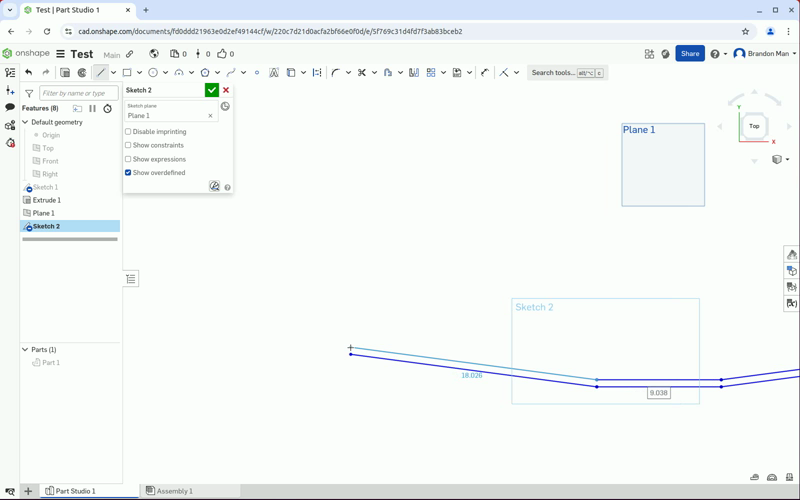
scroll(6)
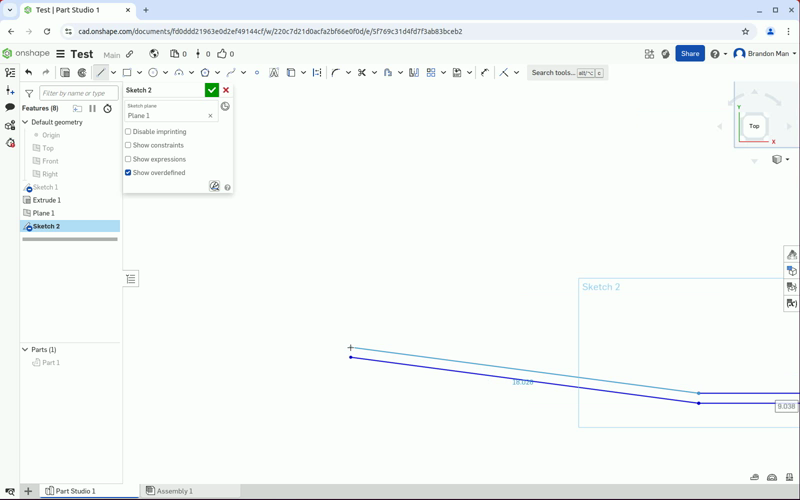
scroll(6)
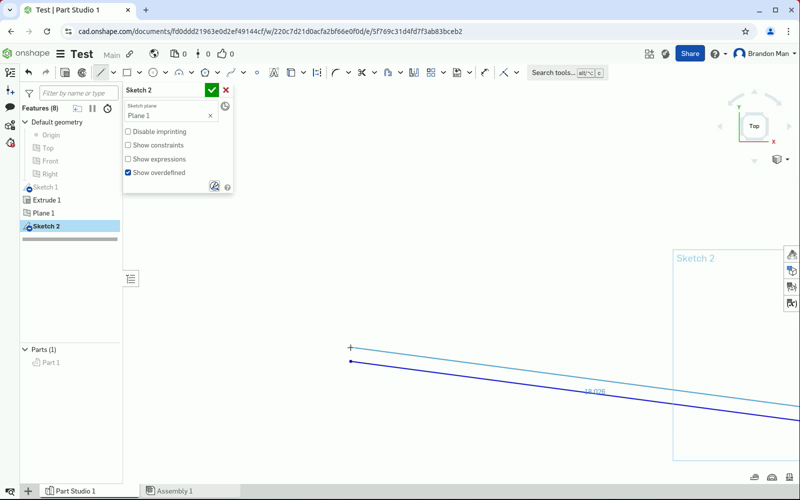
scroll(6)
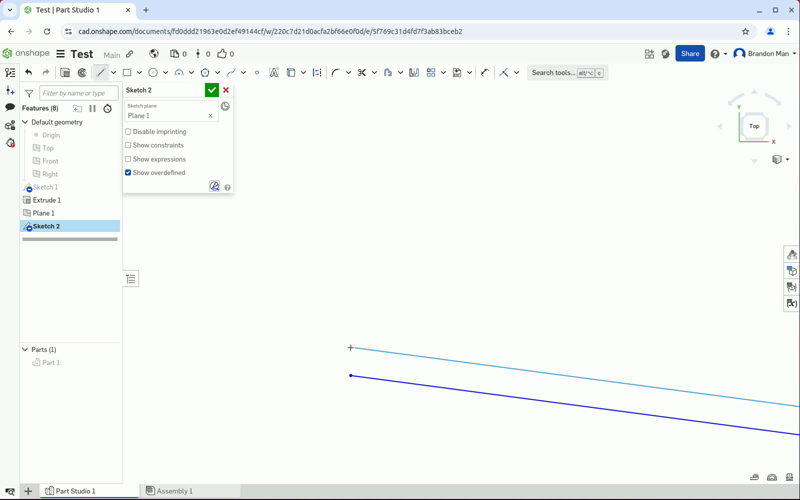
click(350, 347)
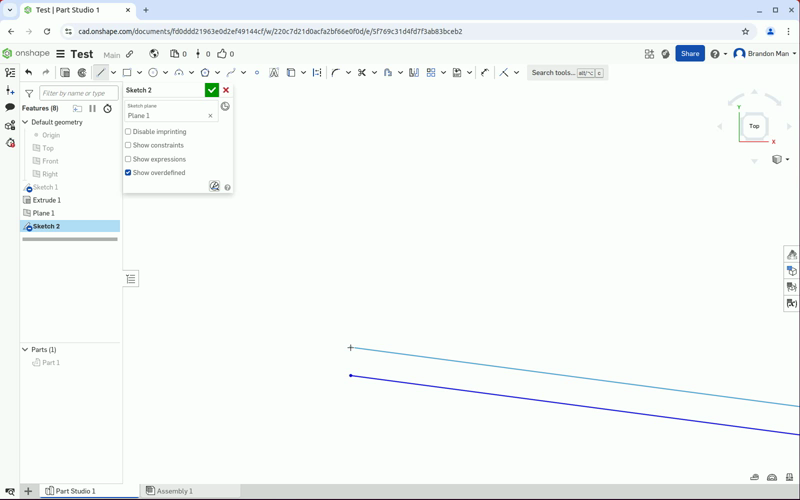
scroll(-6)
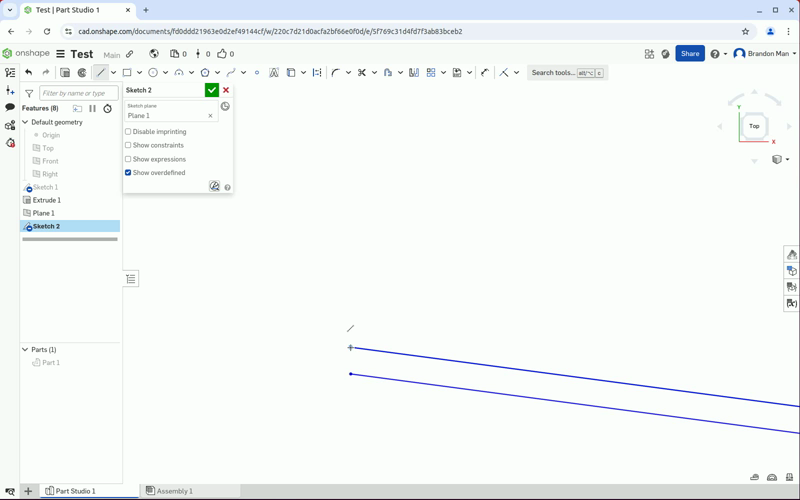
scroll(-6)
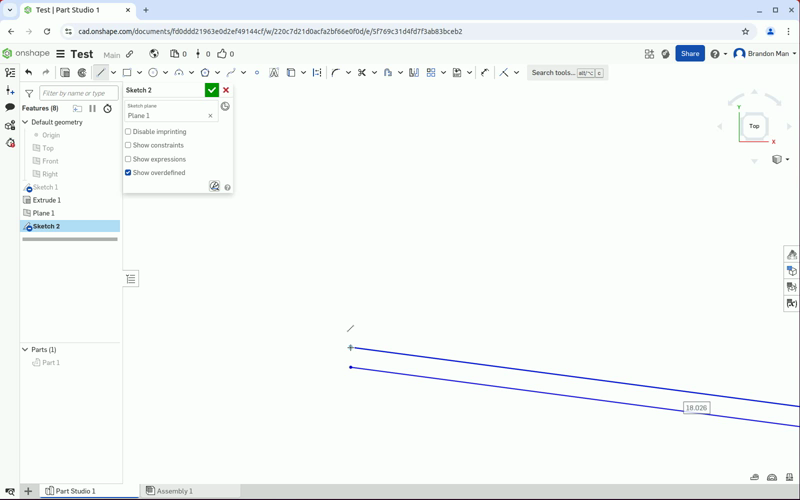
scroll(-6)
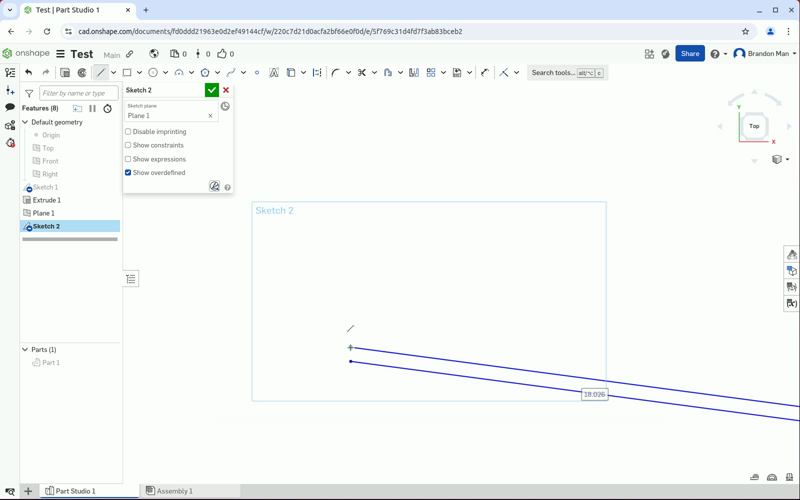
scroll(-6)
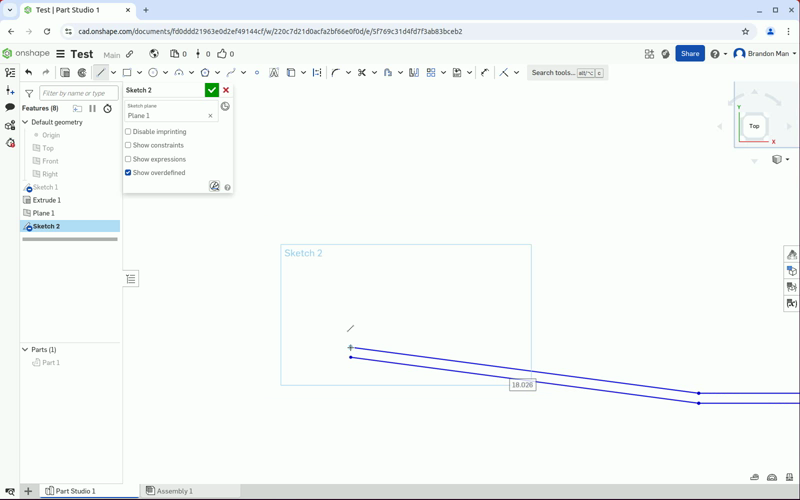
scroll(-6)
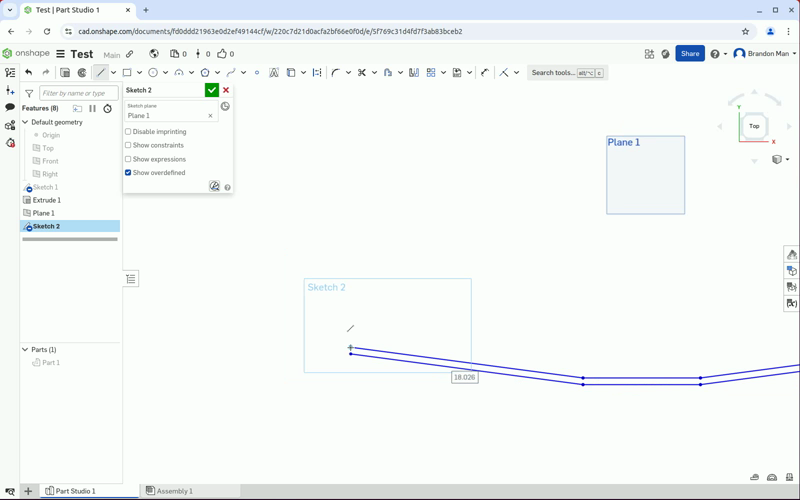
scroll(-6)
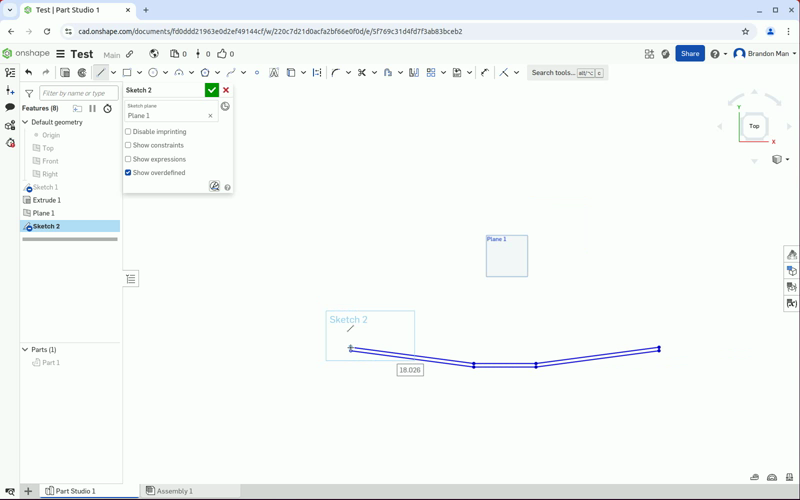
scroll(-6)
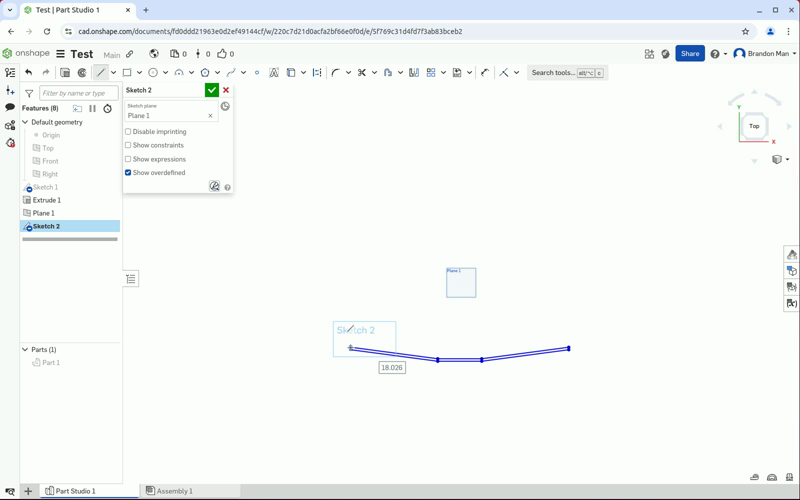
key_up(shift)
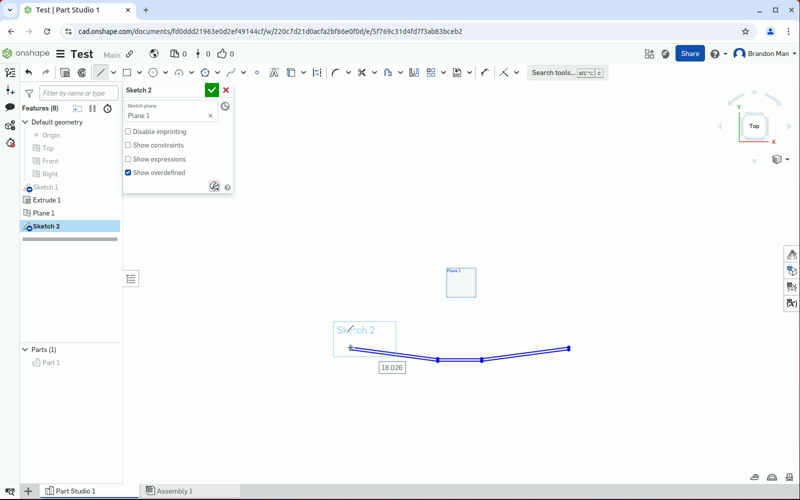
mouse_move(380, 347)
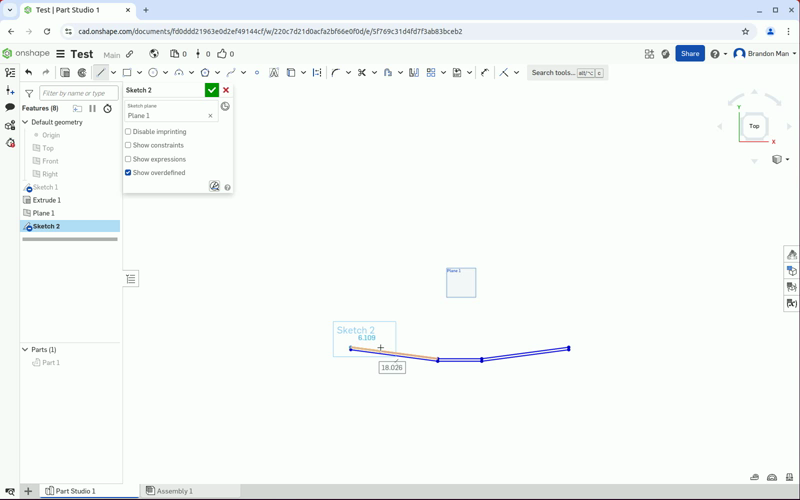
key_down(shift)
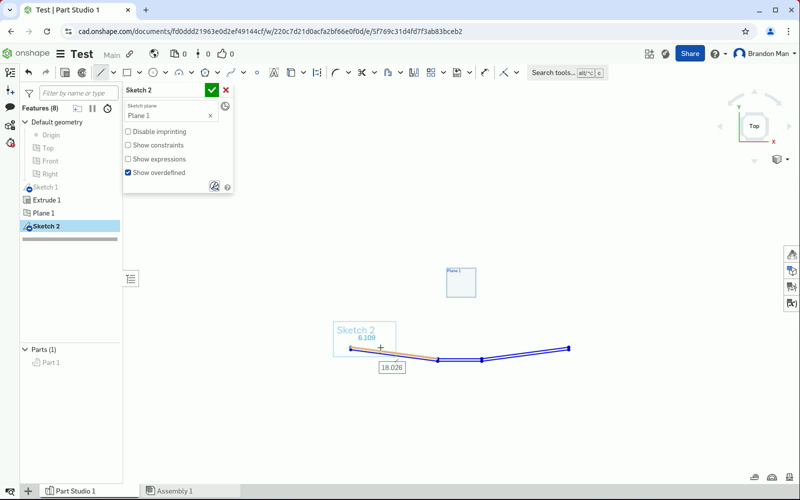
mouse_move(350, 349)
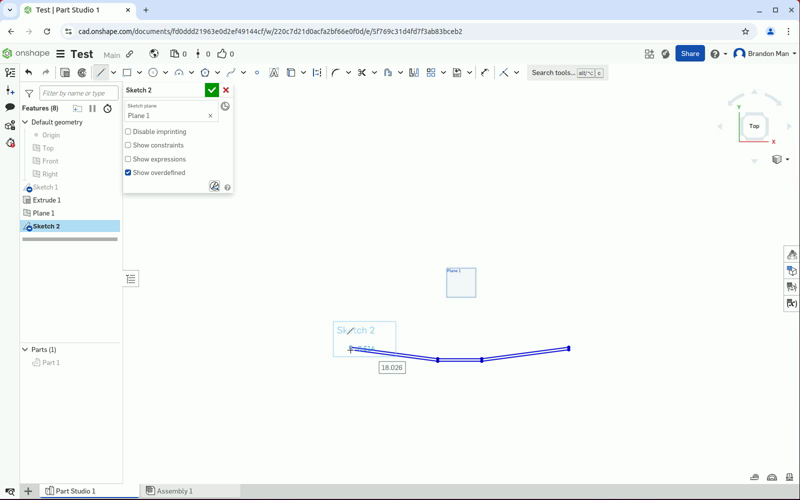
scroll(6)
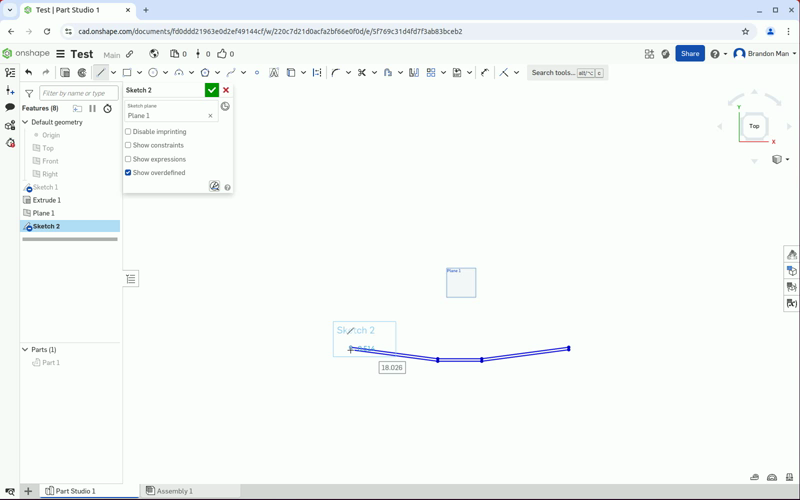
scroll(6)
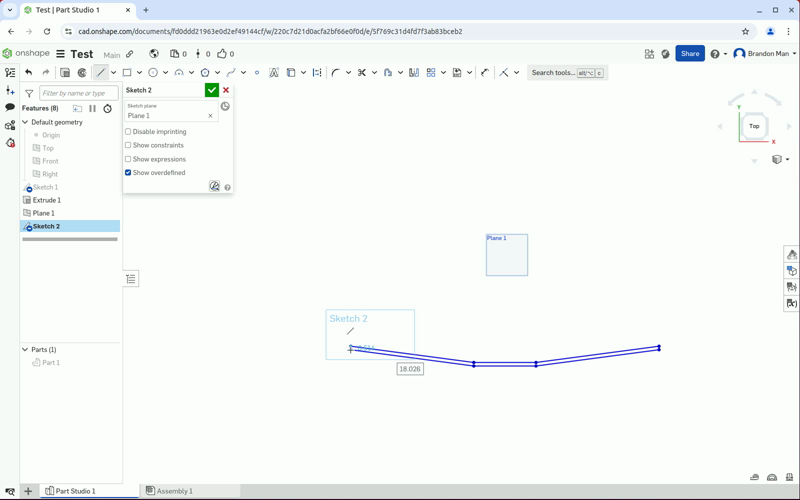
scroll(6)
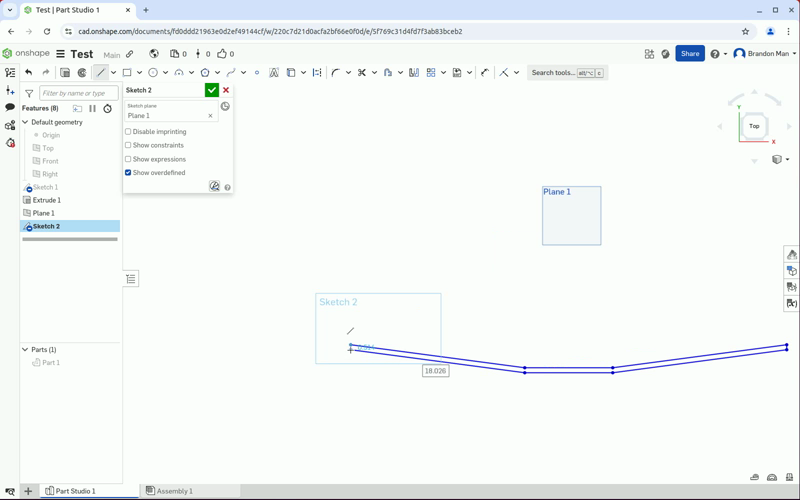
scroll(6)
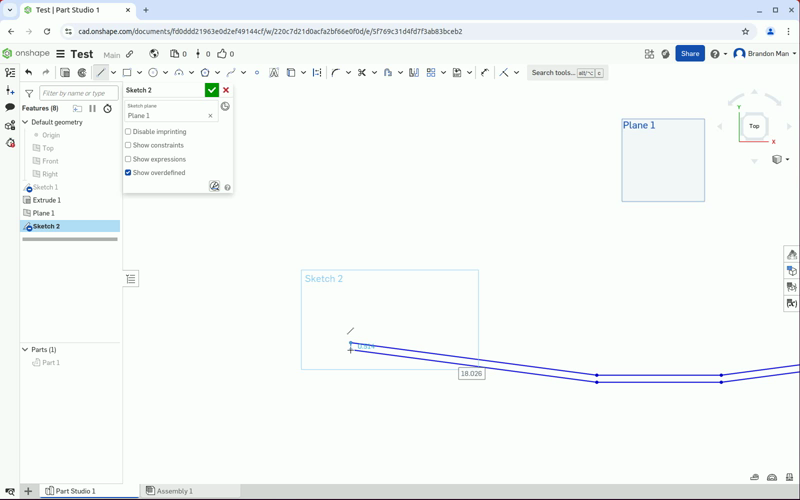
scroll(6)
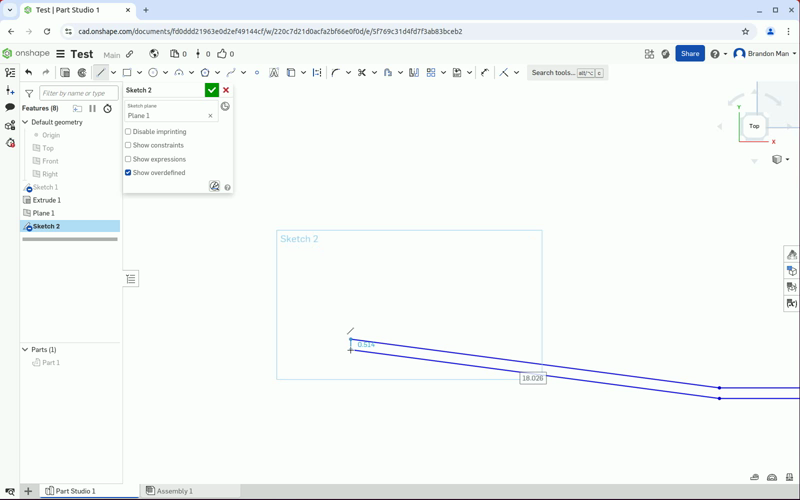
scroll(6)
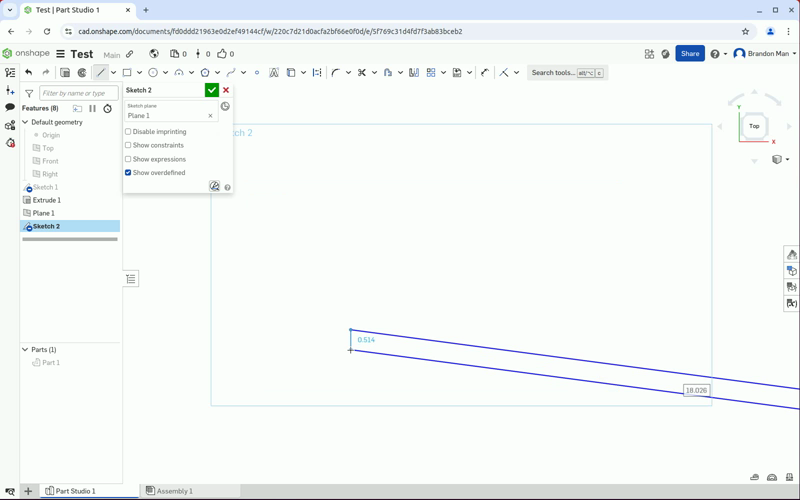
scroll(6)
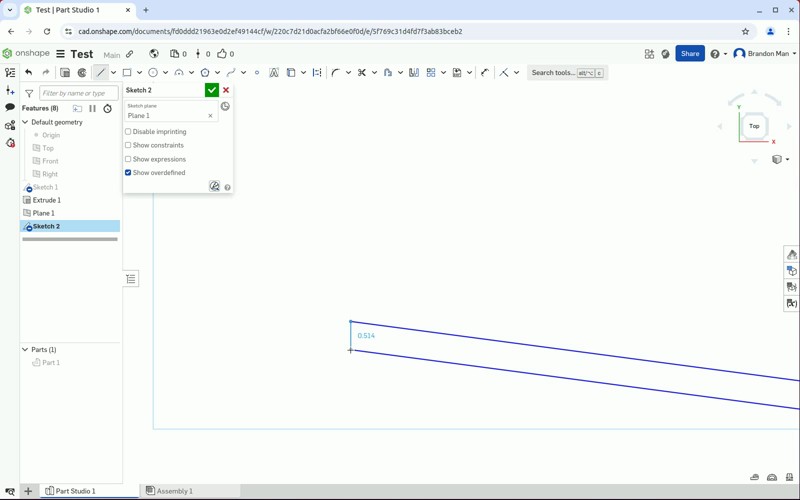
key_up(shift)
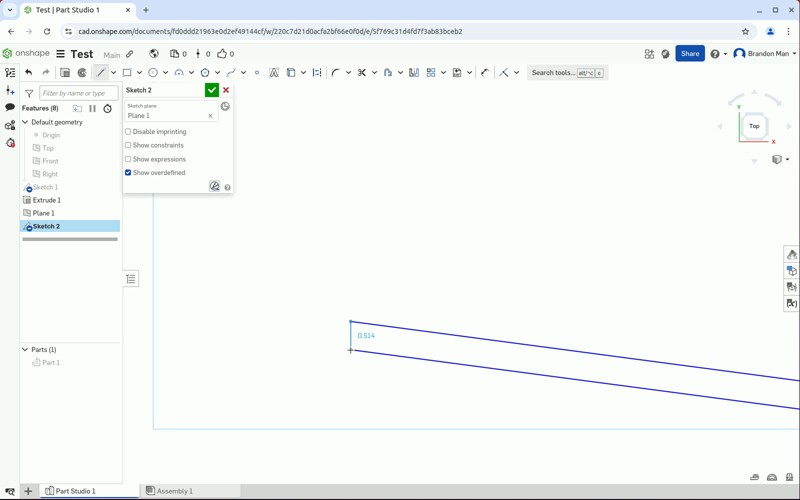
click(350, 349)
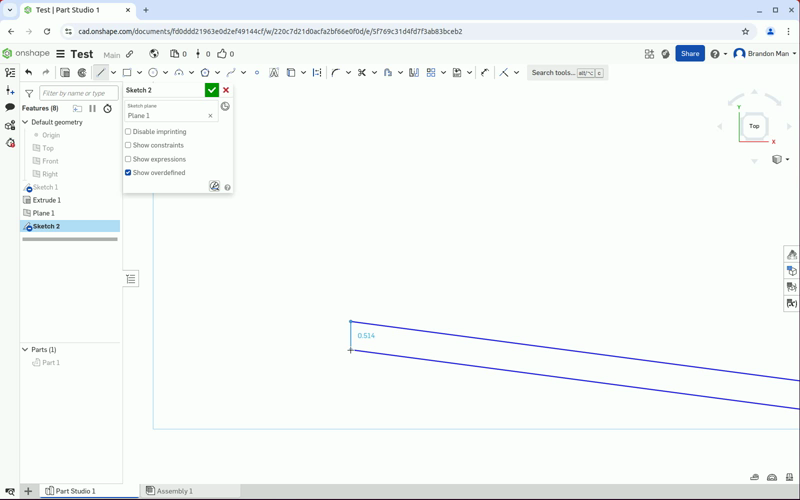
scroll(-6)
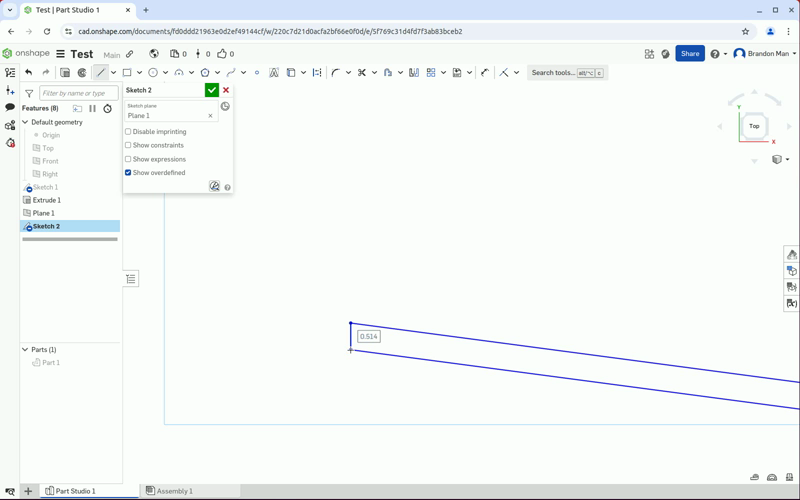
scroll(-6)
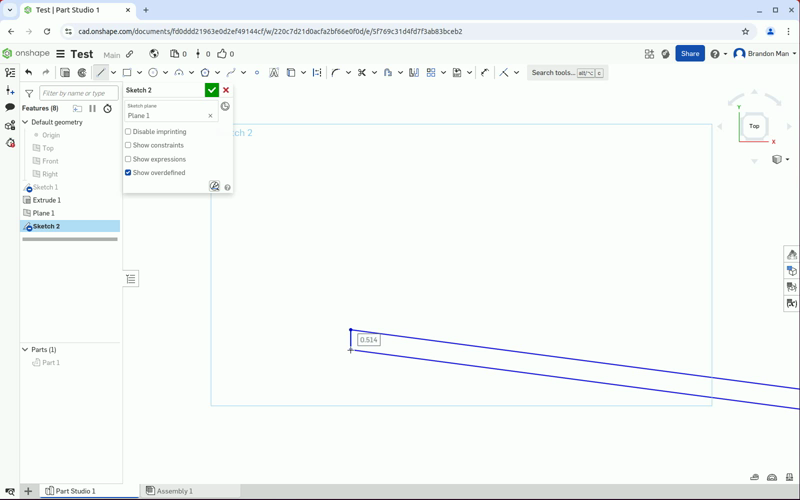
scroll(-6)
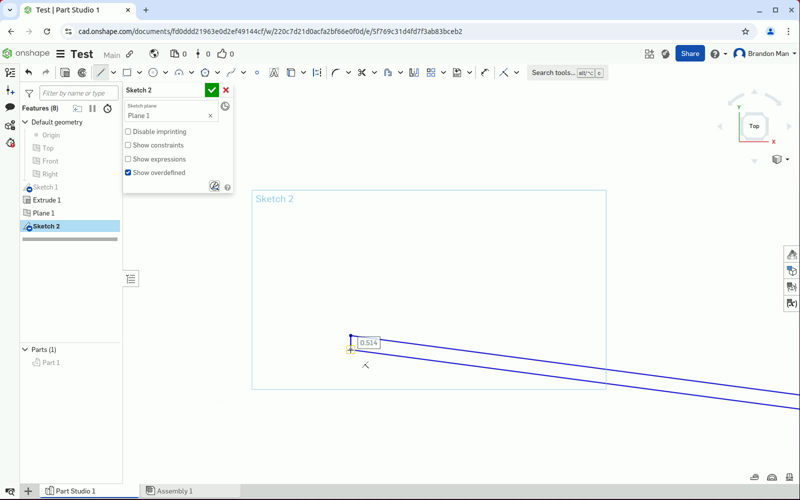
scroll(-6)
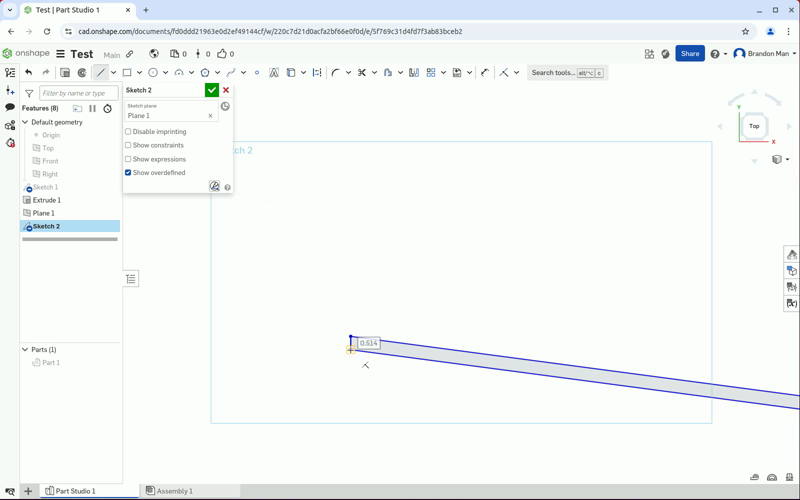
scroll(-6)
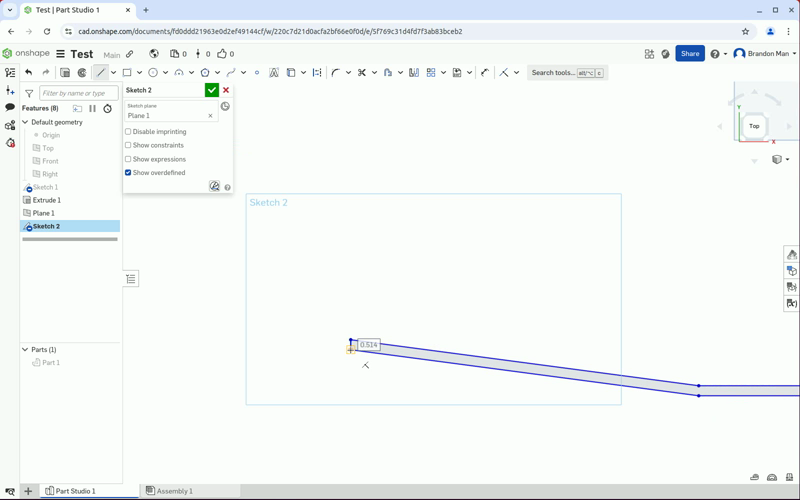
scroll(-6)
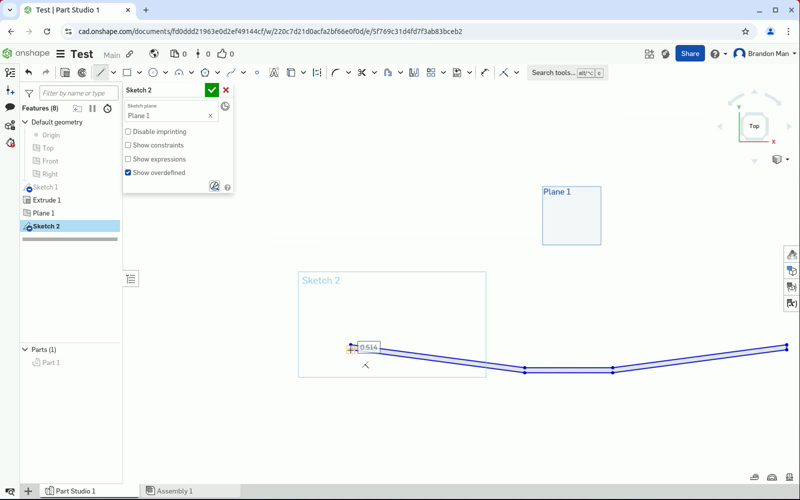
scroll(-6)
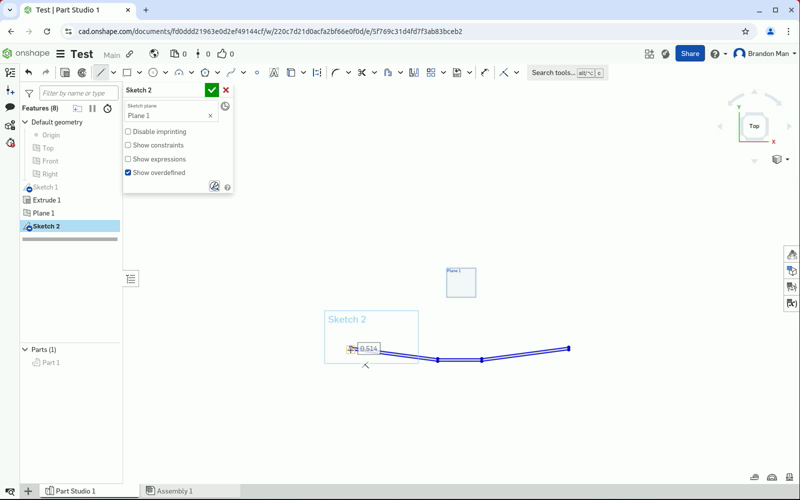
key(esc)
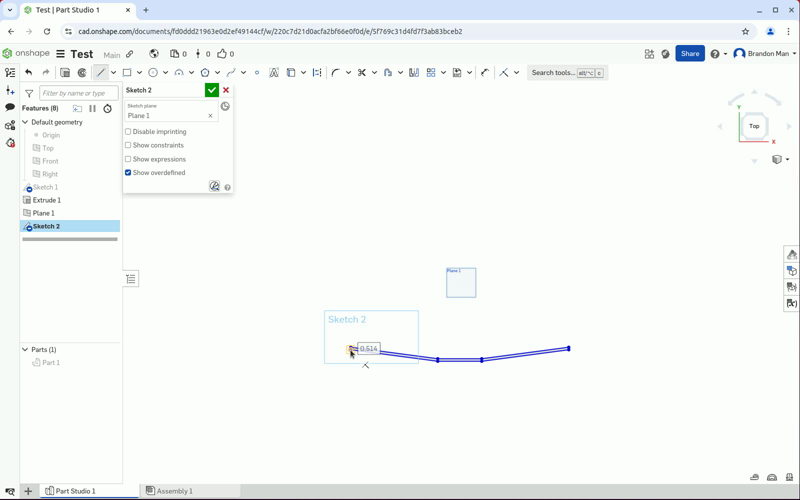
mouse_move(521, 355)
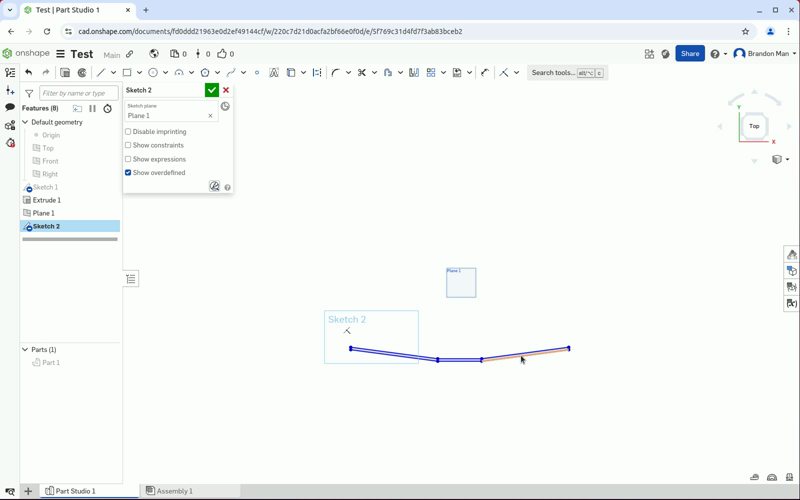
scroll(6)
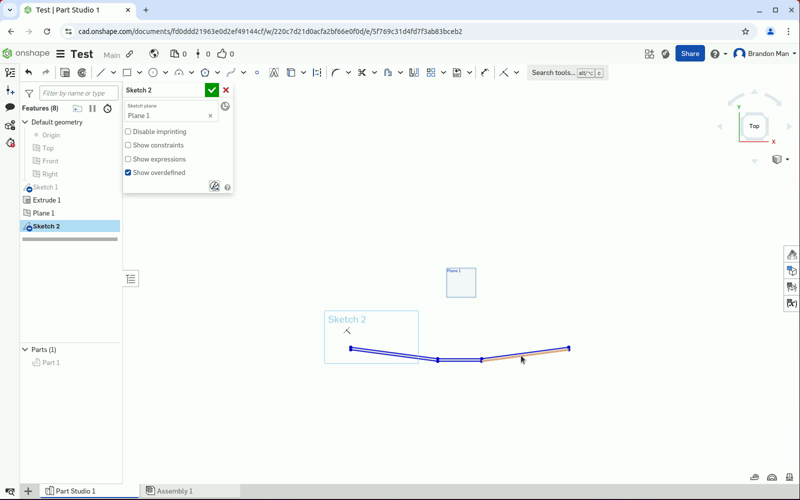
scroll(6)
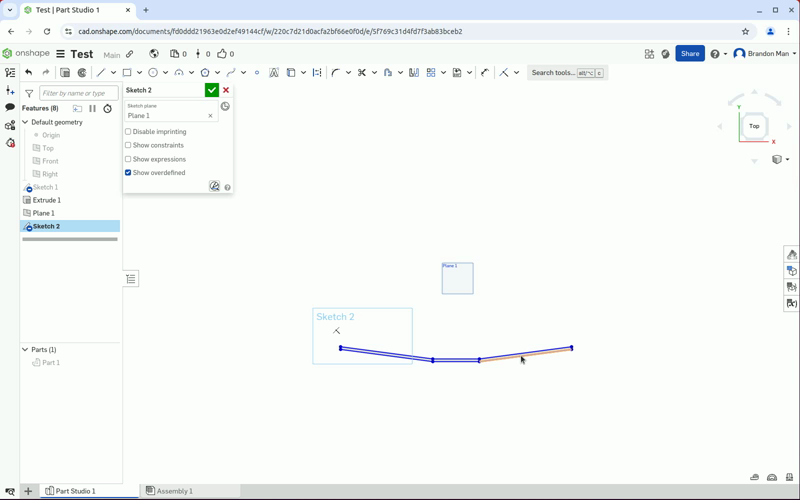
scroll(6)
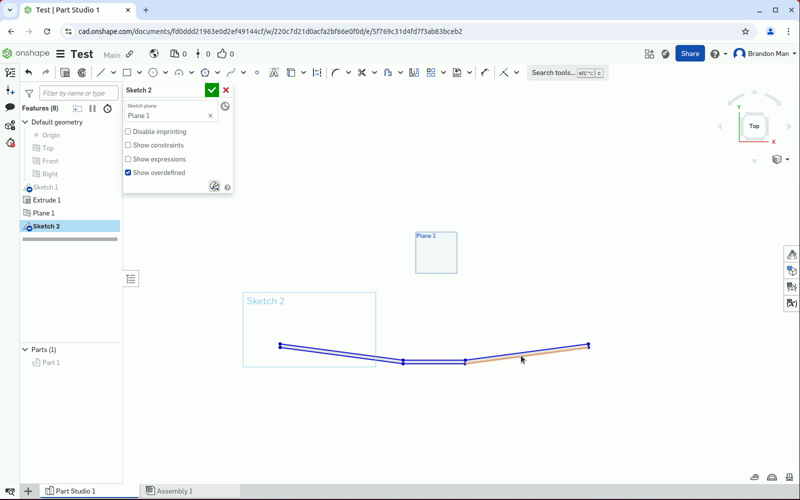
scroll(6)
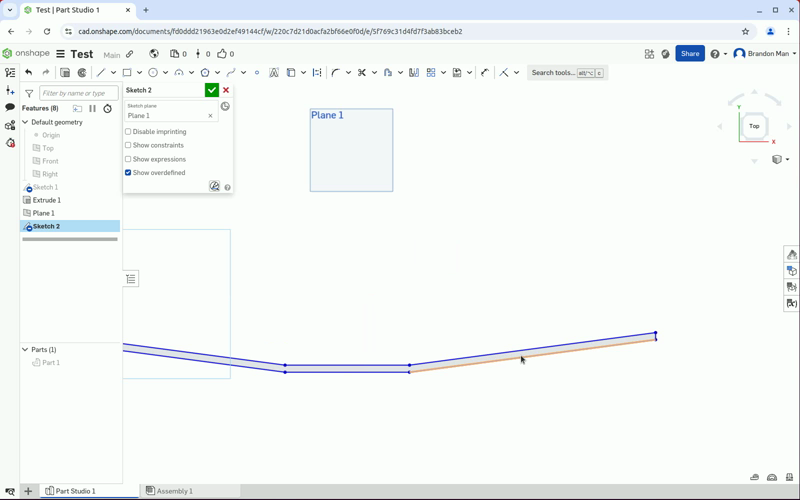
scroll(6)
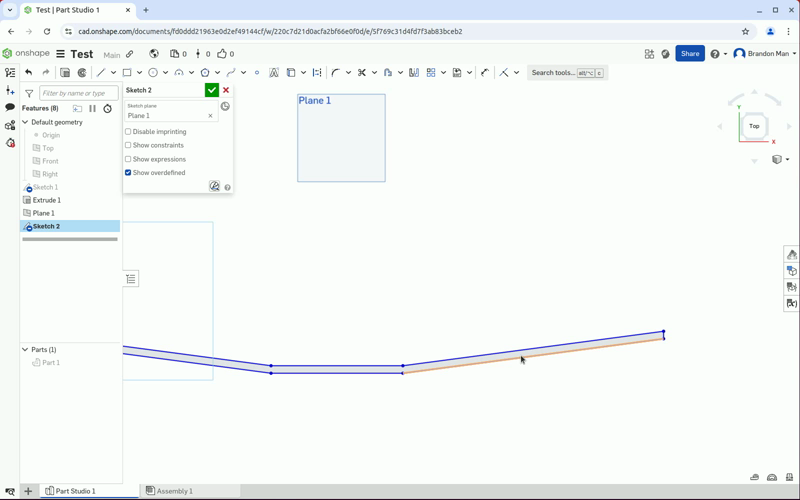
scroll(6)
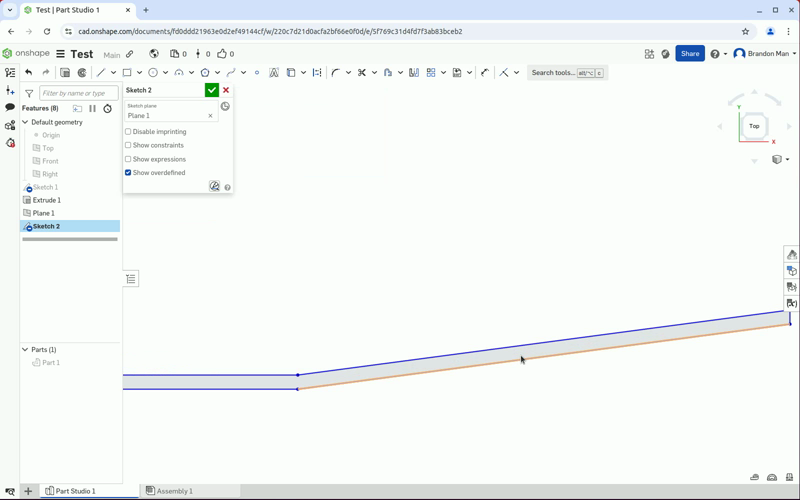
scroll(6)
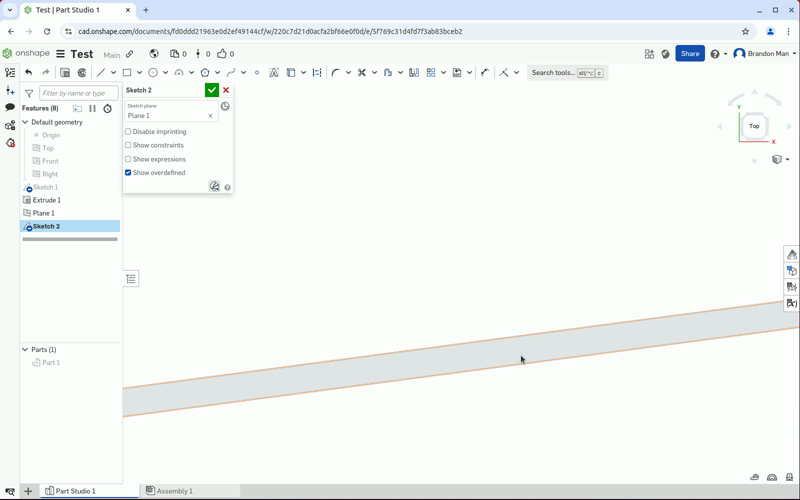
click(521, 355)
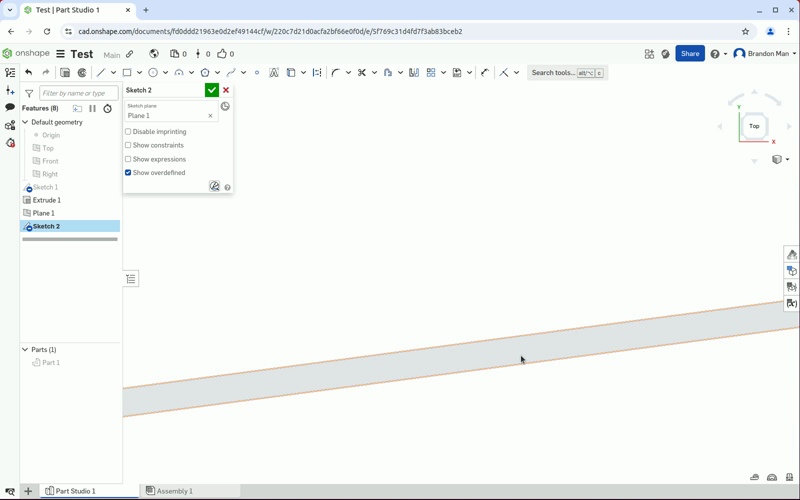
scroll(-6)
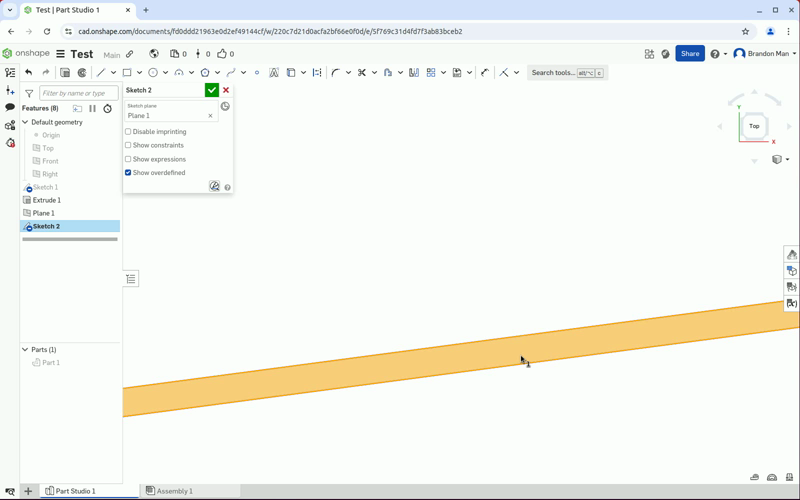
scroll(-6)
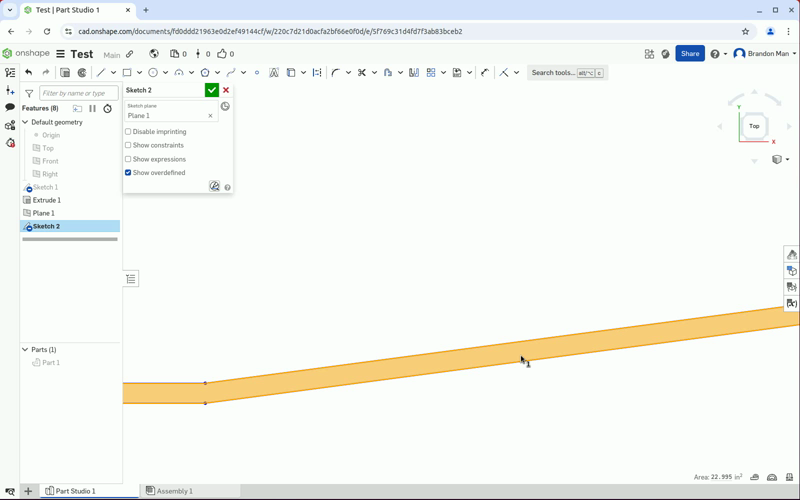
scroll(-6)
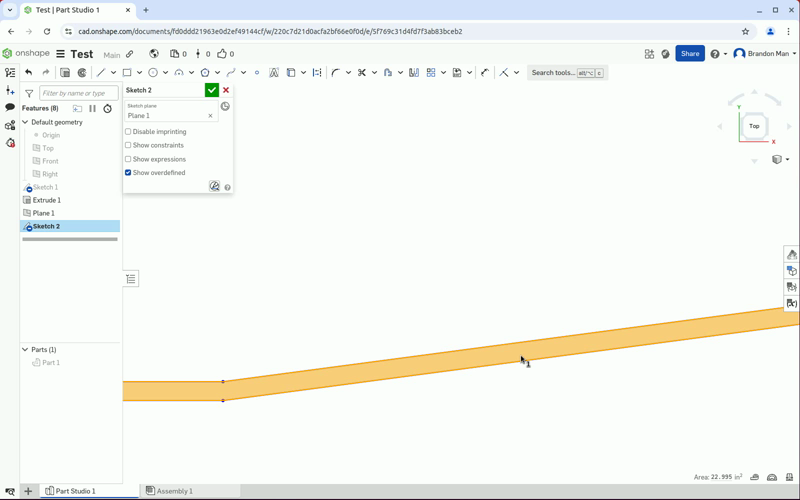
scroll(-6)
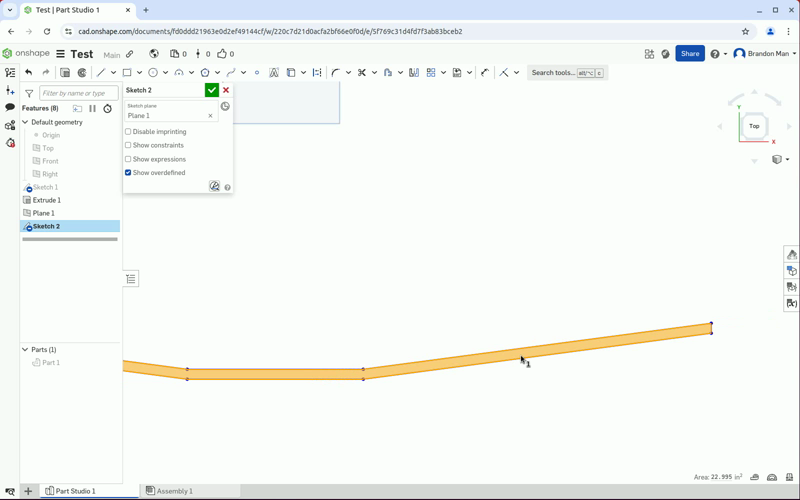
scroll(-6)
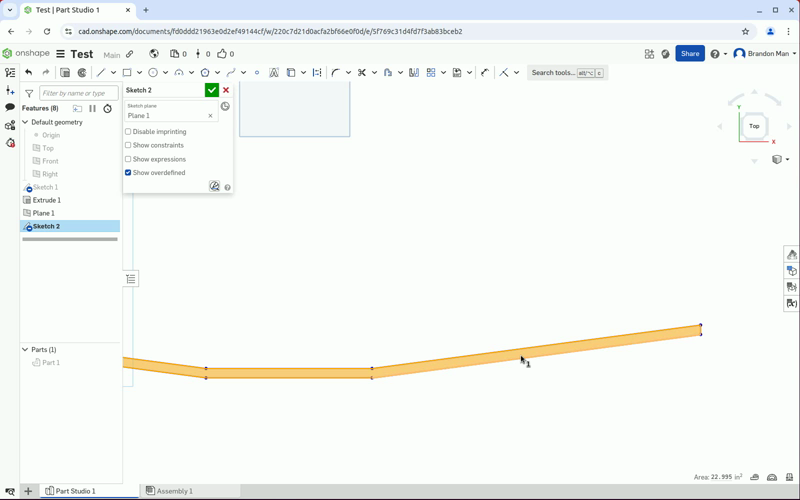
scroll(-6)
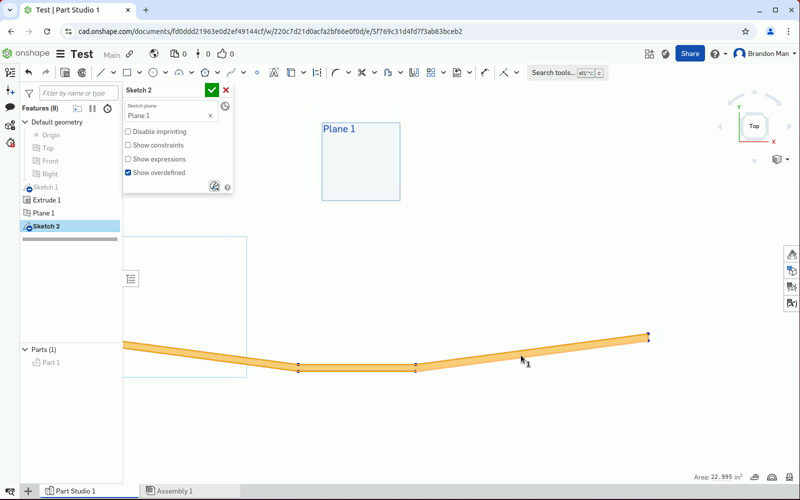
scroll(-6)
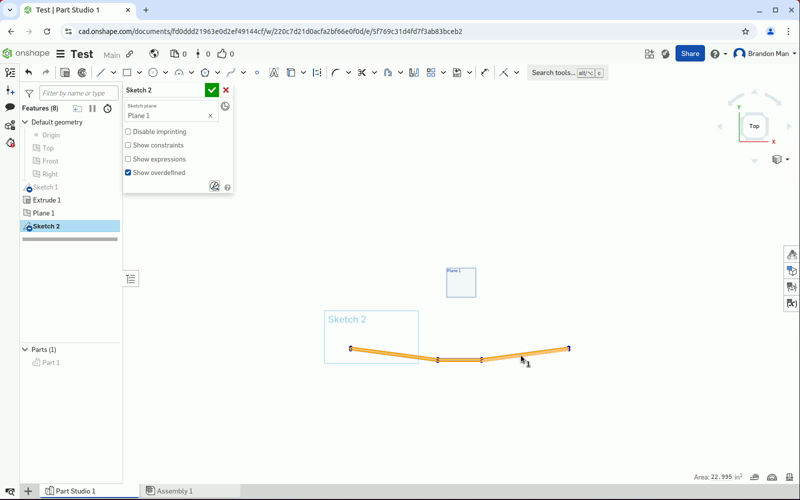
mouse_move(73, 352)
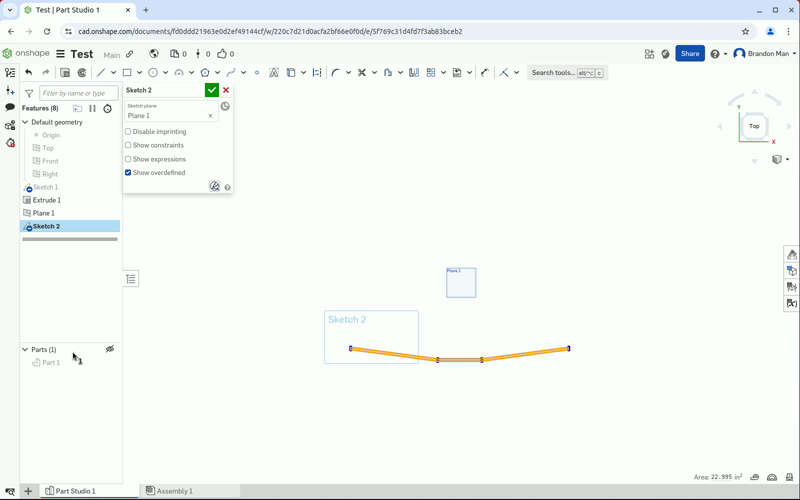
key(shift+y)
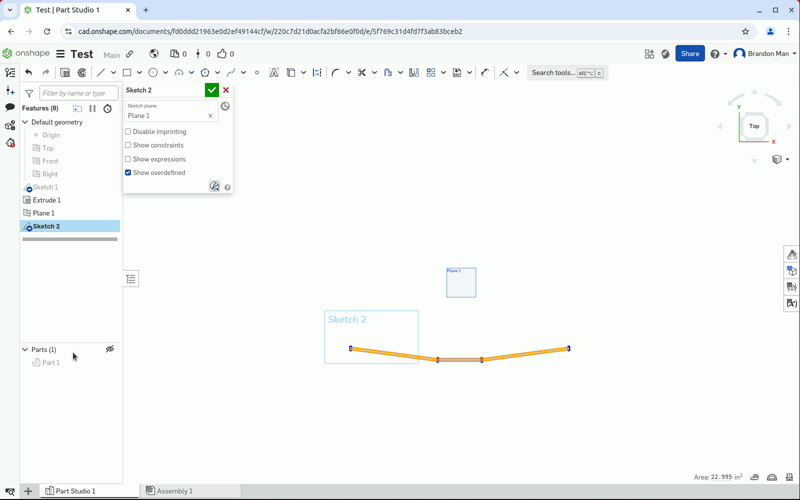
key(shift+e)
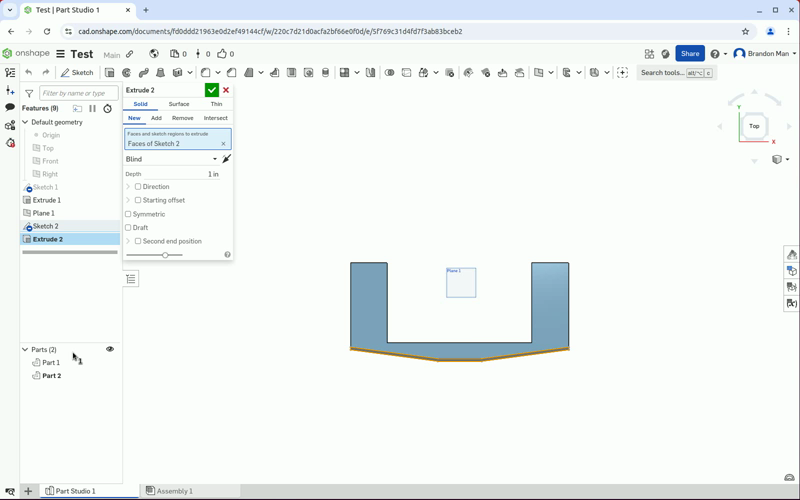
mouse_move(143, 106)
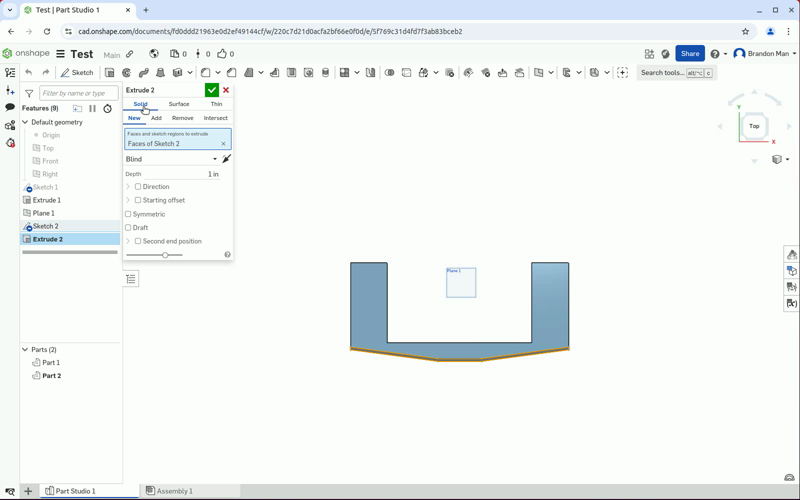
click(143, 106)
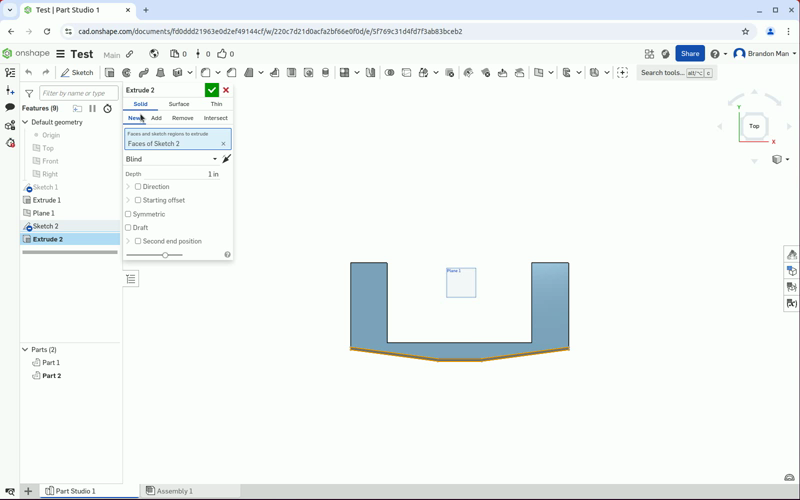
mouse_move(137, 120)
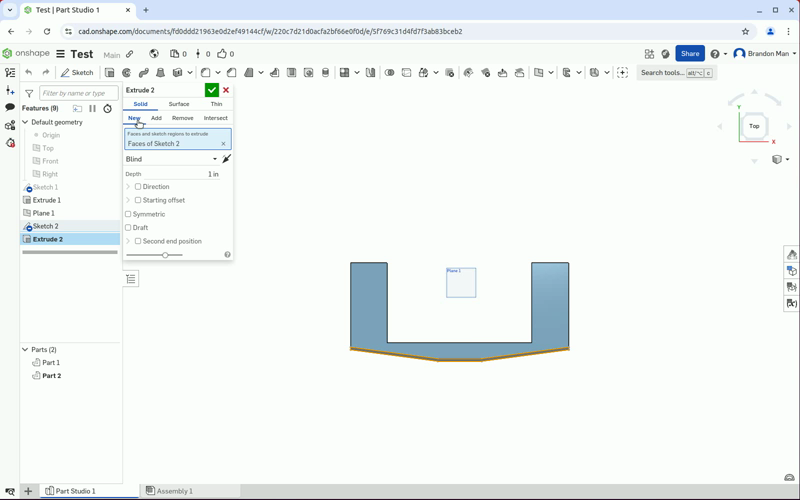
click(137, 120)
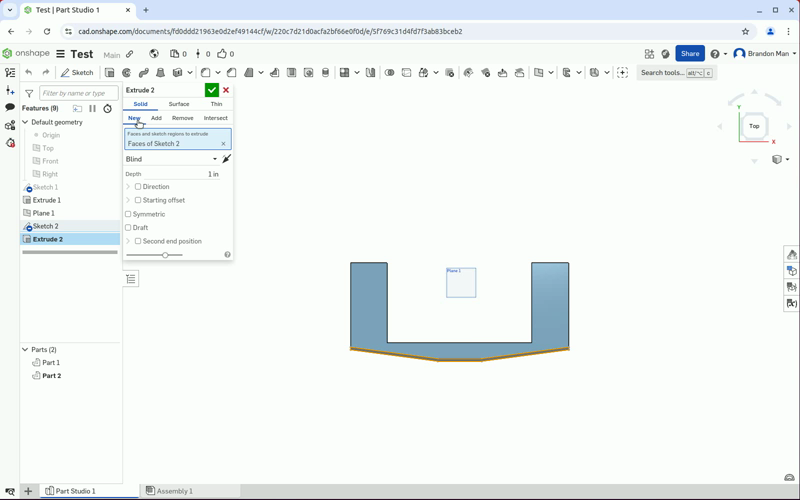
key(tab, 4)
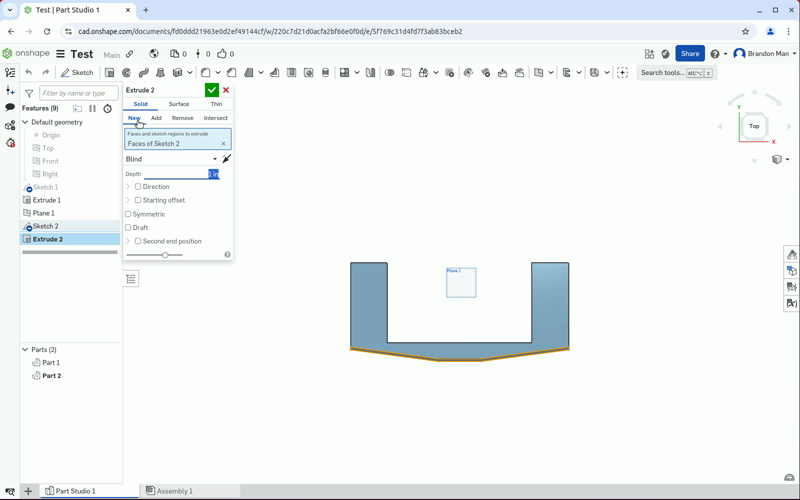
text(22.627)
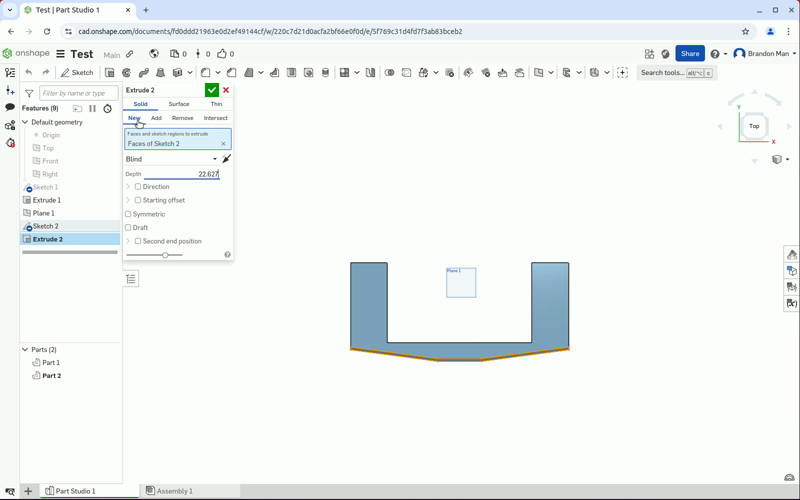
key(enter)
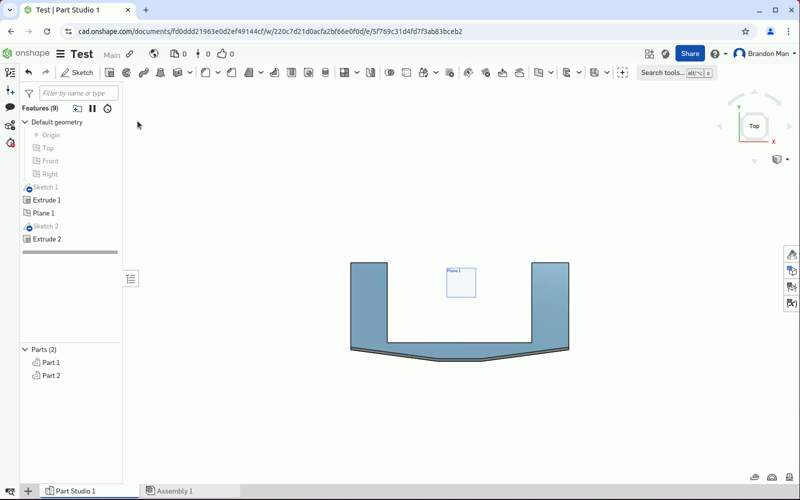
key(shift+h)
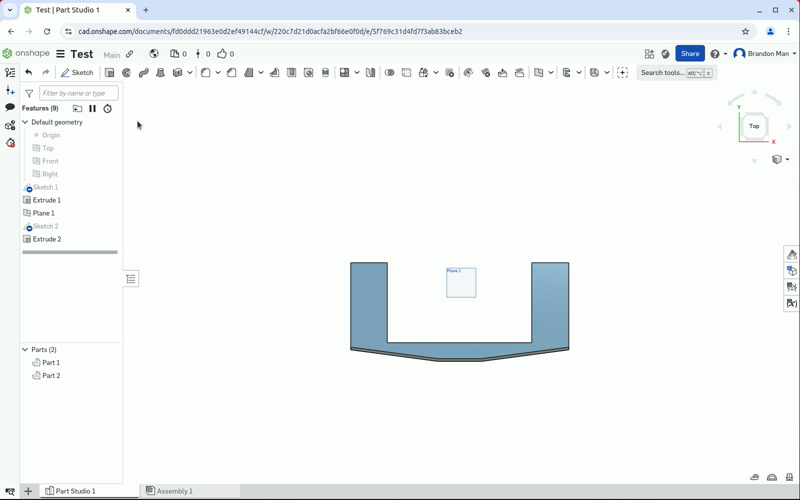
key(shift+h)
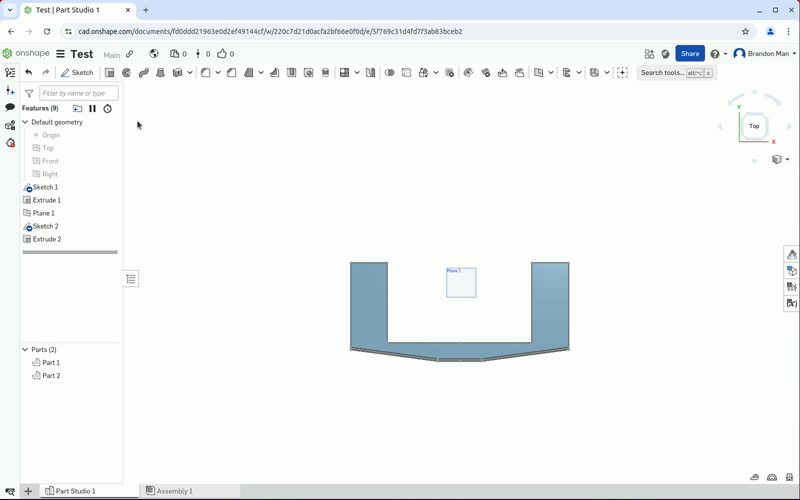
key(shift+7)
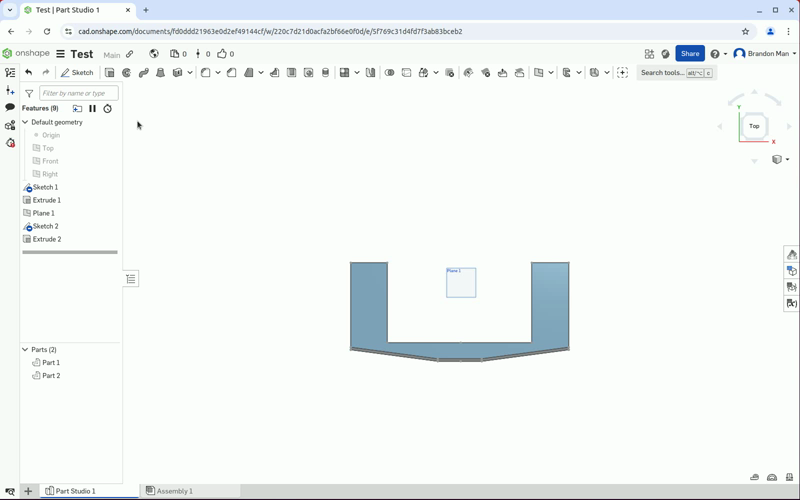
key(up, 3)
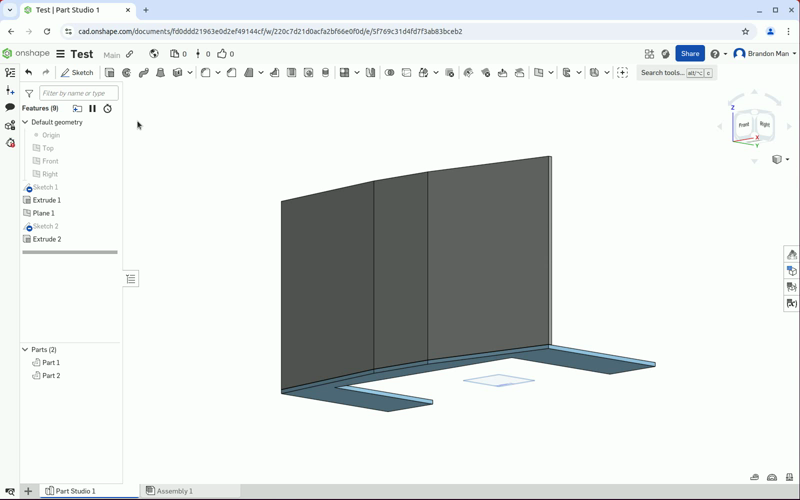
key(left, 3)
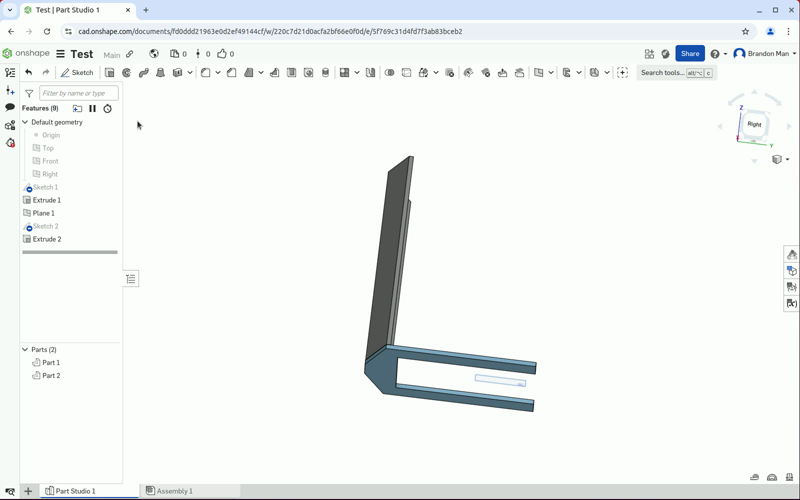
key(right, 3)
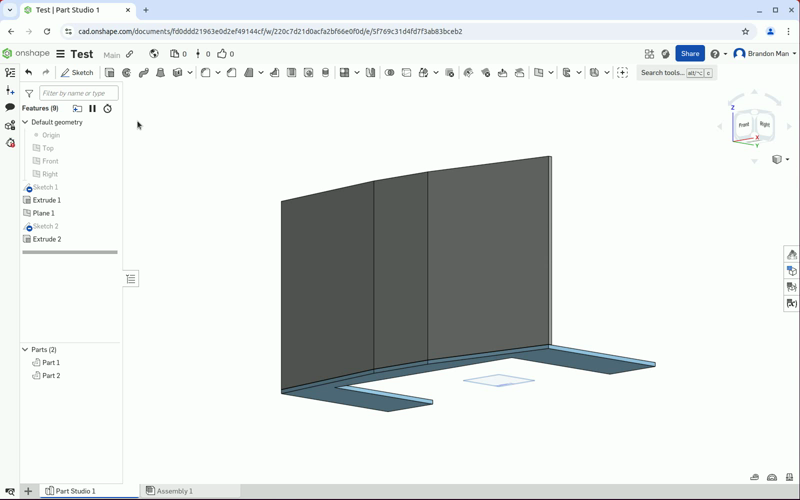
key(down, 3)
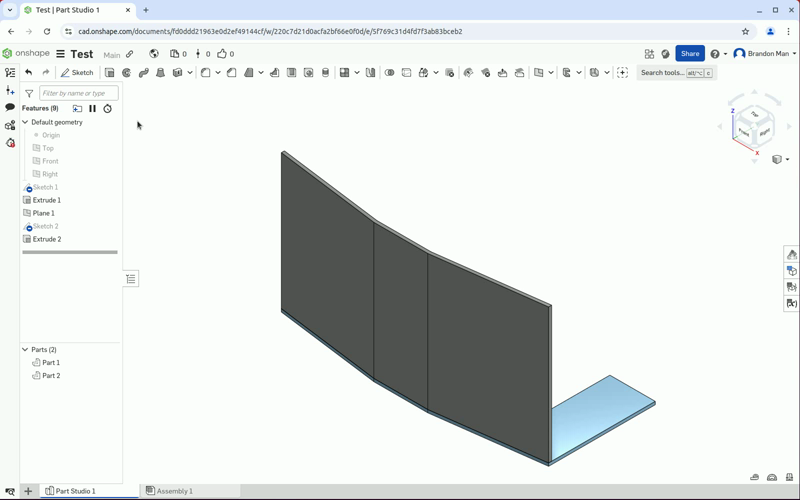
mouse_move(73, 189)
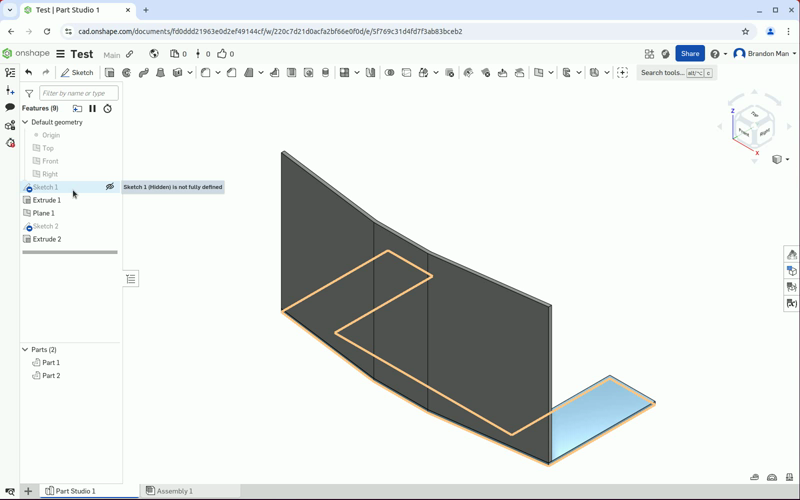
click(73, 189)